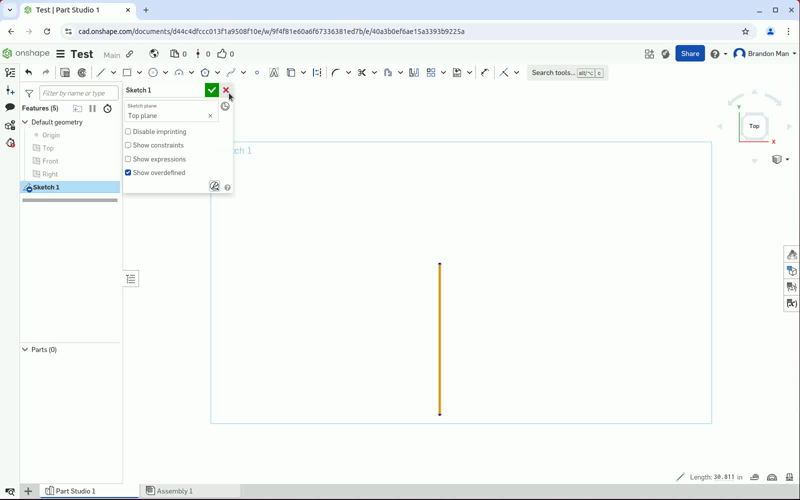
key(shift+h)
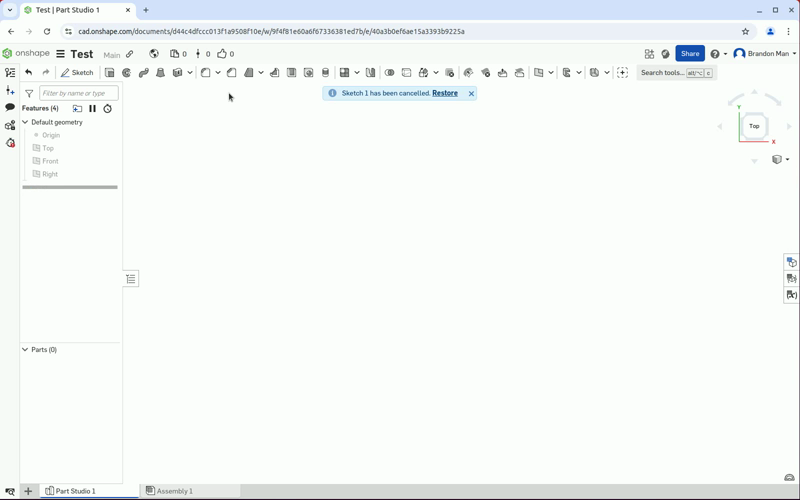
mouse_move(73, 352)
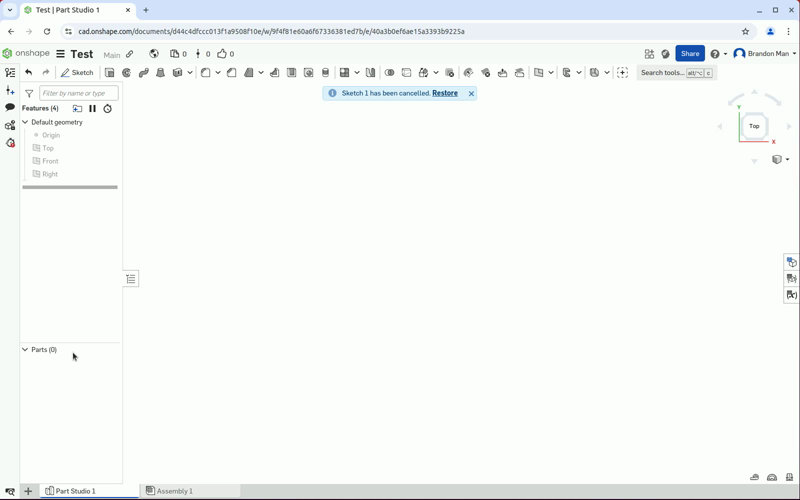
key(y)
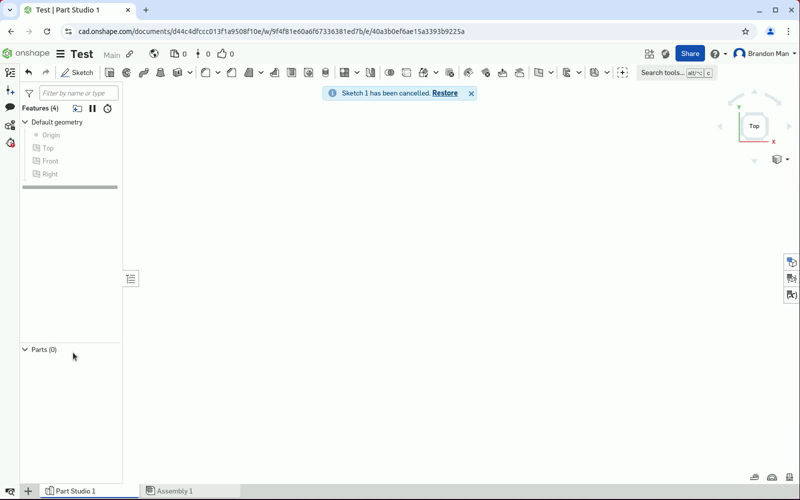
key(shift+p)
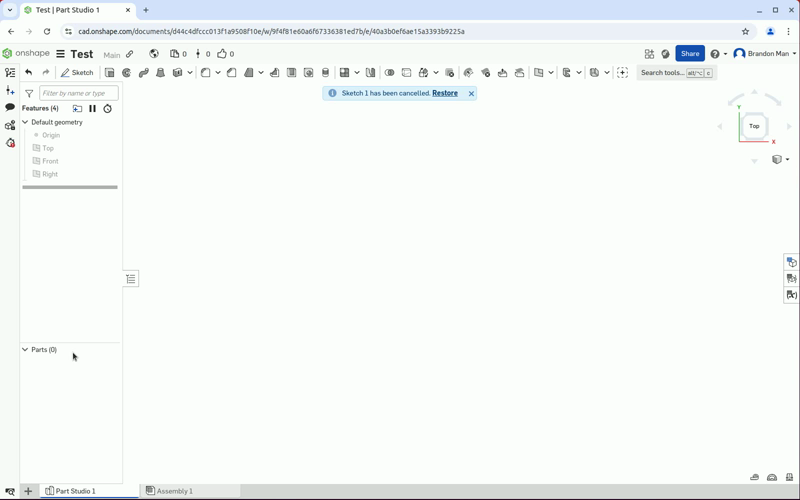
key(space)
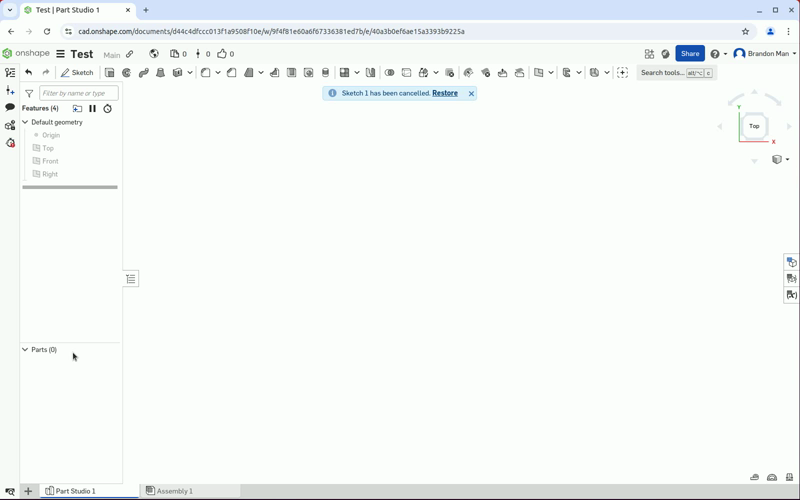
key_down(shift)
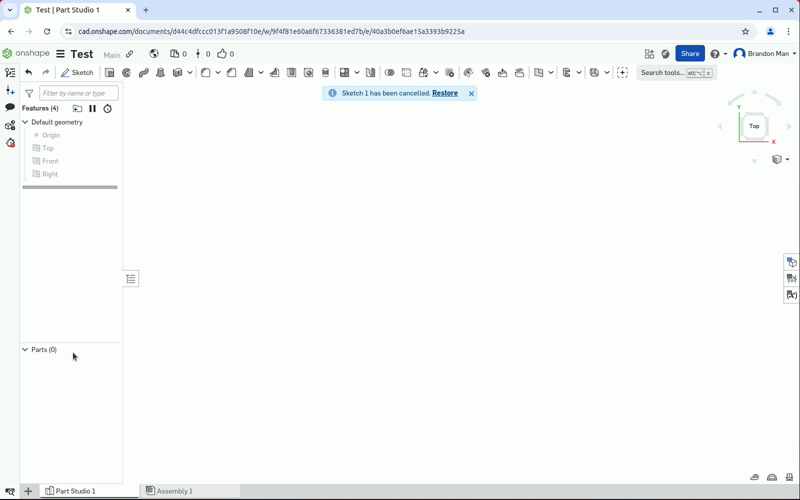
key(up)
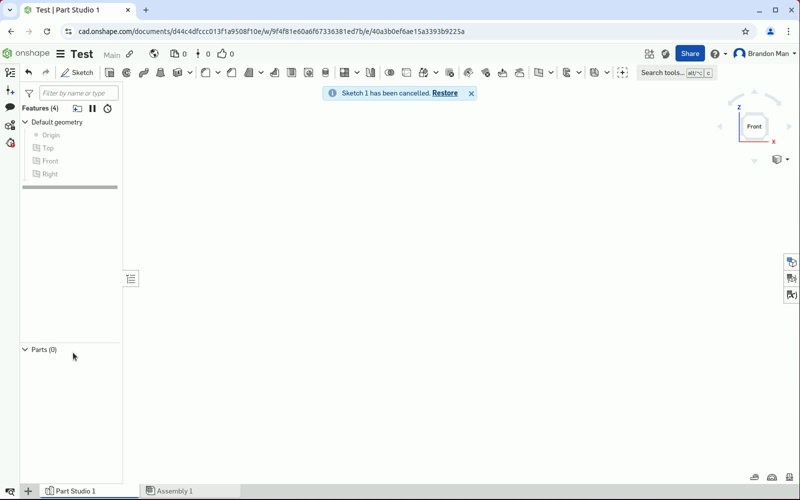
key_up(shift)
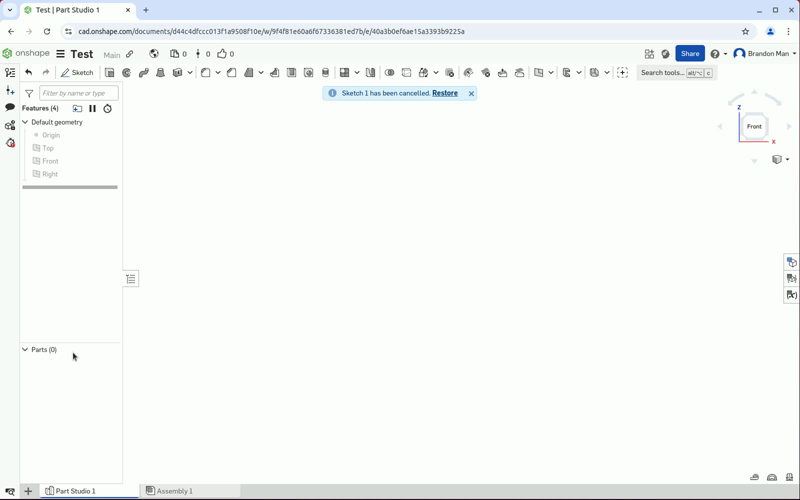
mouse_move(73, 352)
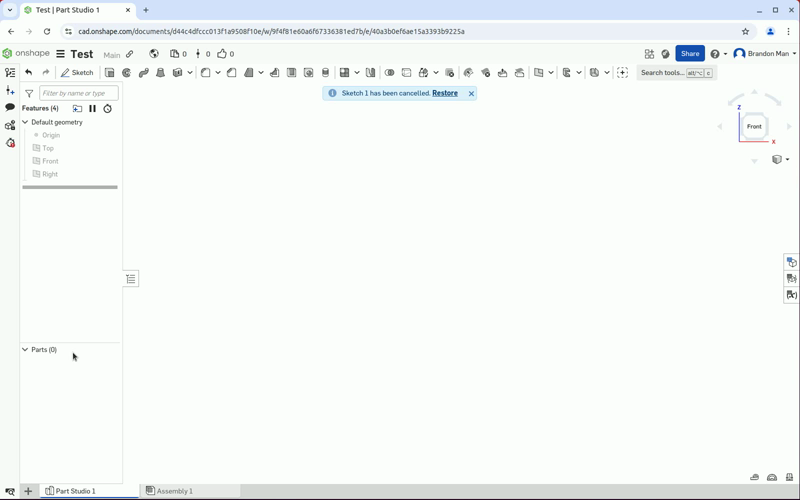
key(shift+y)
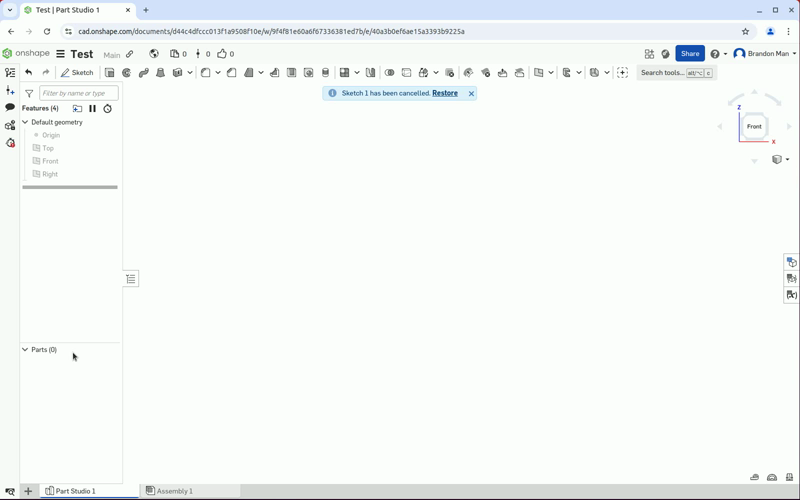
key(shift+s)
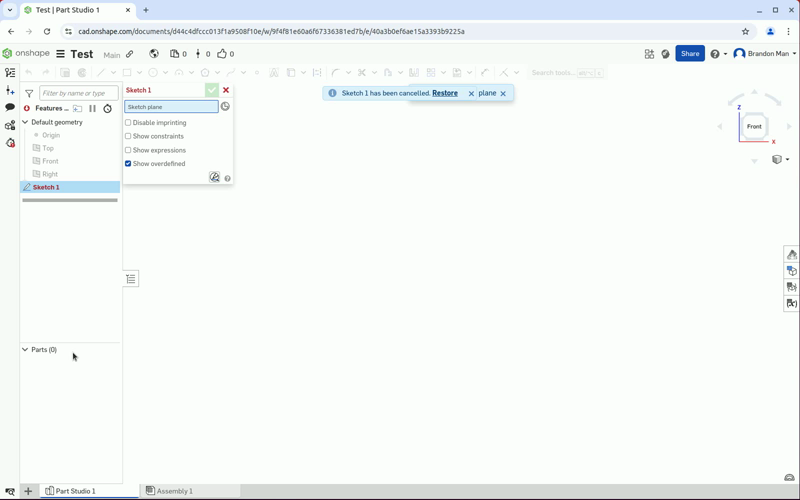
mouse_move(73, 163)
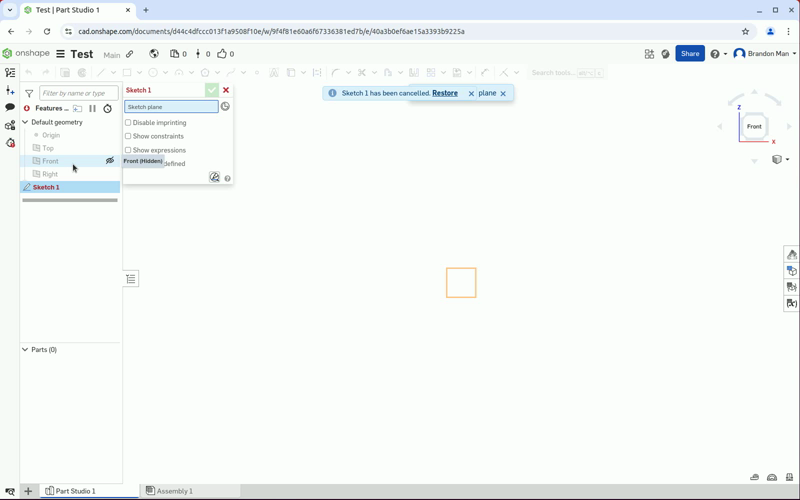
click(73, 163)
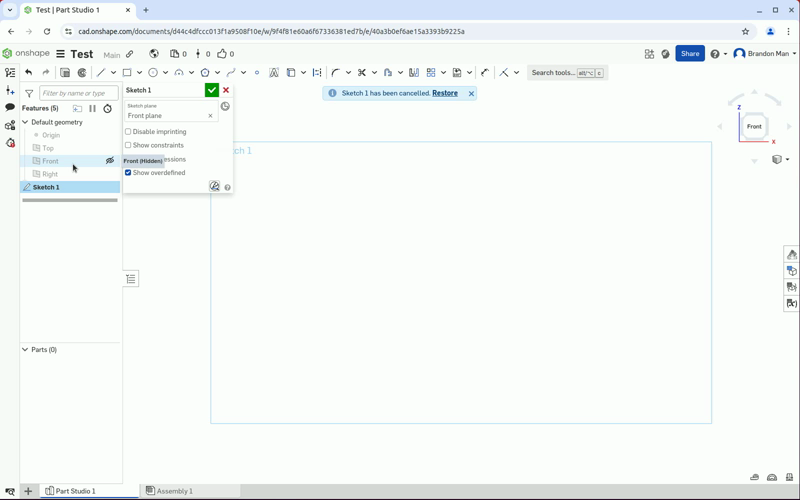
mouse_move(73, 352)
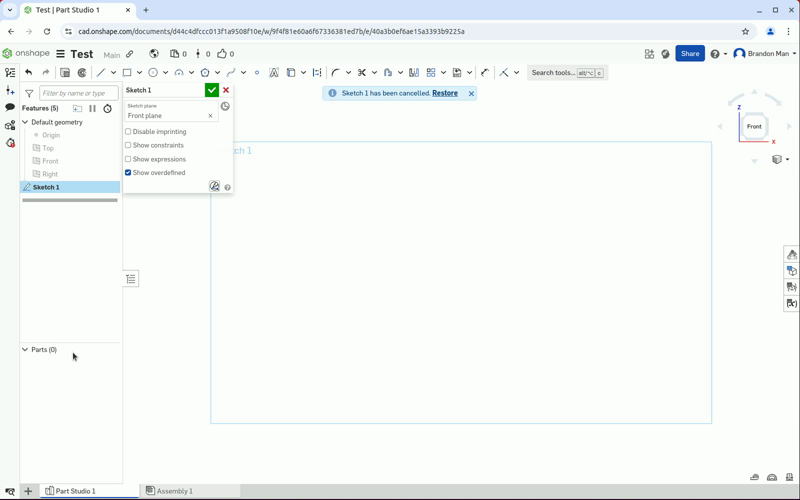
key(y)
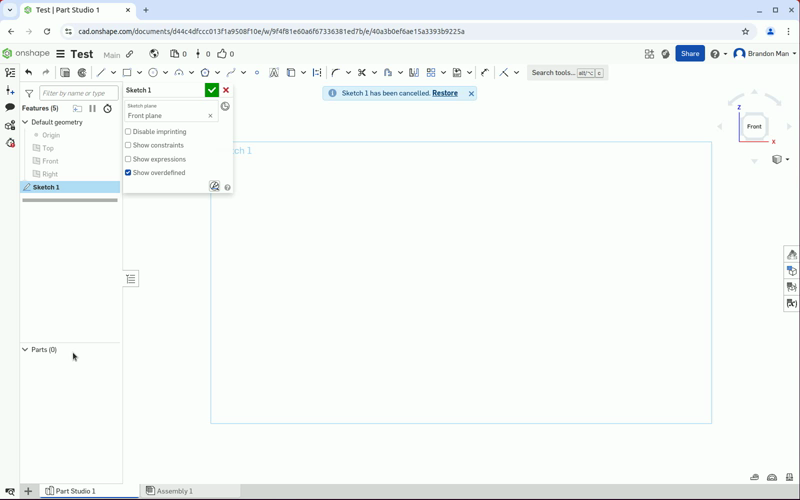
key(c)
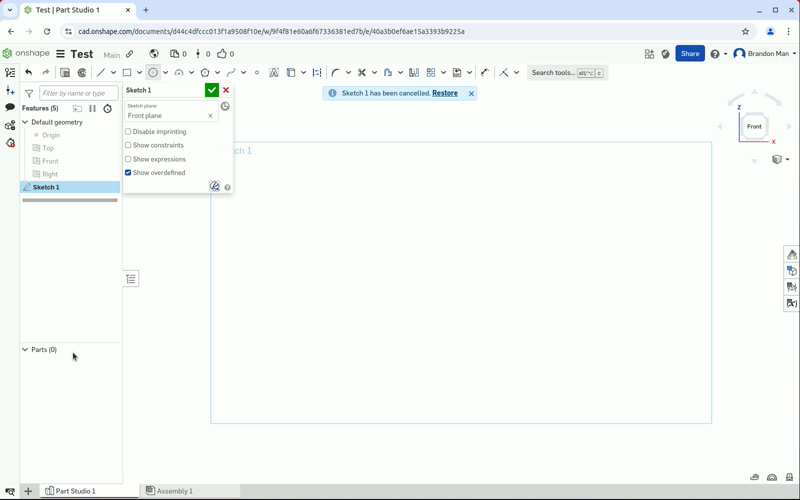
key_down(shift)
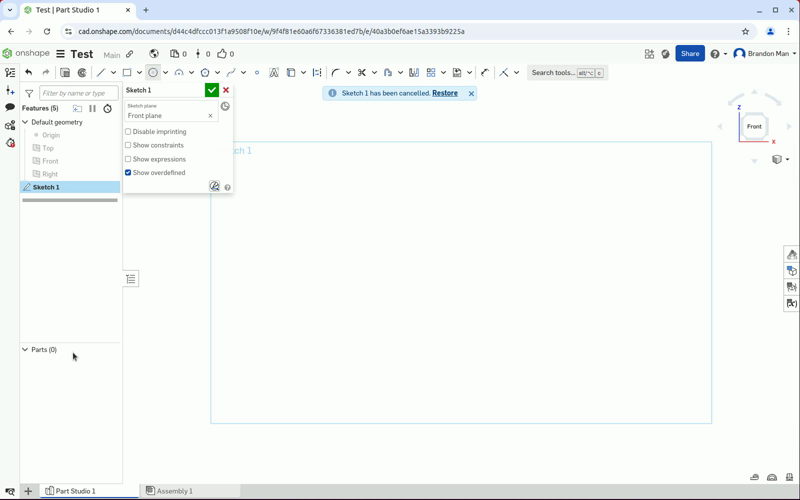
mouse_move(461, 282)
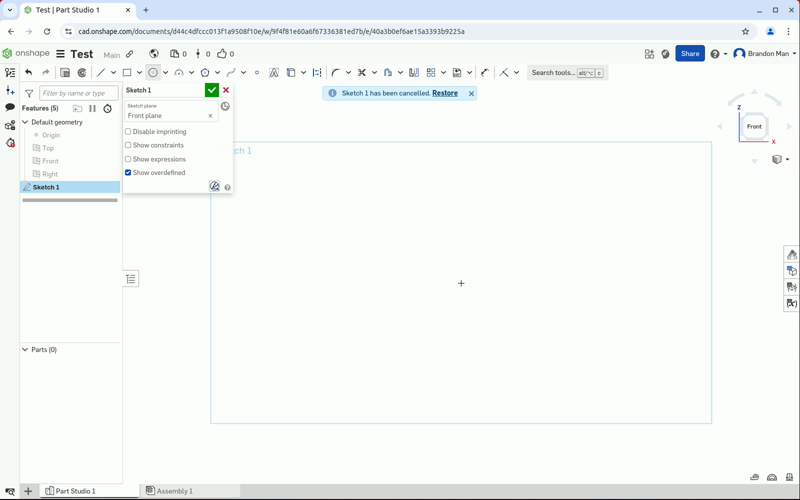
click(461, 282)
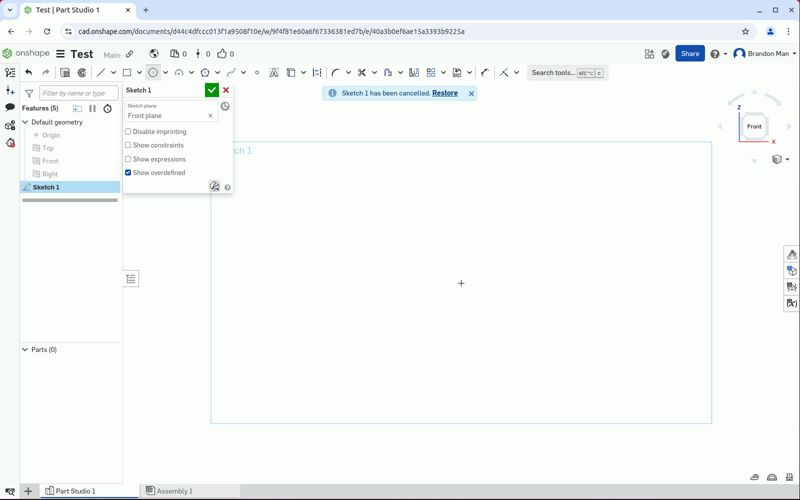
key_up(shift)
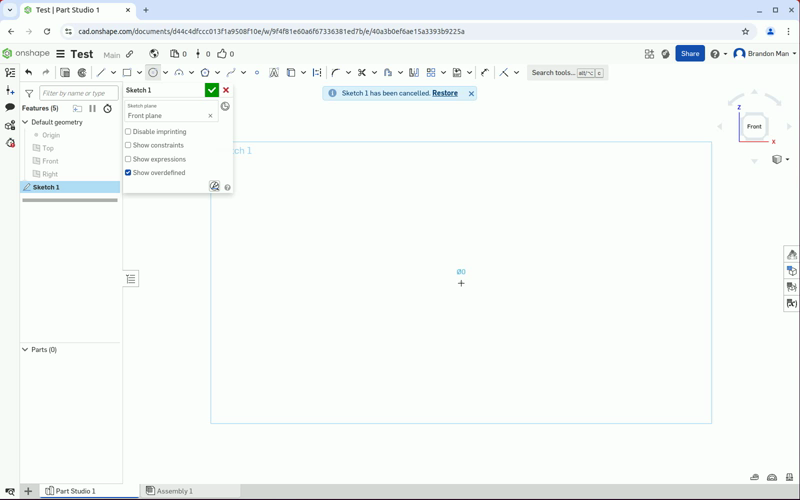
mouse_move(463, 282)
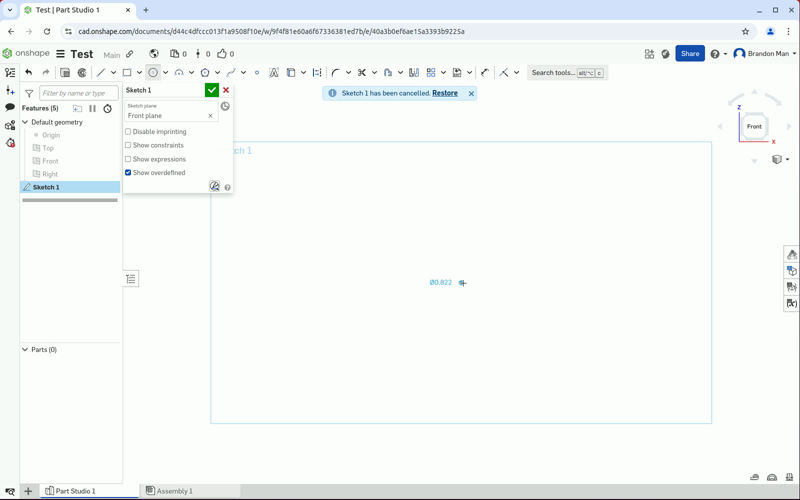
scroll(6)
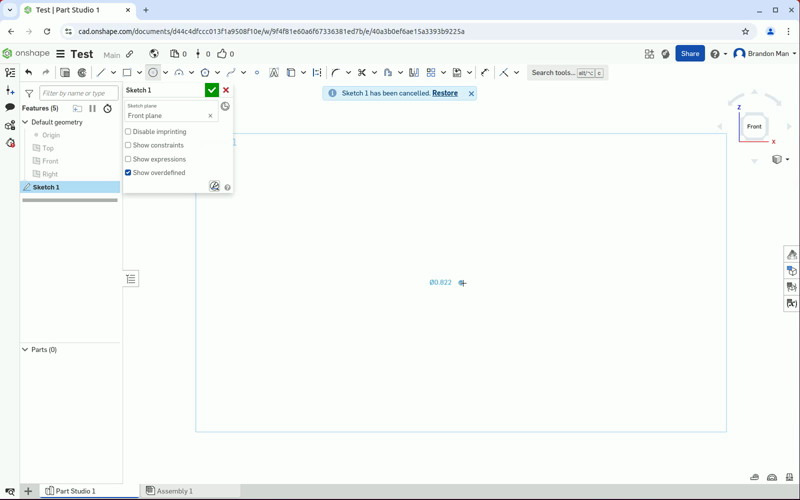
scroll(6)
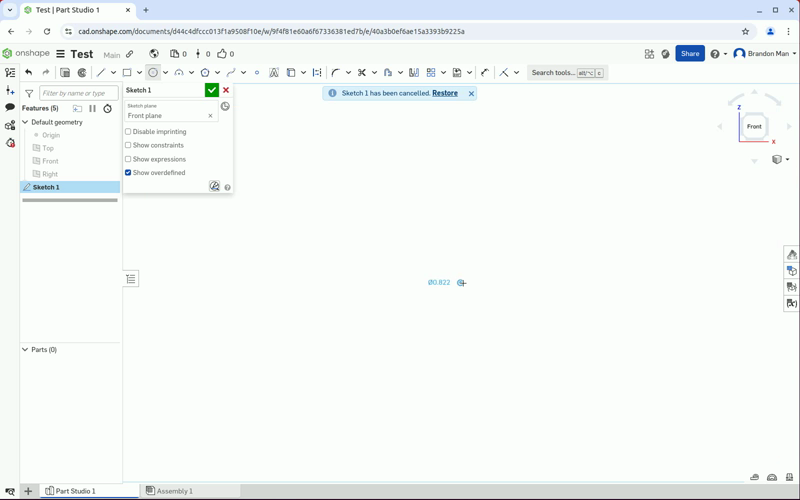
scroll(6)
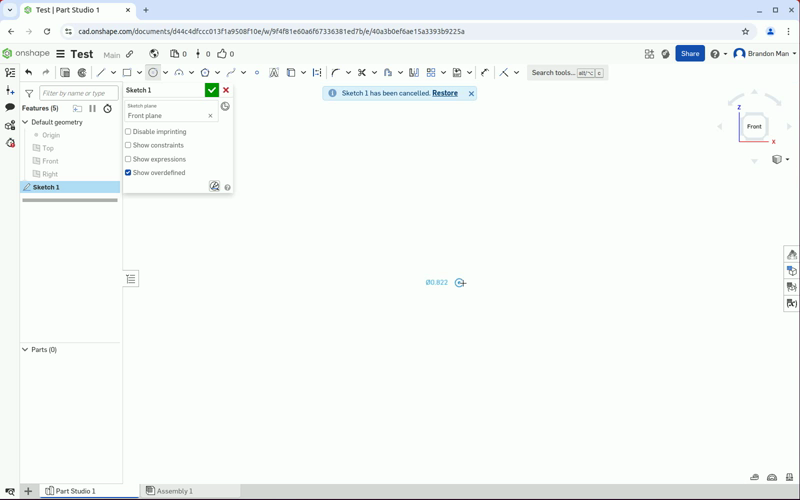
scroll(6)
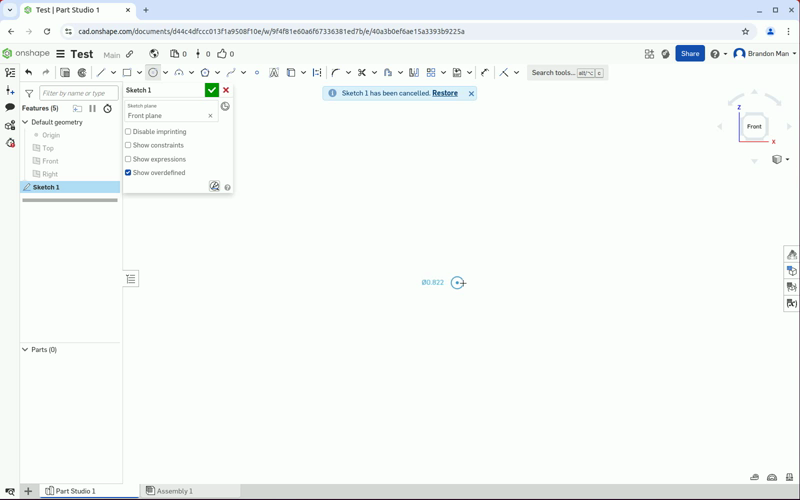
scroll(6)
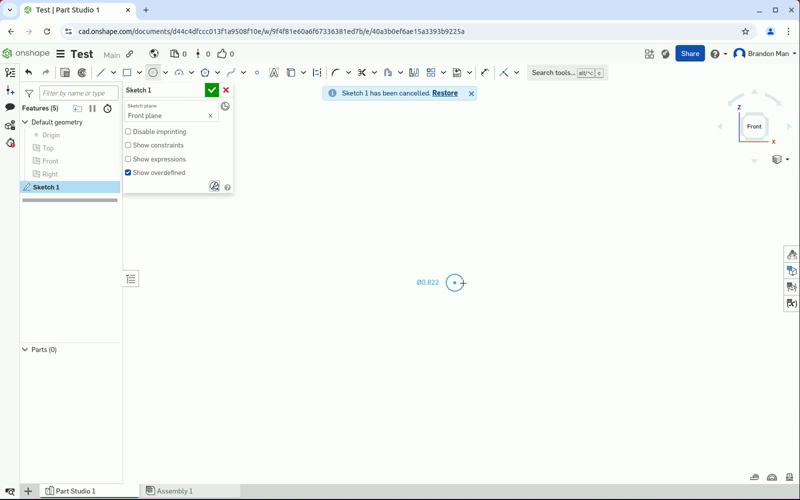
scroll(6)
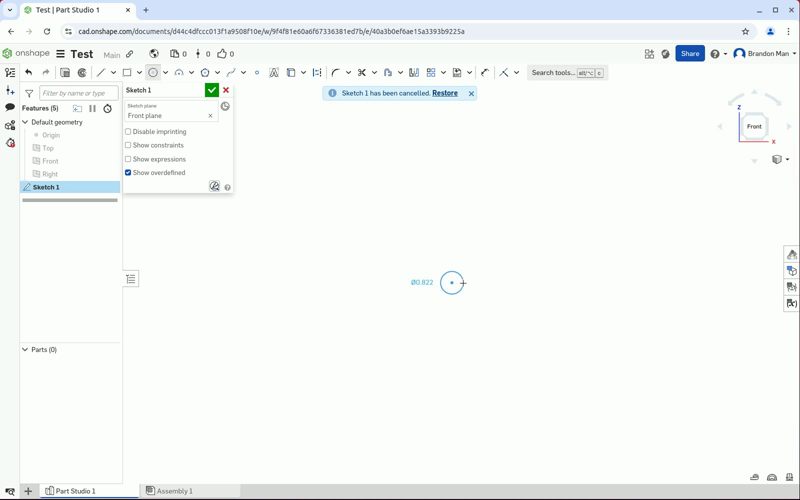
scroll(6)
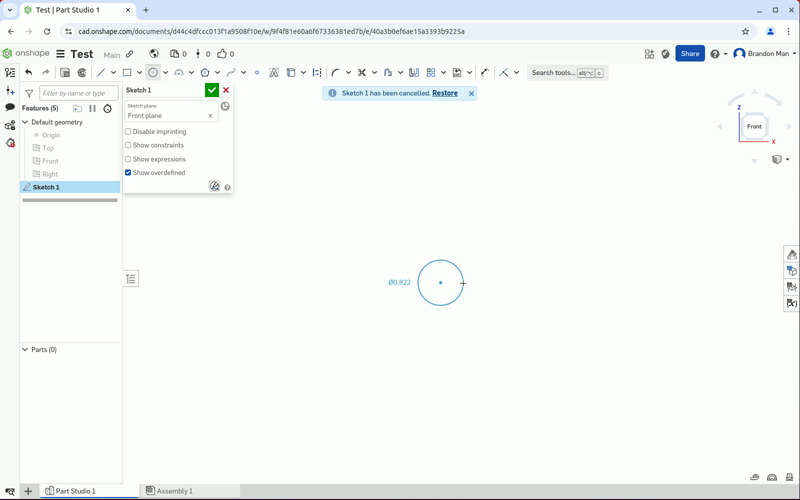
click(463, 282)
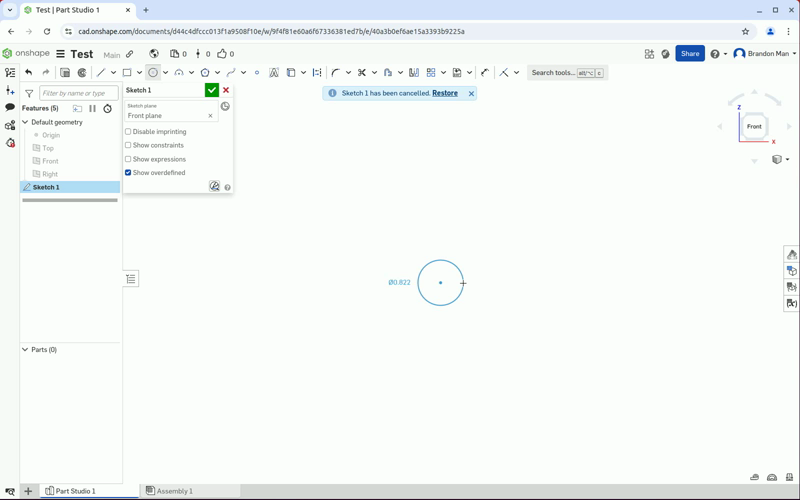
scroll(-6)
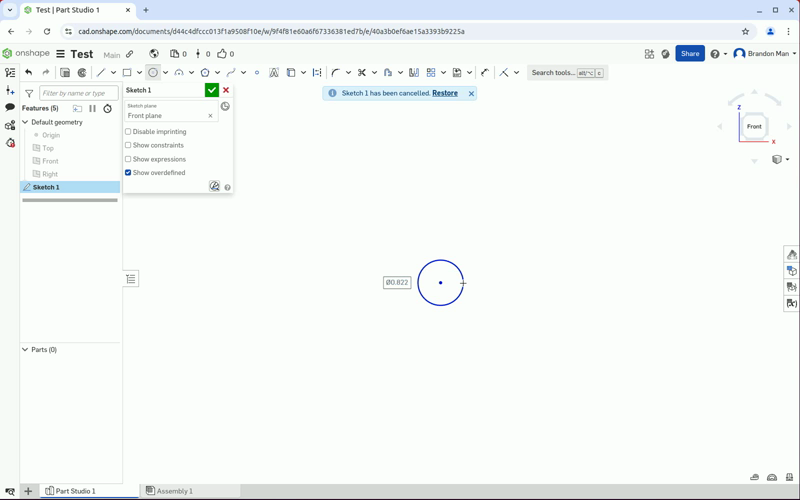
scroll(-6)
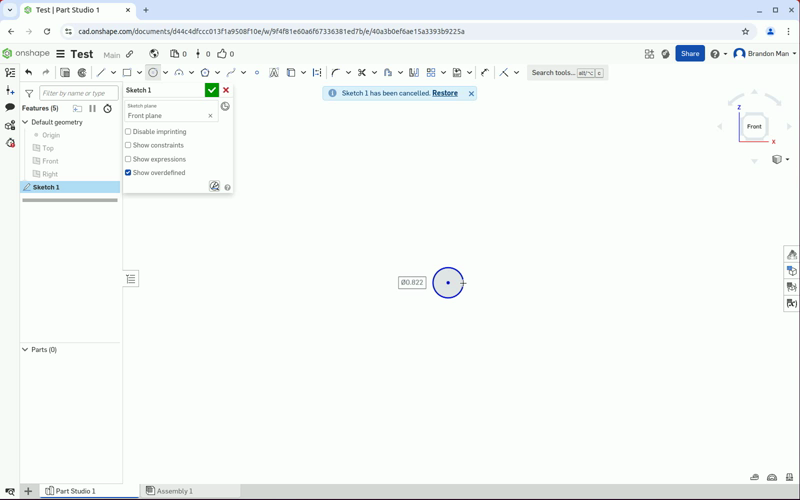
scroll(-6)
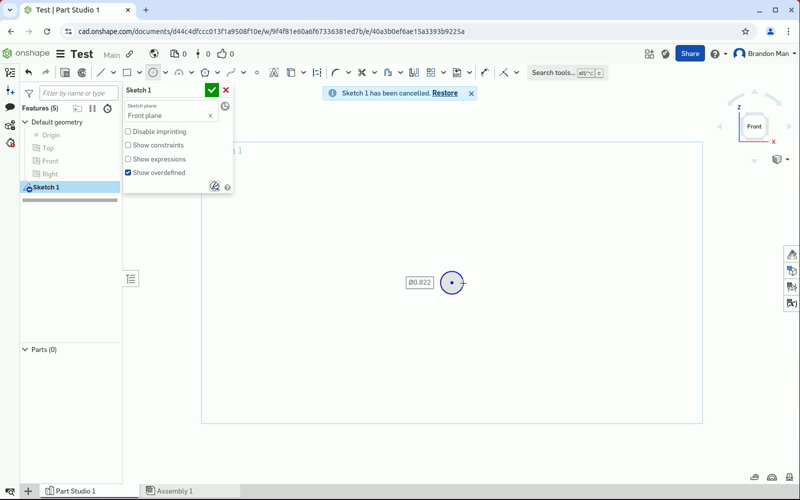
scroll(-6)
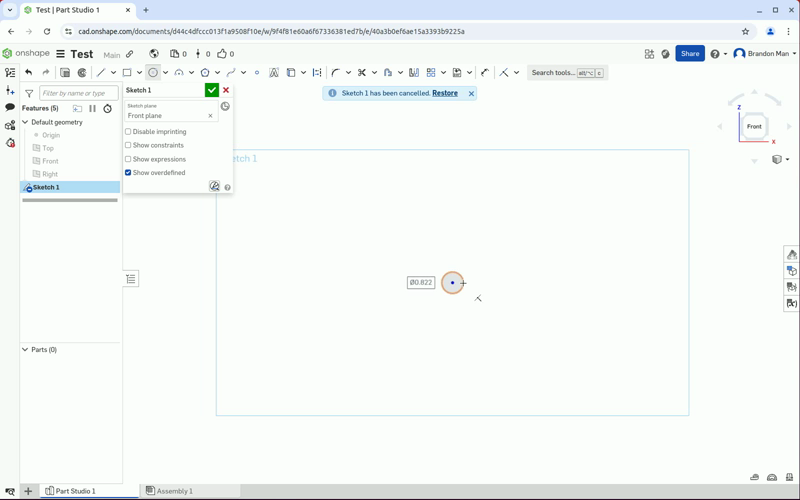
scroll(-6)
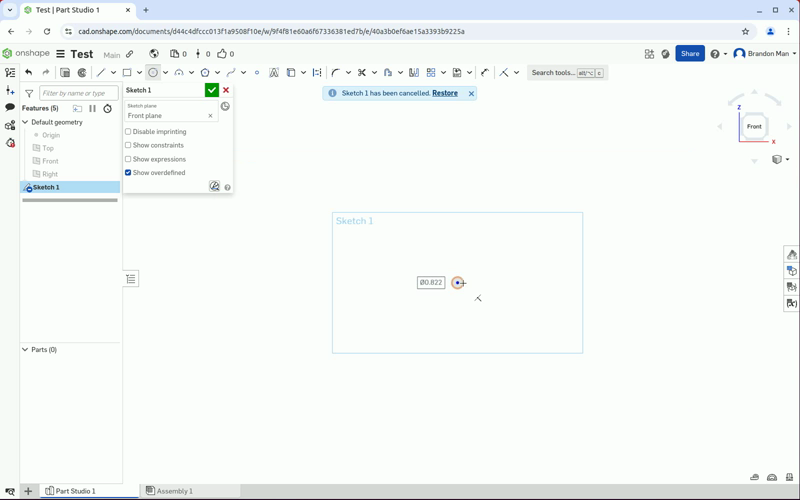
scroll(-6)
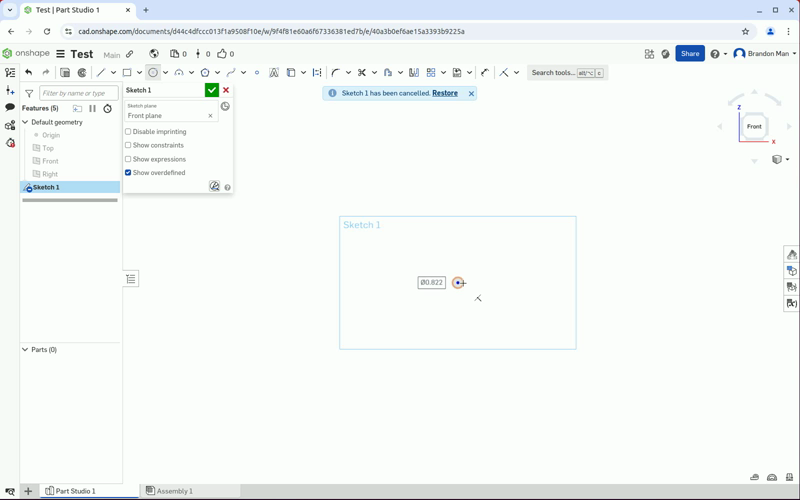
scroll(-6)
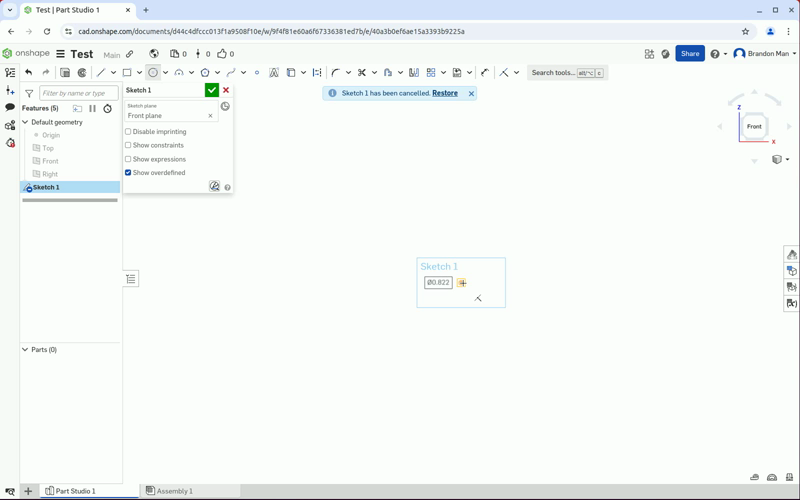
key(esc)
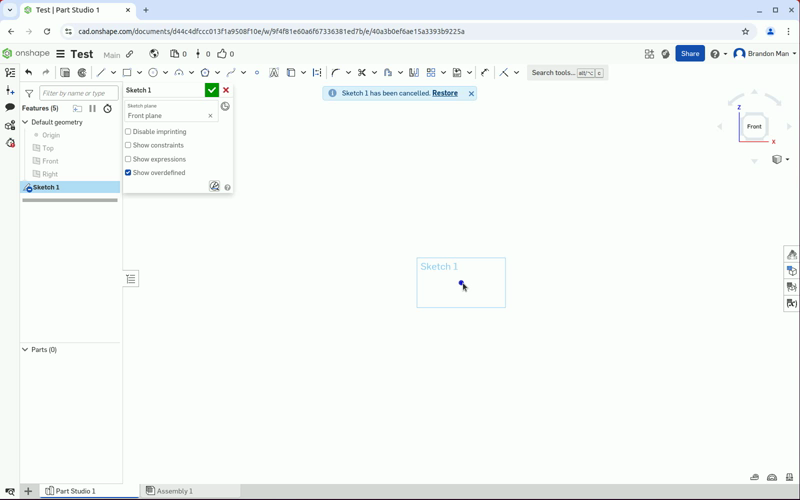
mouse_move(461, 283)
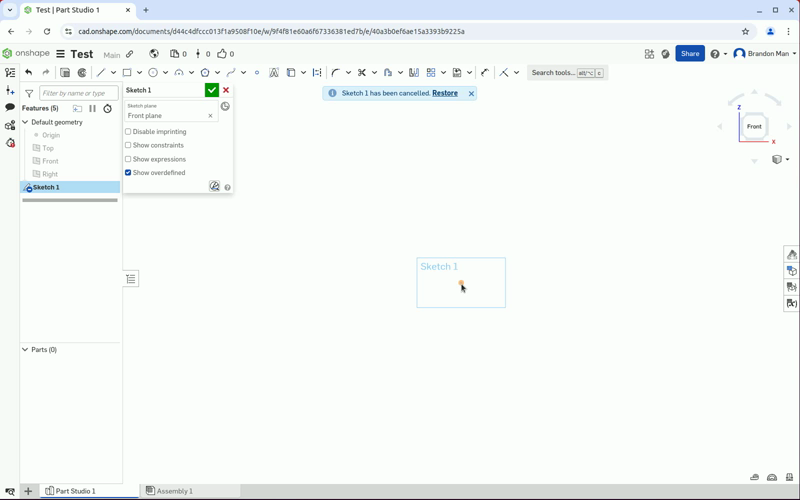
scroll(6)
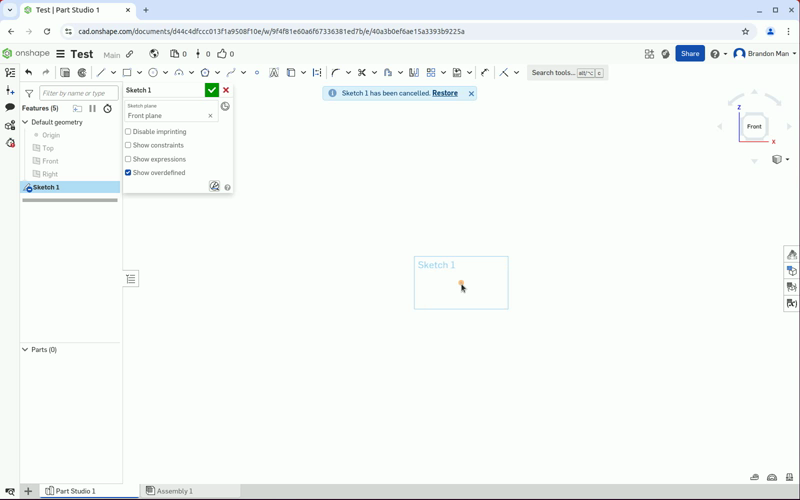
scroll(6)
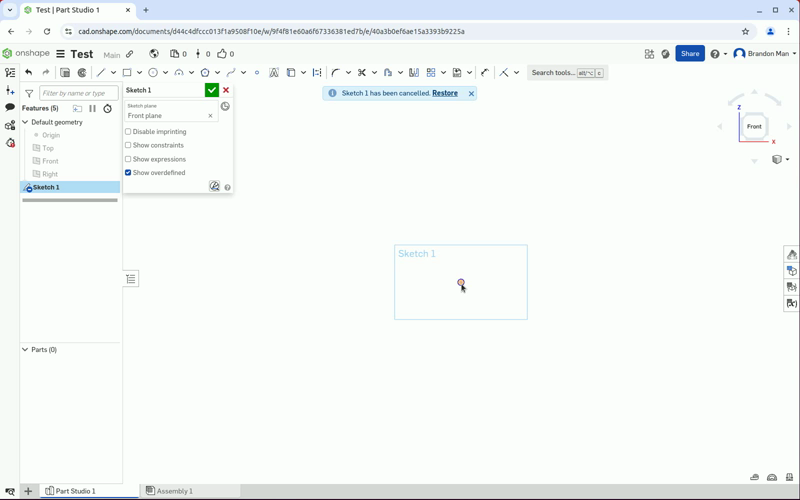
scroll(6)
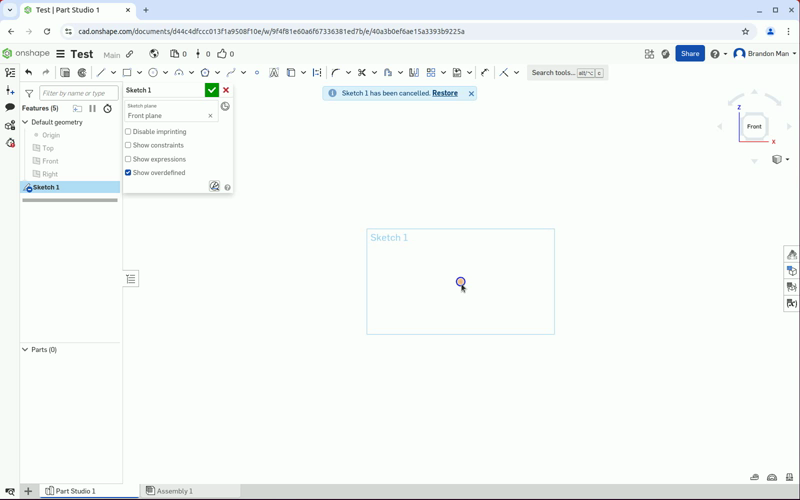
scroll(6)
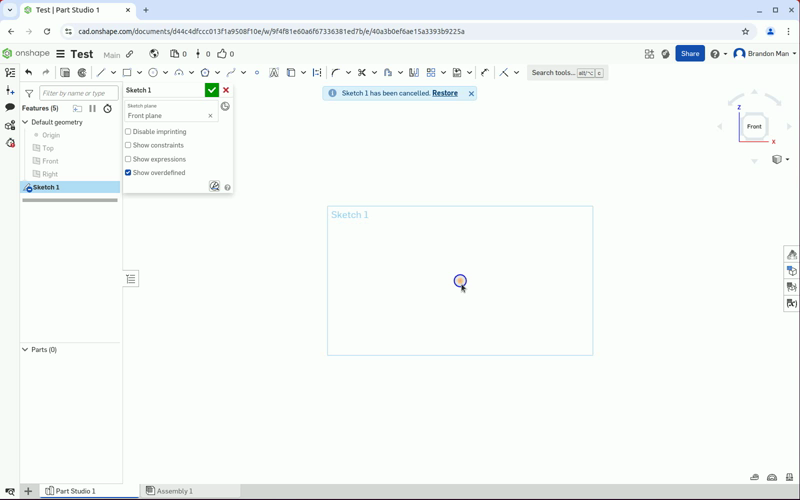
scroll(6)
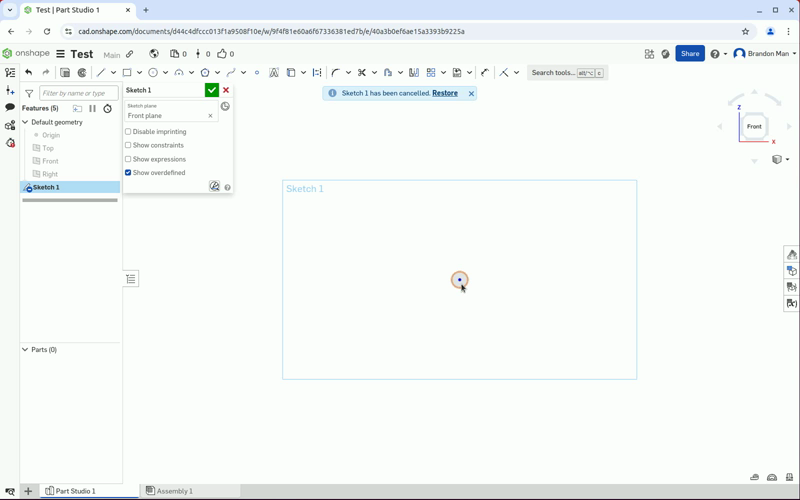
scroll(6)
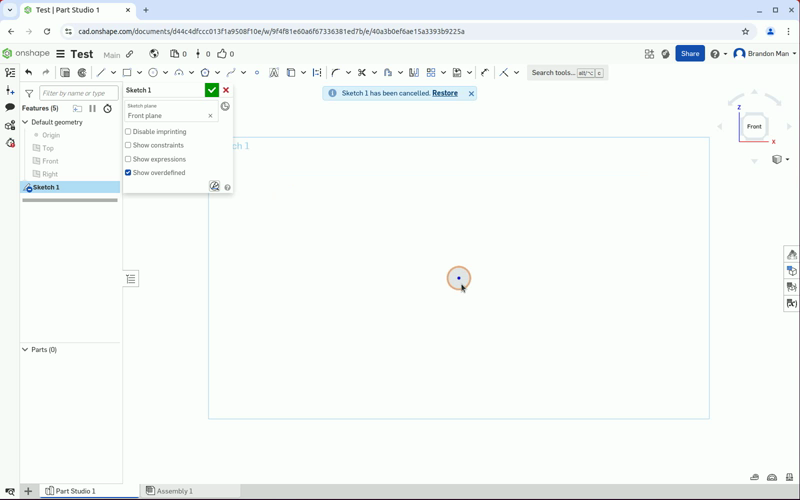
scroll(6)
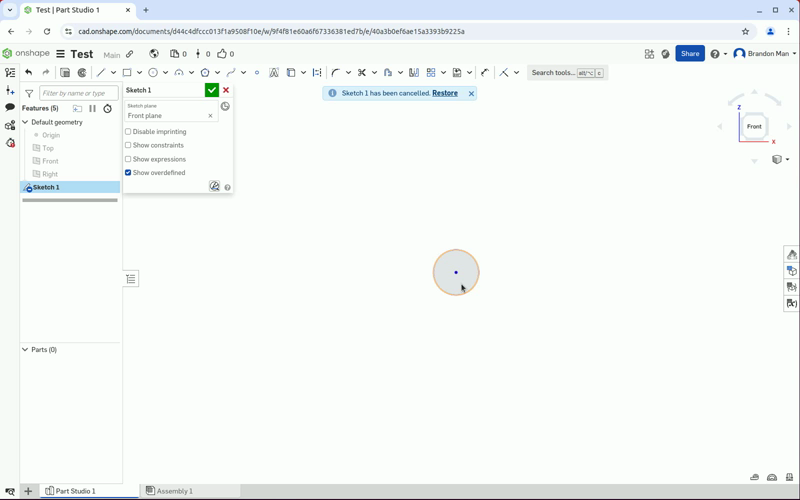
click(461, 283)
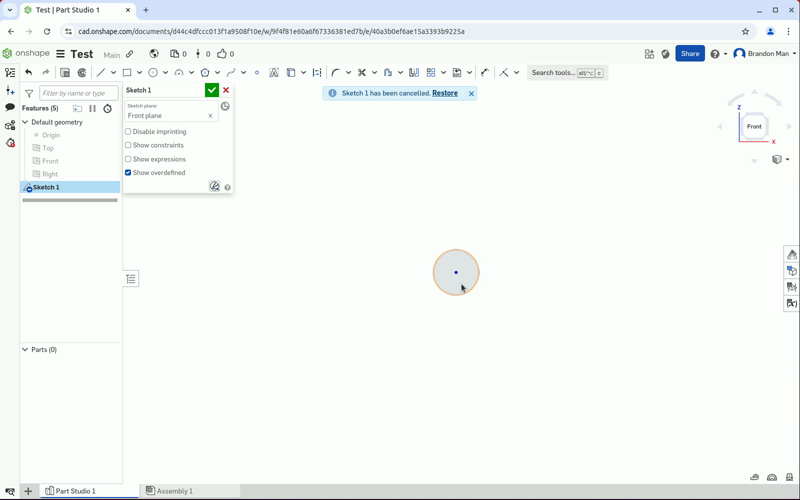
scroll(-6)
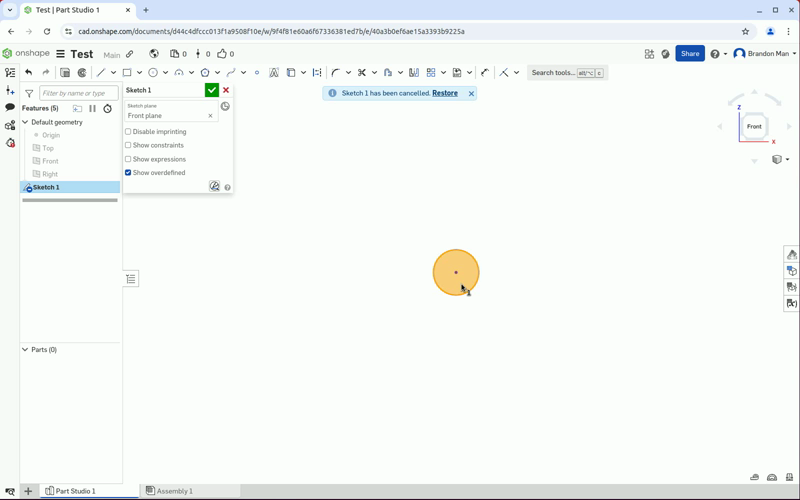
scroll(-6)
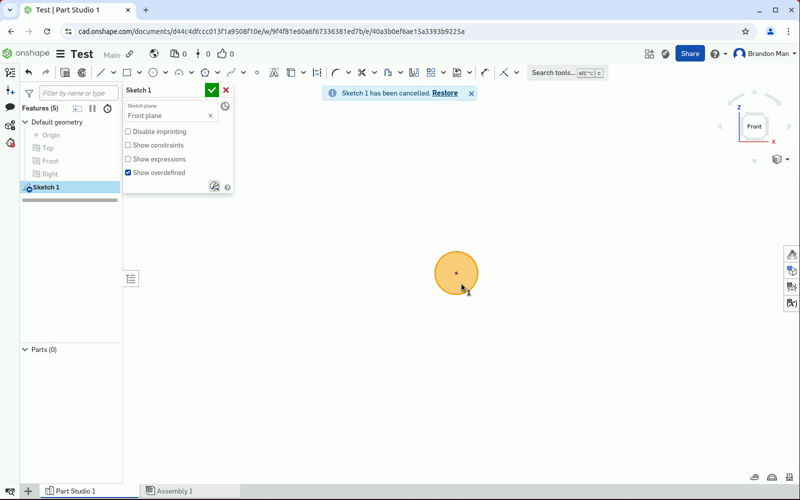
scroll(-6)
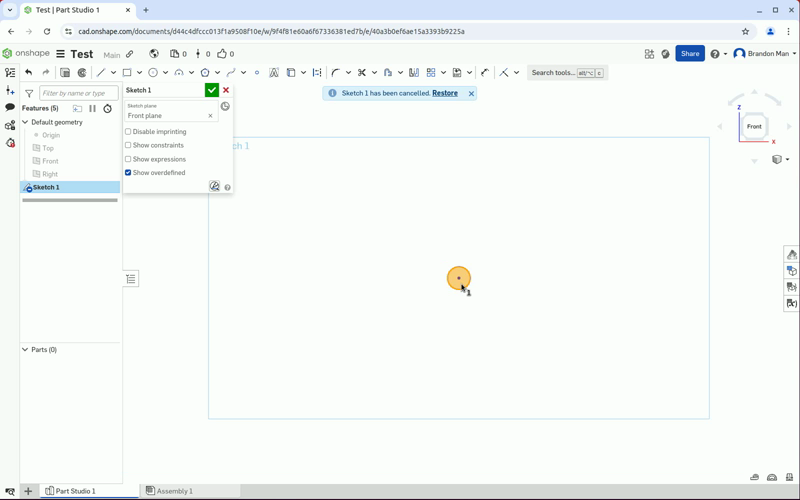
scroll(-6)
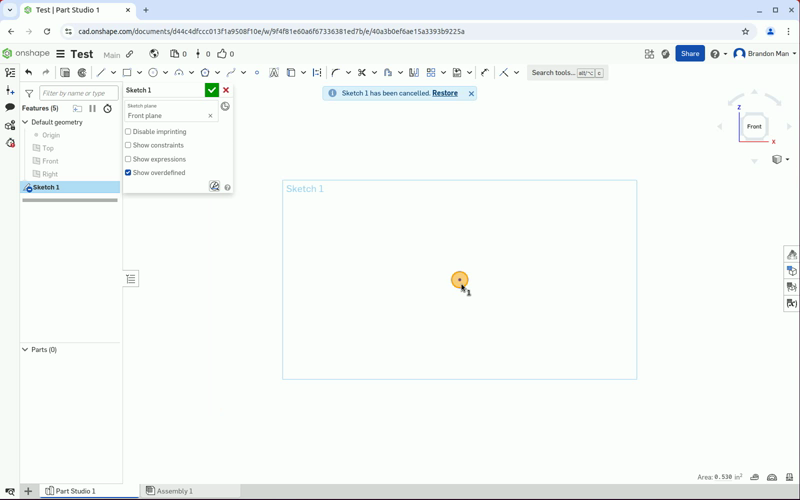
scroll(-6)
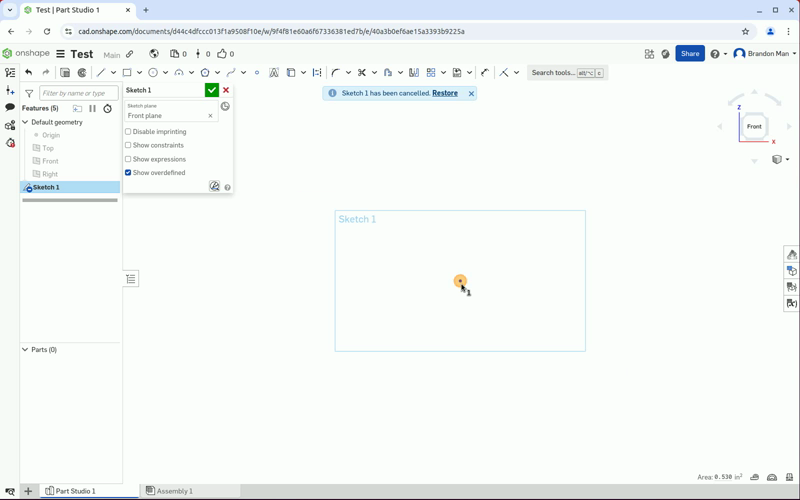
scroll(-6)
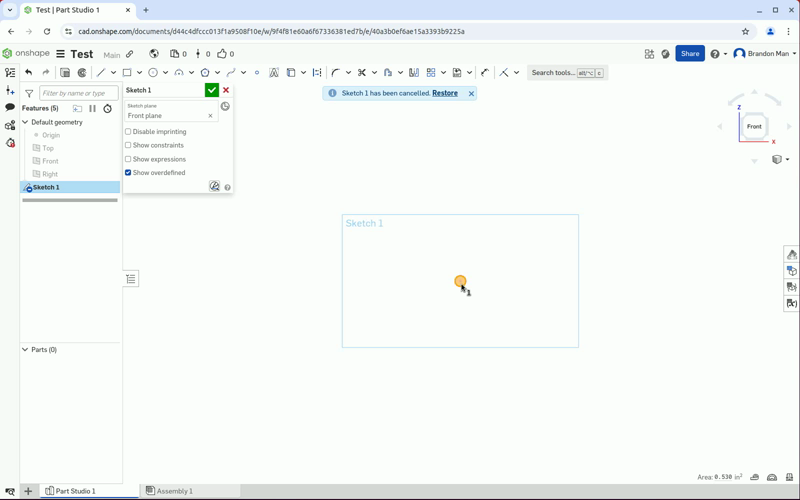
scroll(-6)
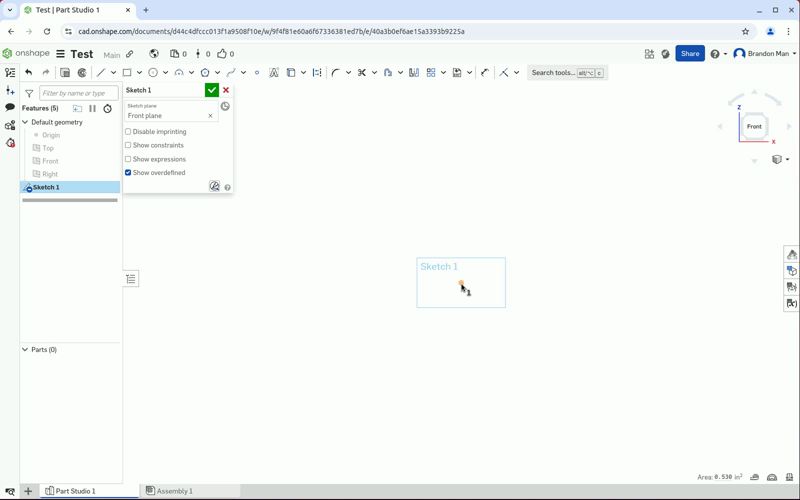
mouse_move(73, 352)
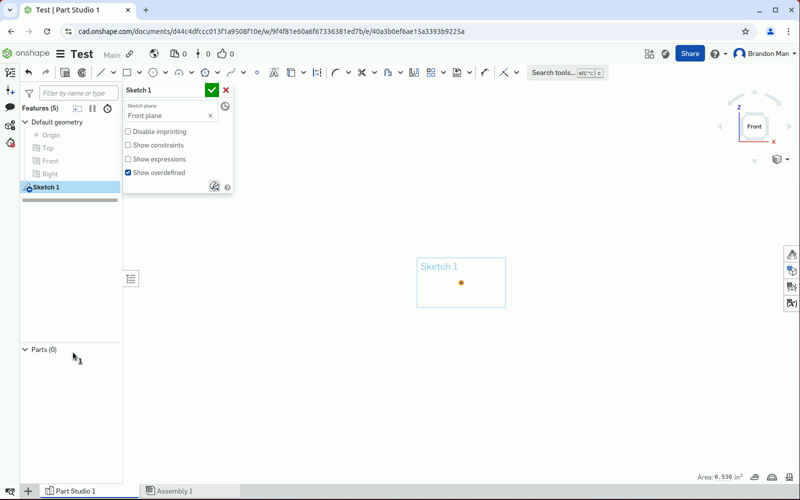
key(shift+y)
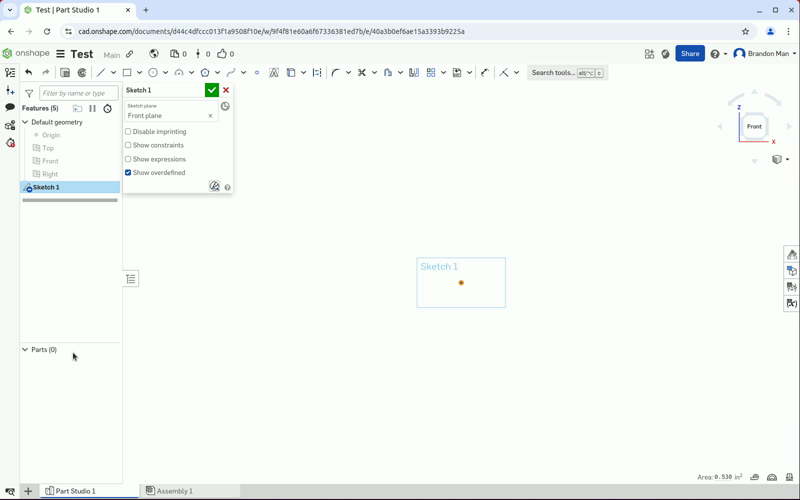
key(shift+e)
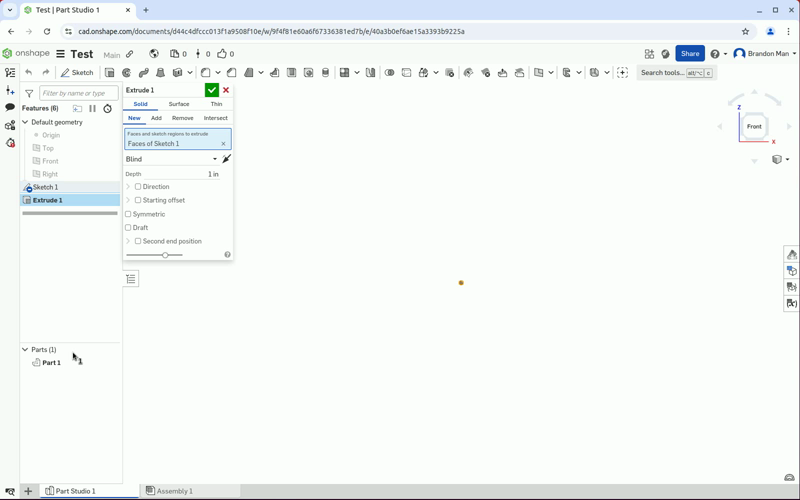
mouse_move(143, 106)
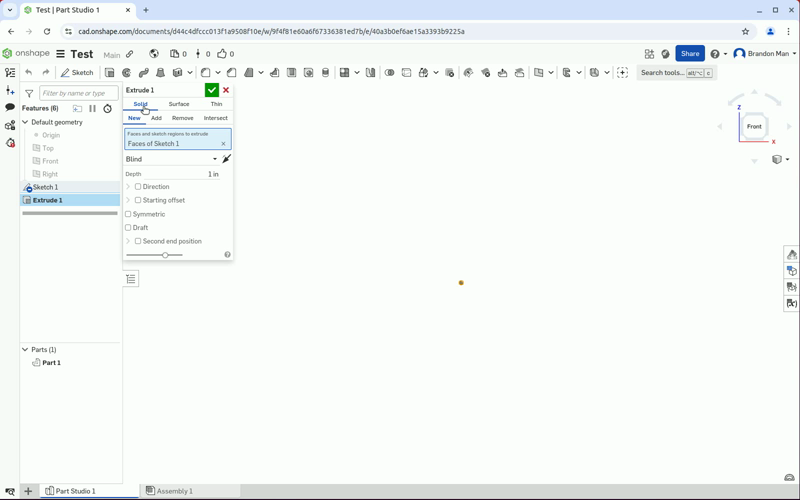
click(143, 106)
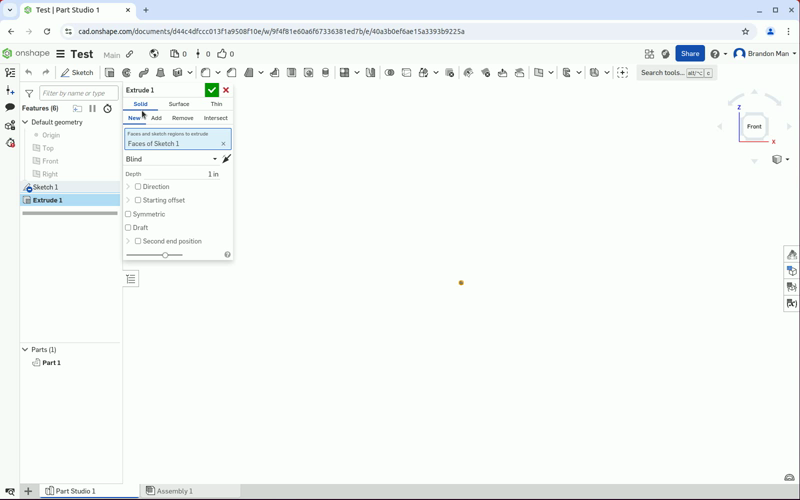
mouse_move(137, 120)
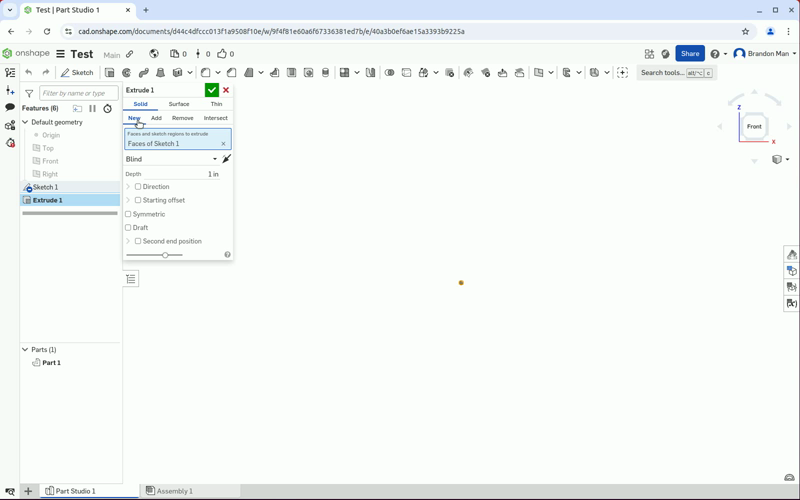
click(137, 120)
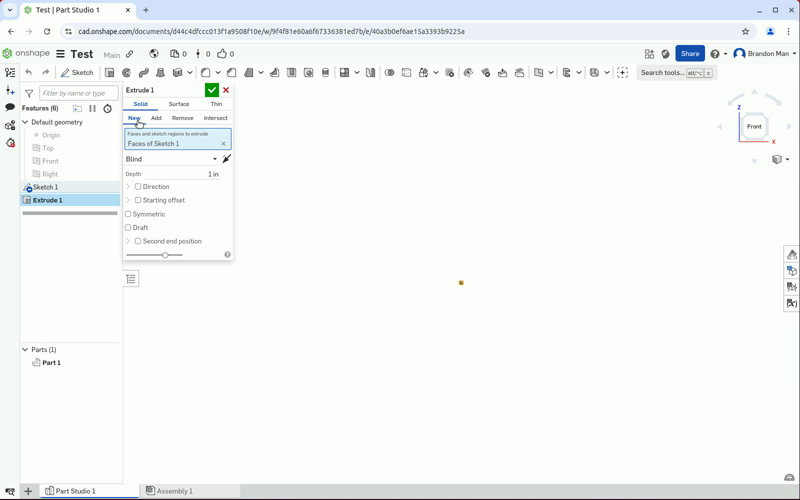
key(tab, 4)
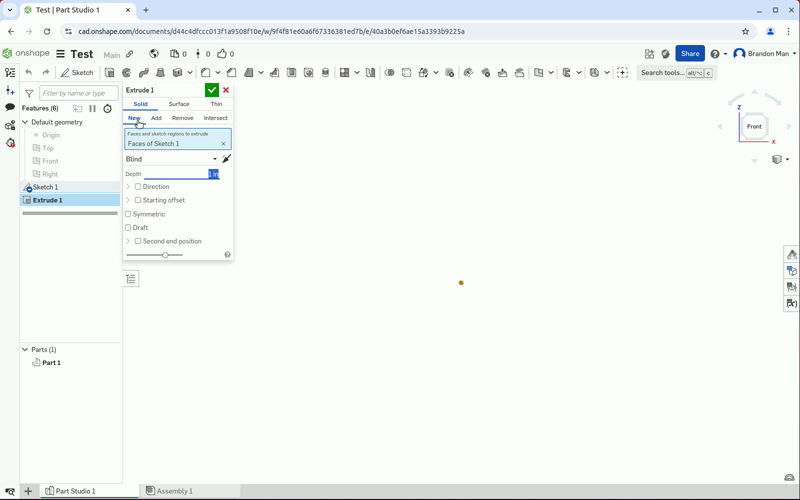
text(23.108)
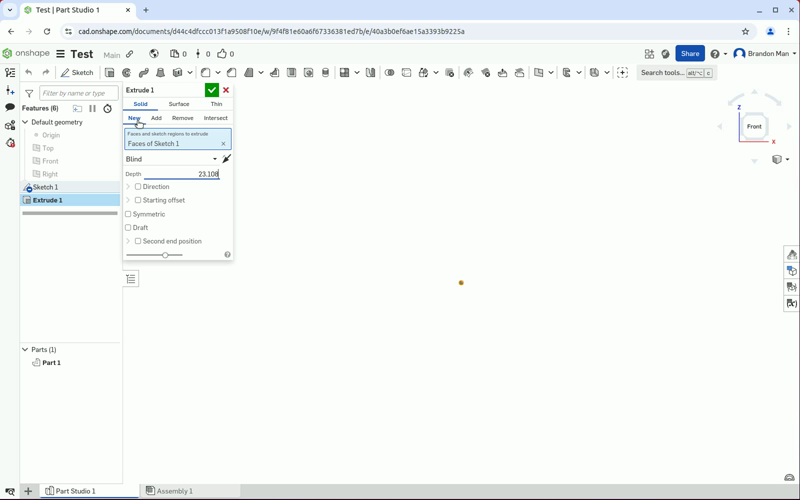
key(enter)
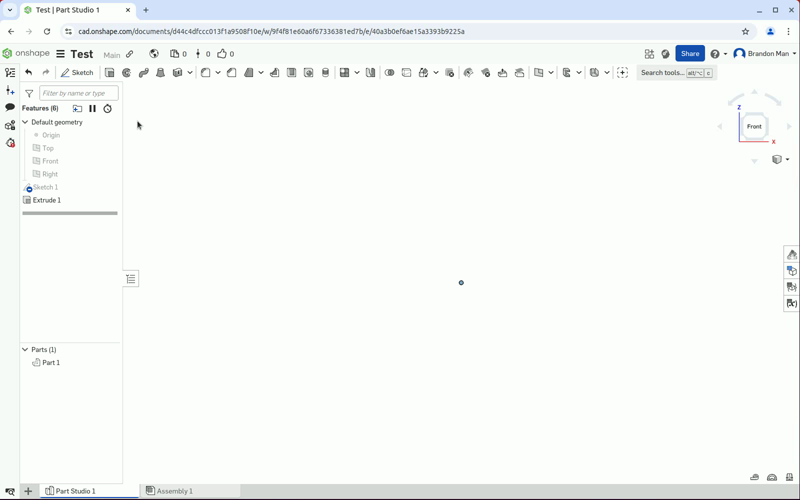
key(shift+h)
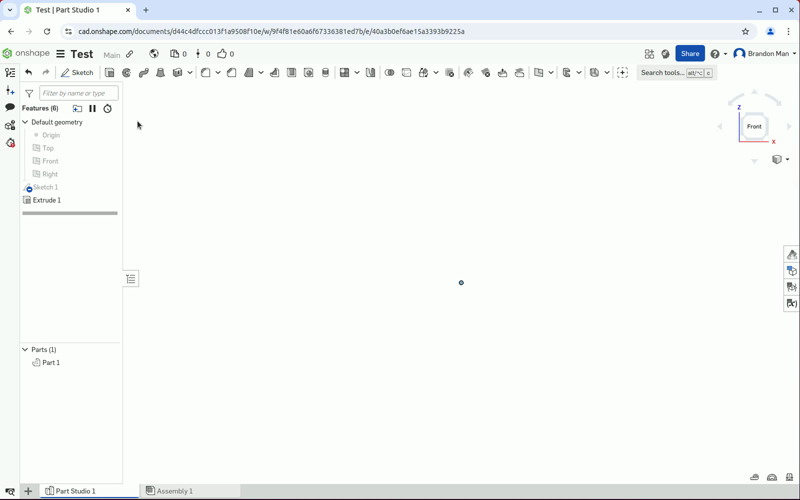
key(shift+h)
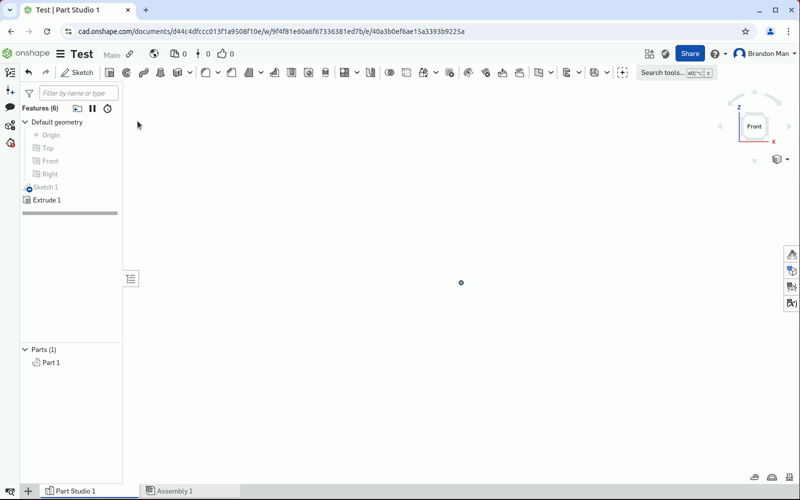
mouse_move(73, 189)
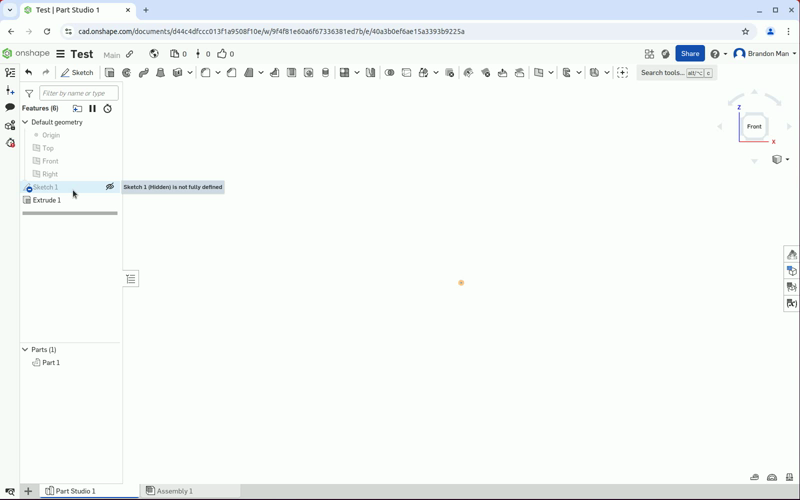
click(73, 189)
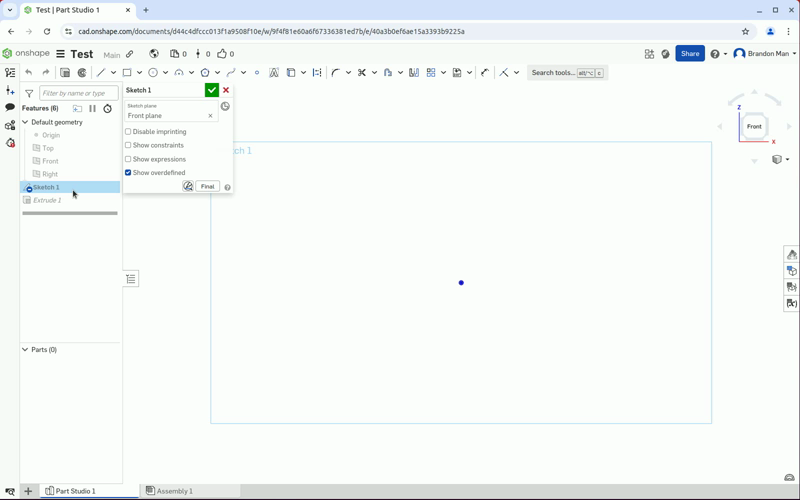
mouse_move(229, 92)
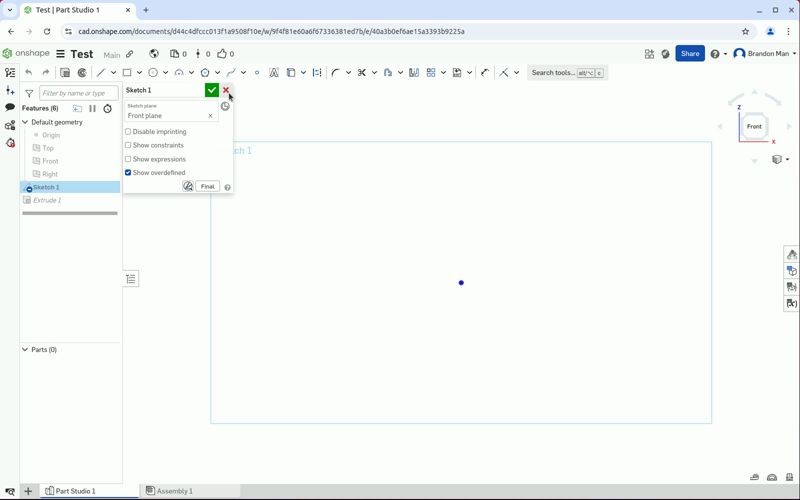
click(229, 92)
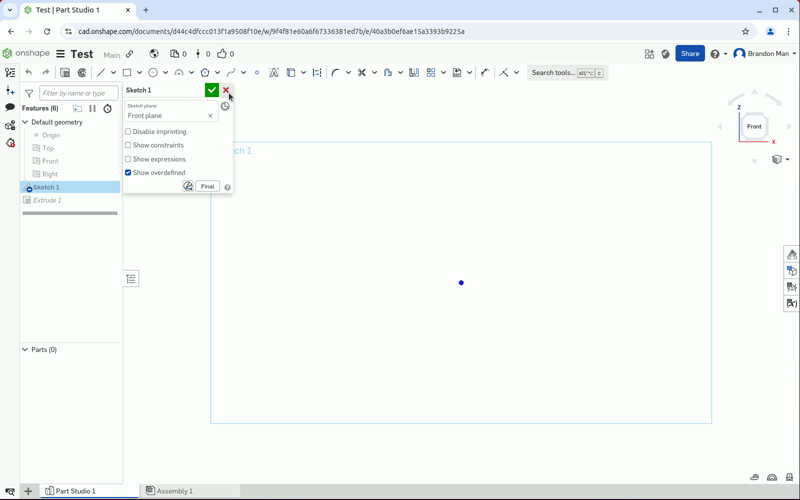
key(shift+s)
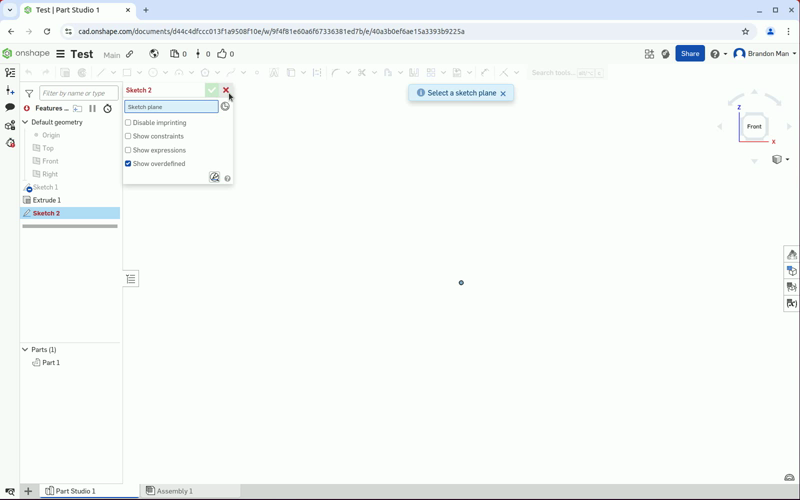
mouse_move(73, 163)
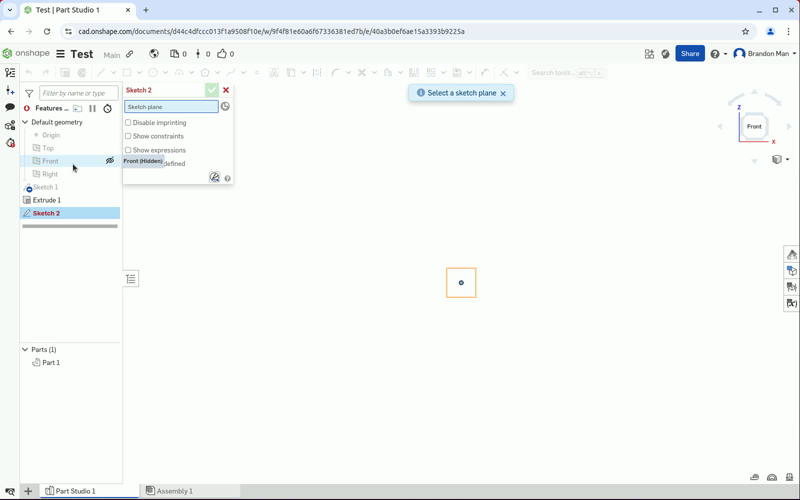
click(73, 163)
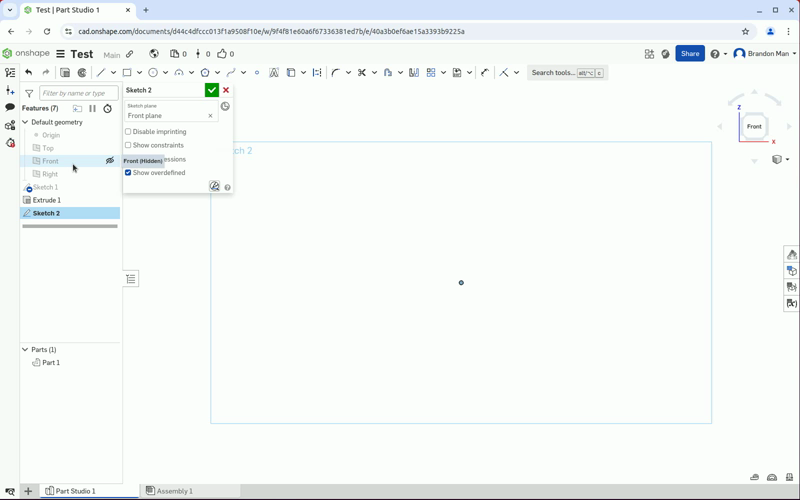
mouse_move(73, 352)
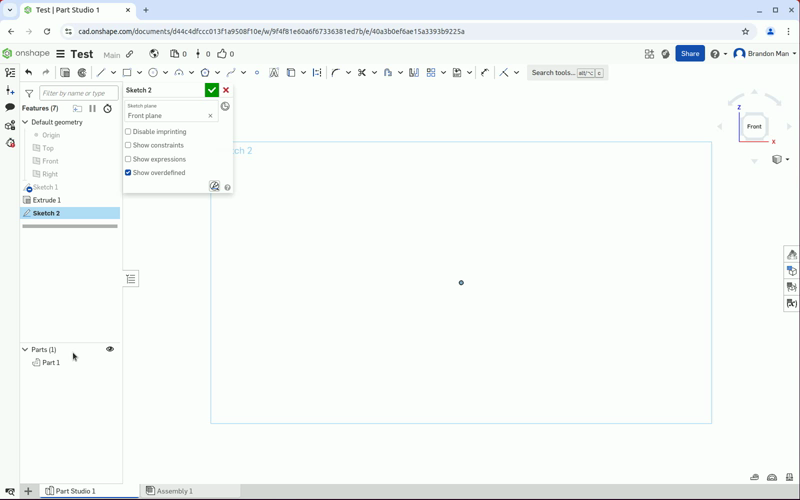
key(y)
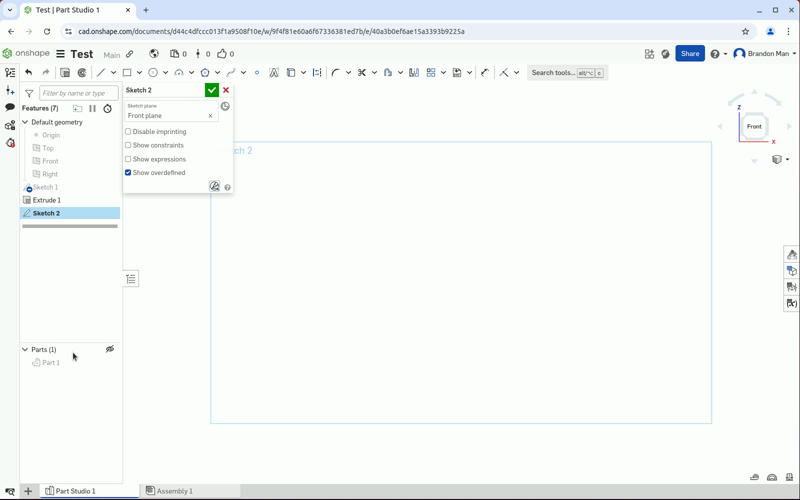
key(c)
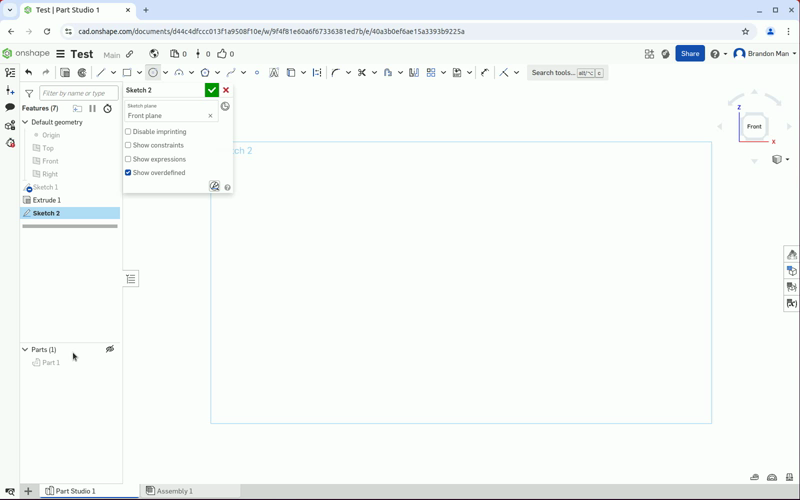
key_down(shift)
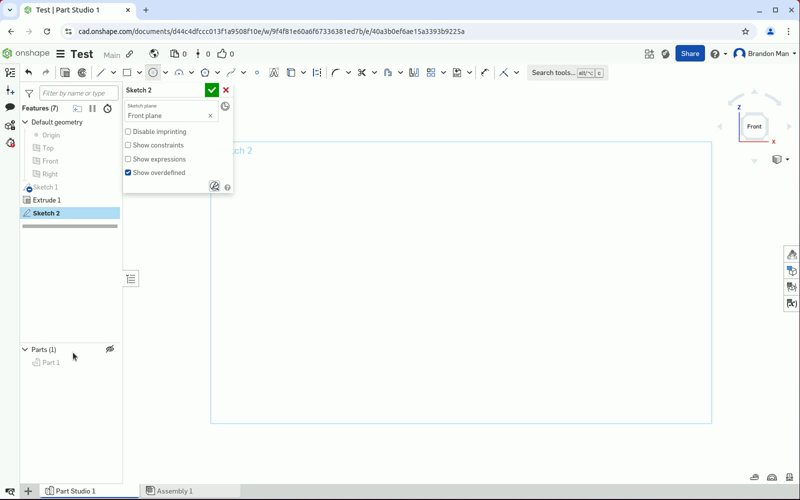
mouse_move(467, 282)
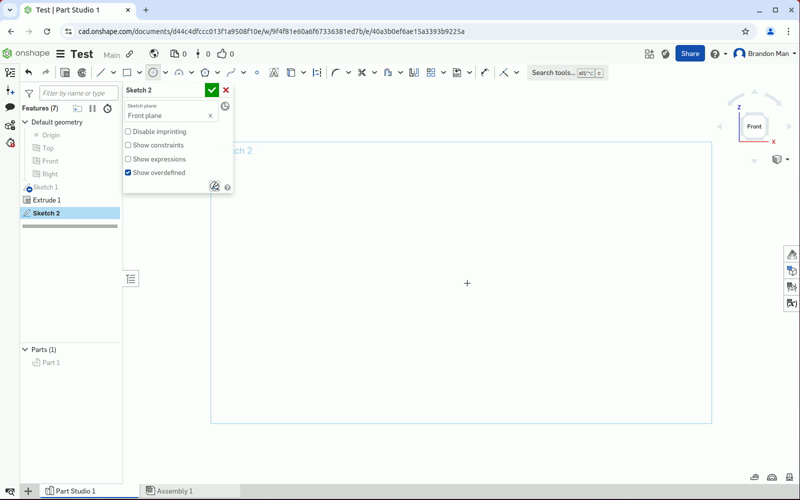
click(467, 282)
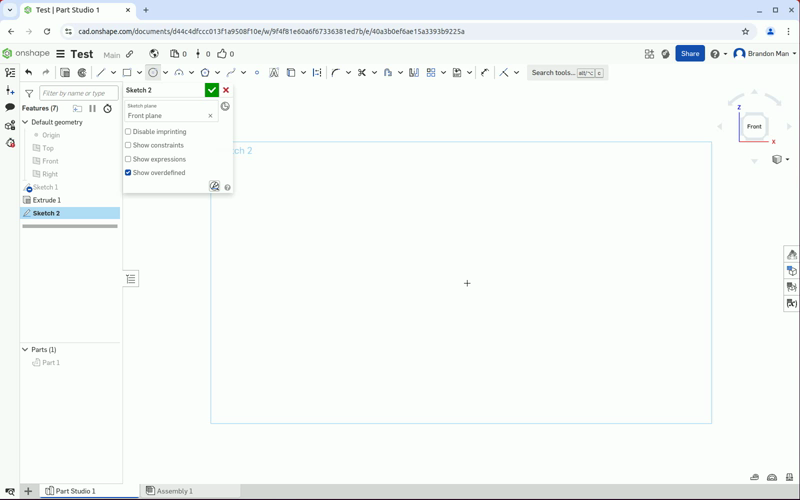
key_up(shift)
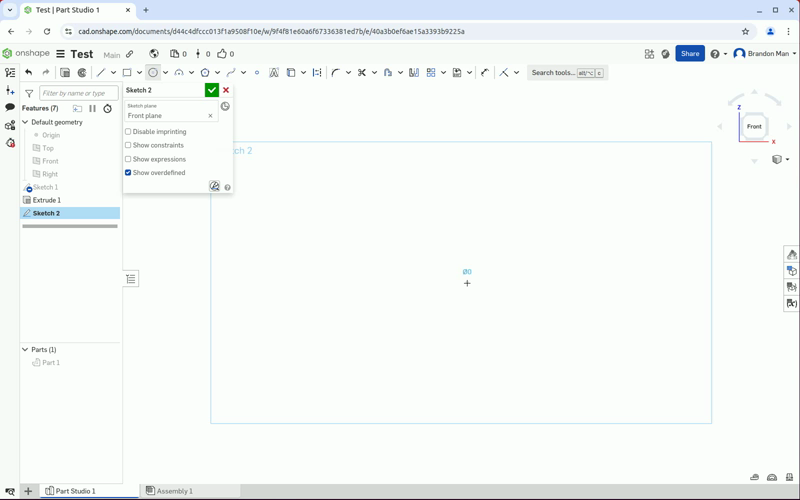
mouse_move(468, 282)
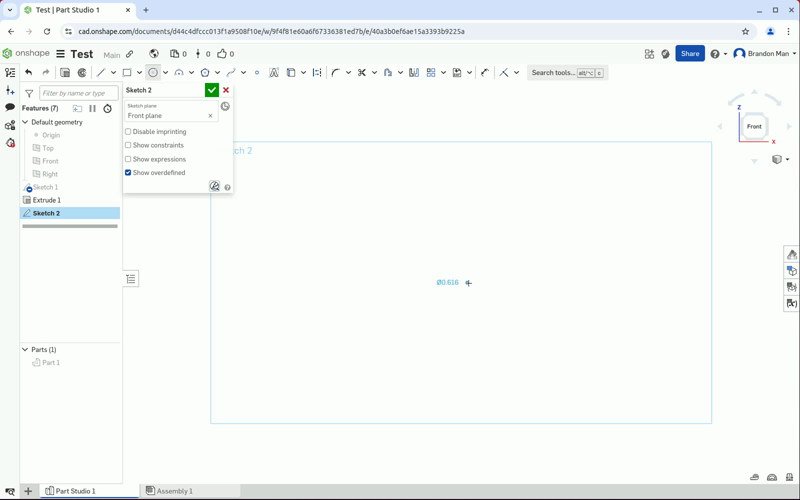
scroll(6)
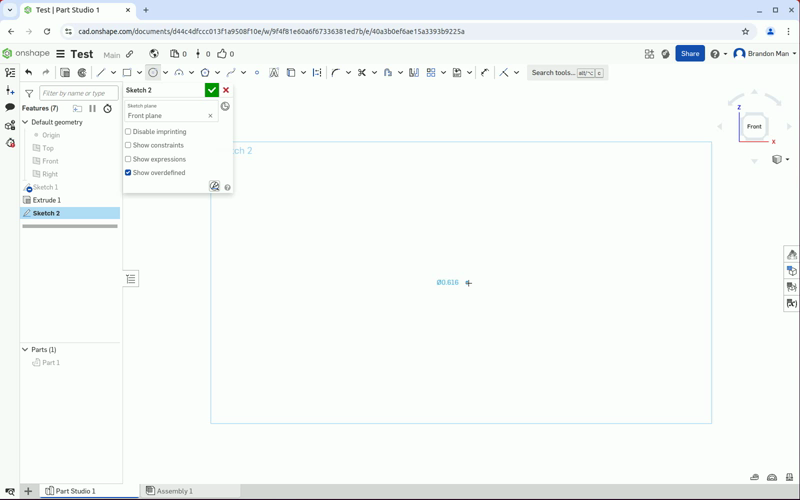
scroll(6)
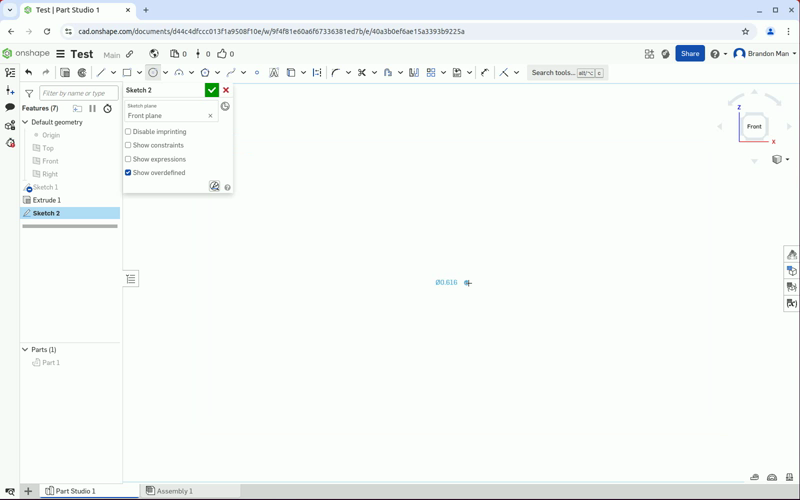
scroll(6)
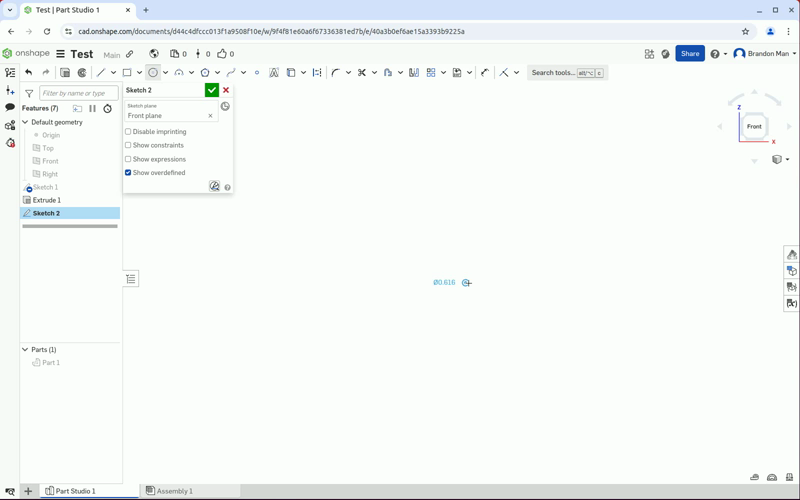
scroll(6)
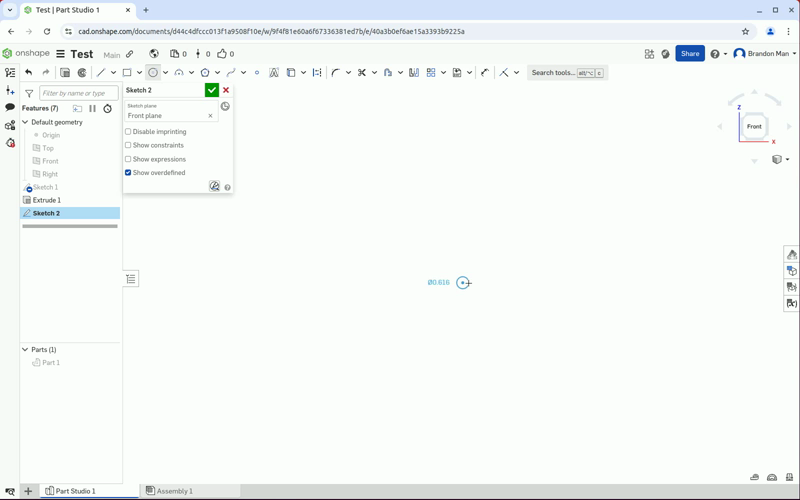
scroll(6)
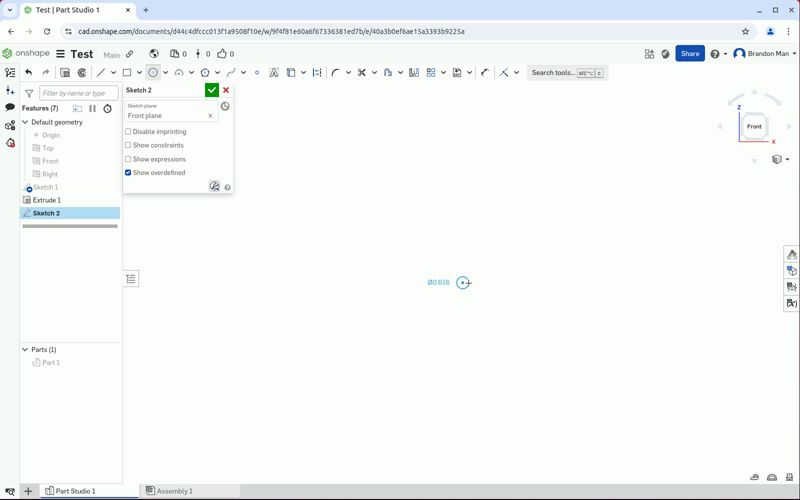
scroll(6)
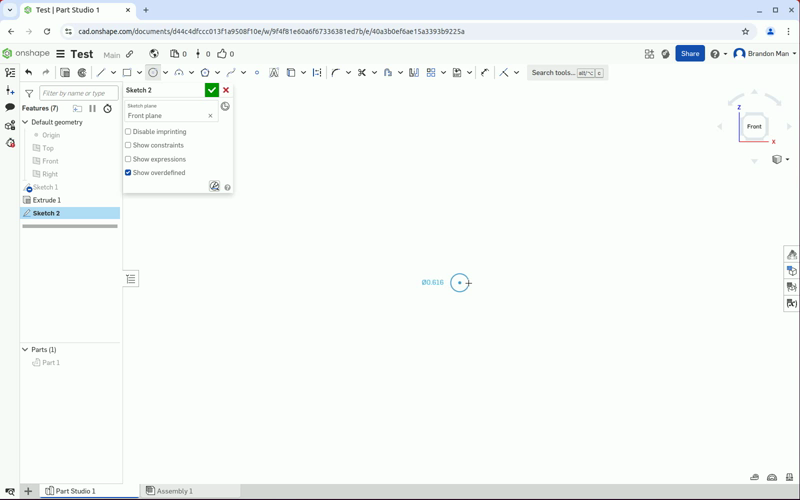
scroll(6)
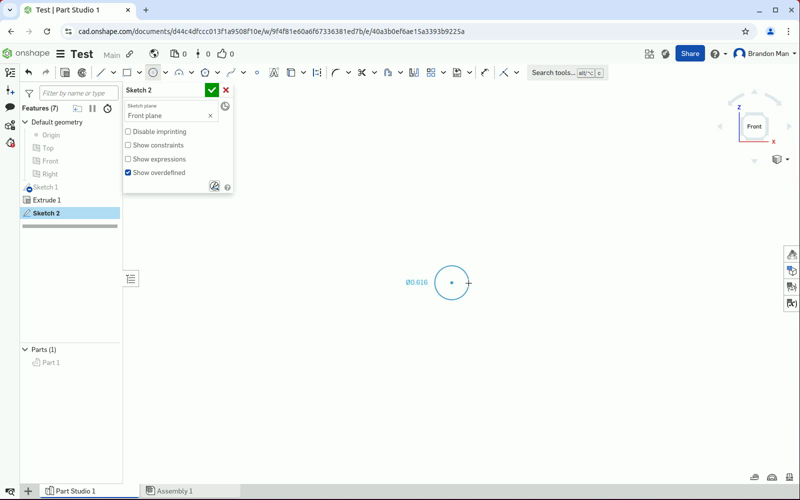
click(468, 282)
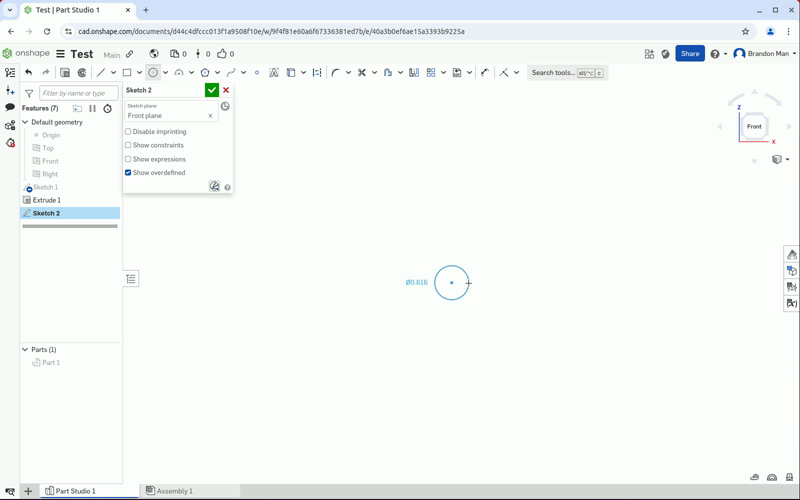
scroll(-6)
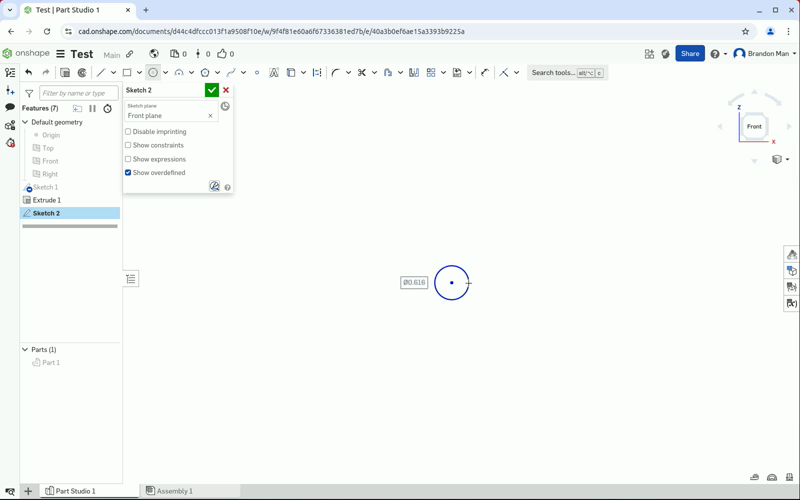
scroll(-6)
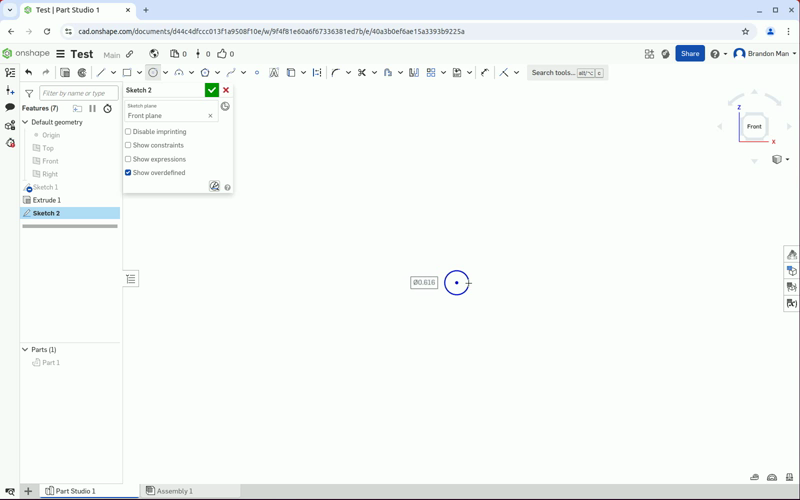
scroll(-6)
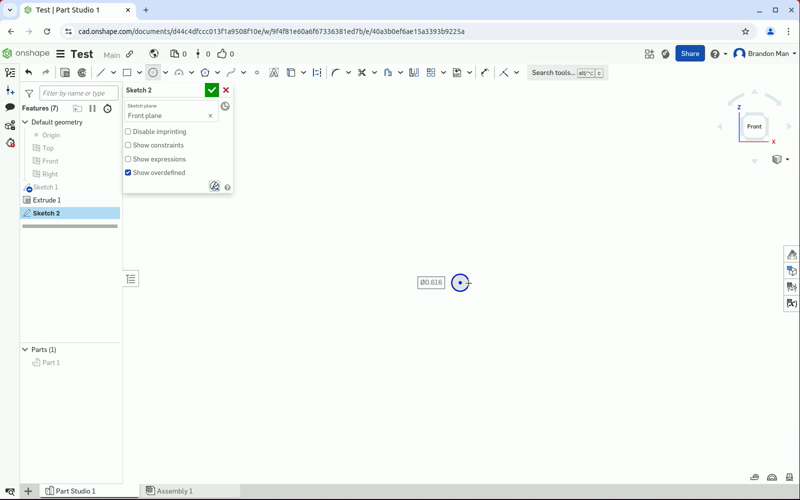
scroll(-6)
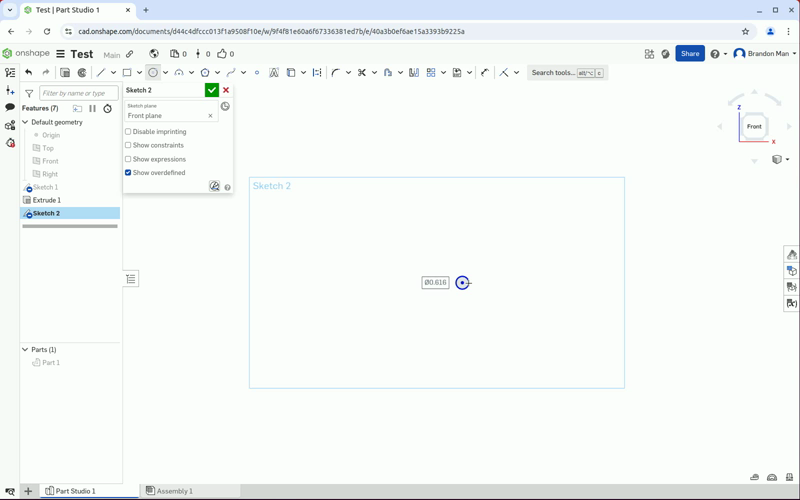
scroll(-6)
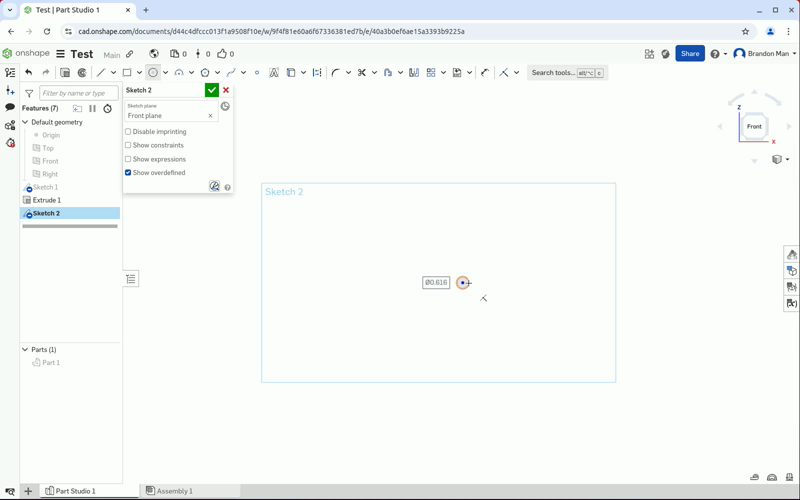
scroll(-6)
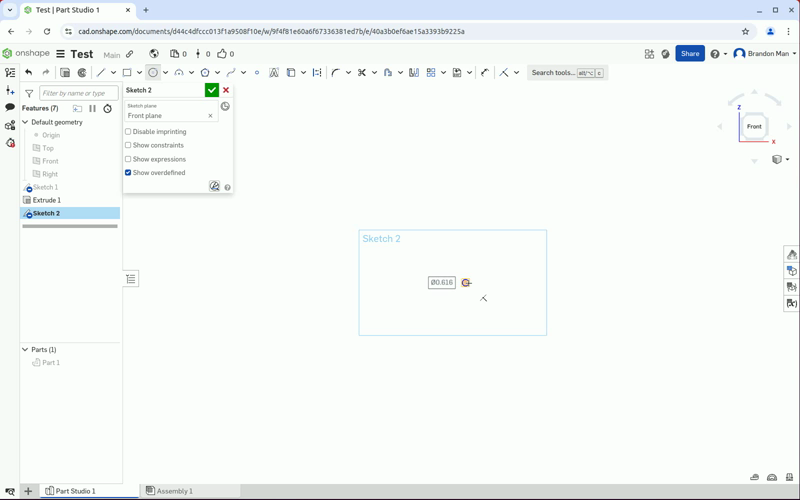
scroll(-6)
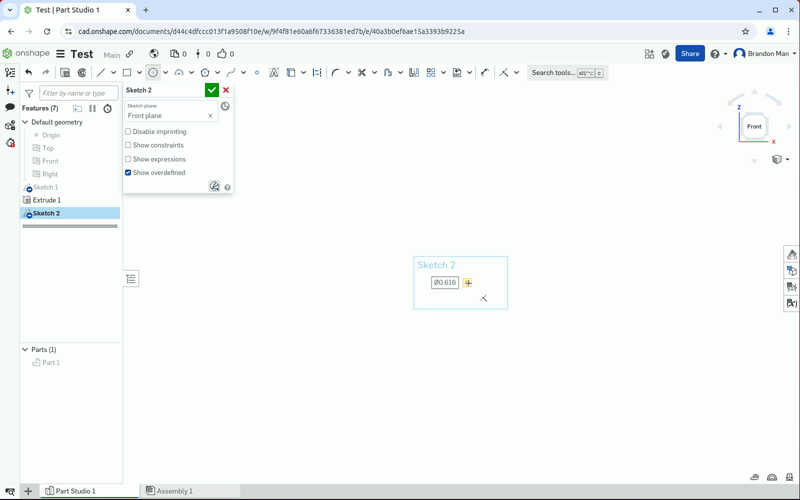
key(esc)
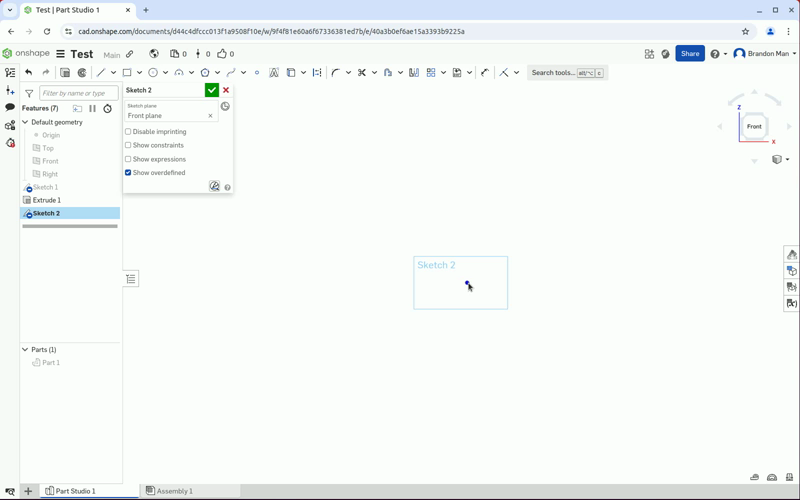
mouse_move(467, 282)
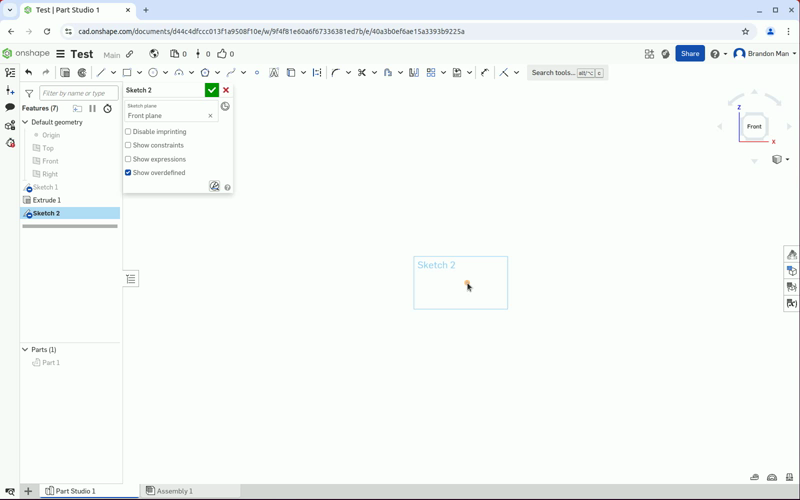
scroll(6)
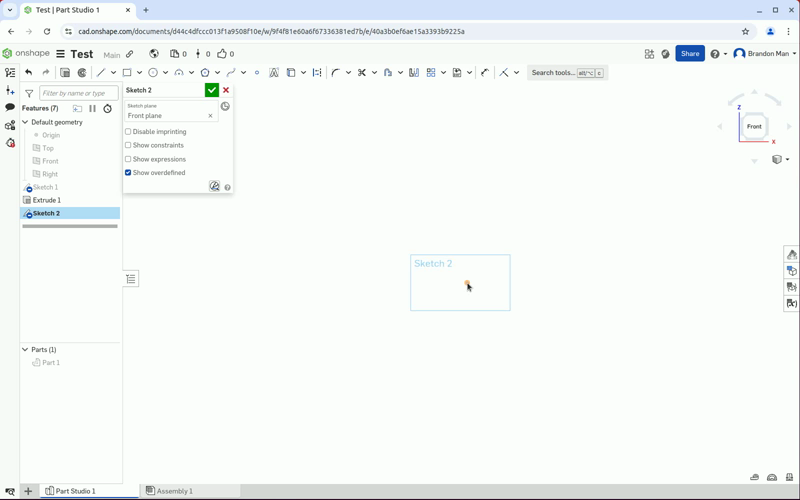
scroll(6)
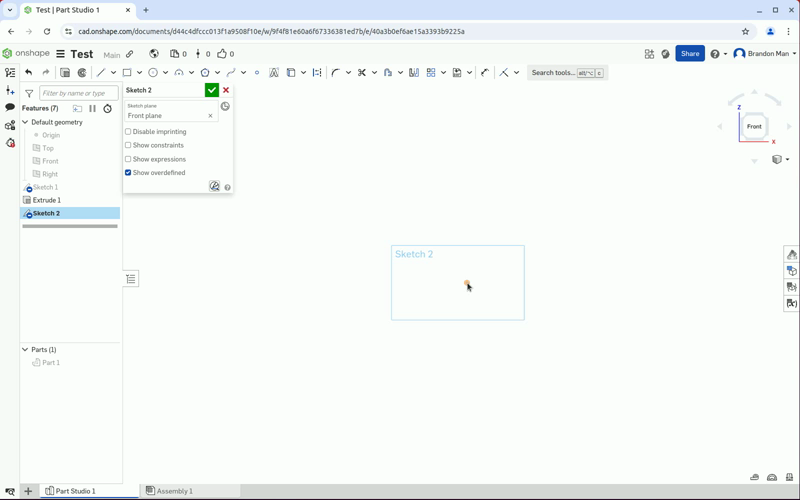
scroll(6)
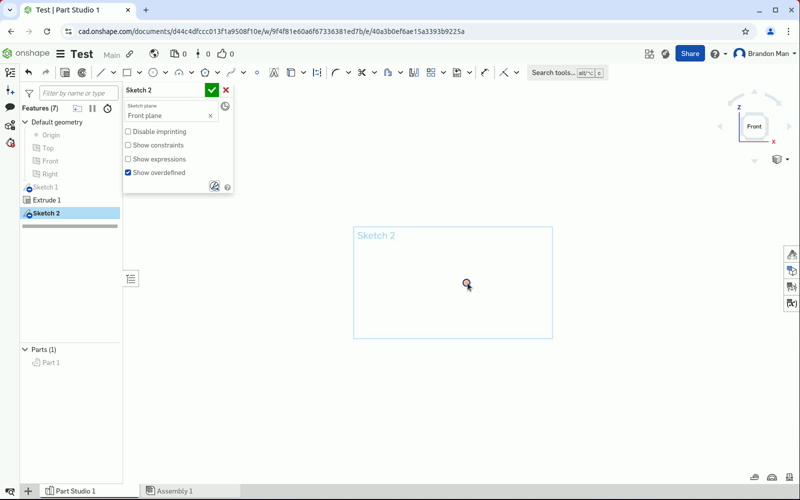
scroll(6)
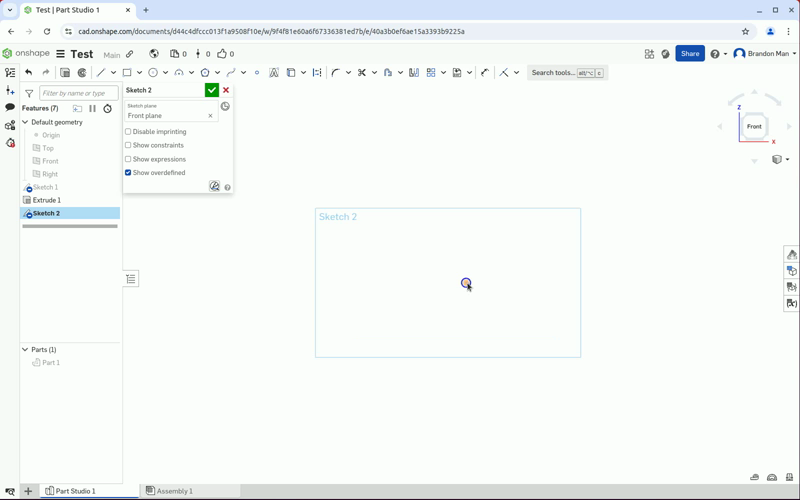
scroll(6)
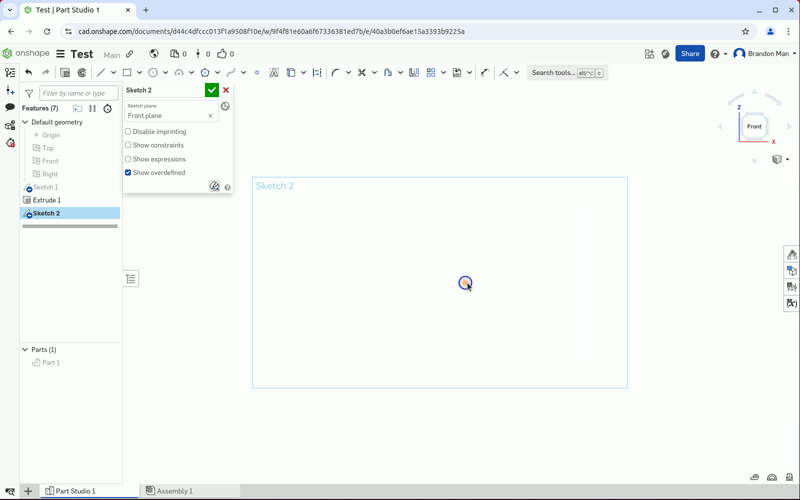
scroll(6)
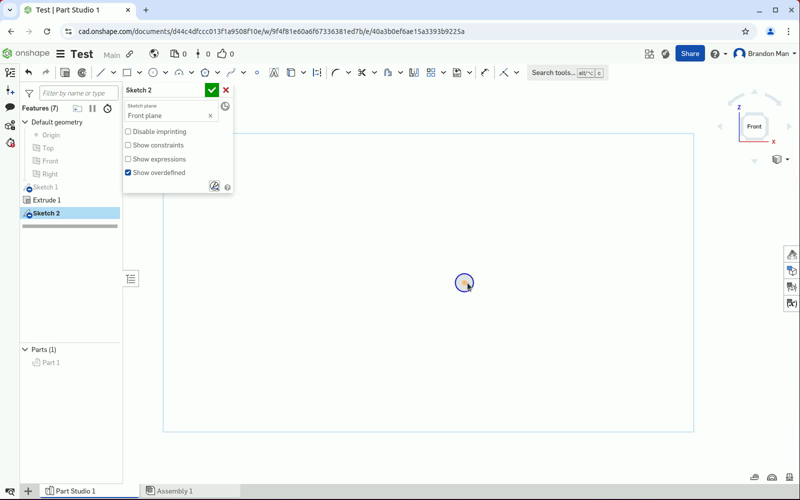
scroll(6)
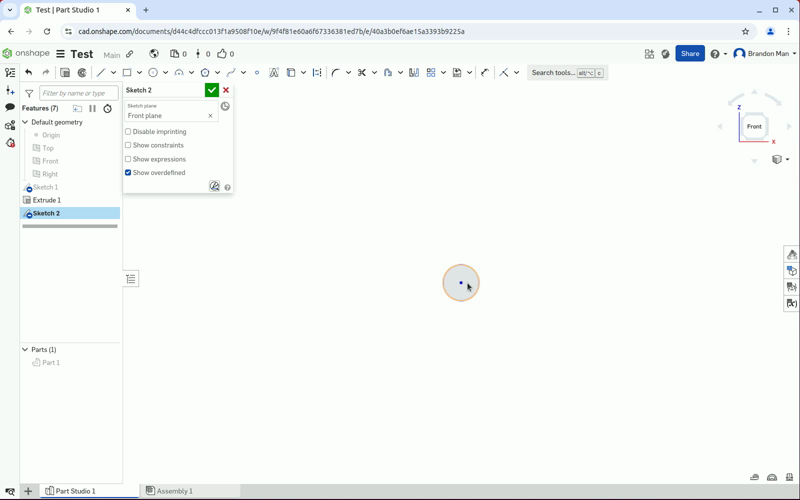
click(467, 282)
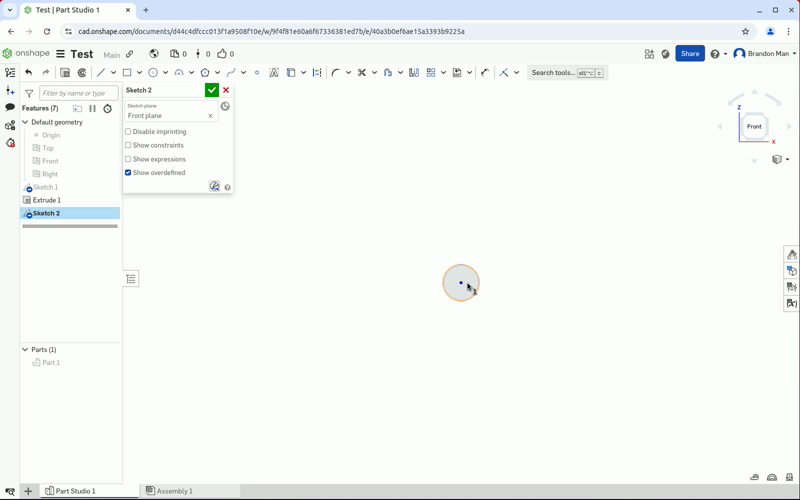
scroll(-6)
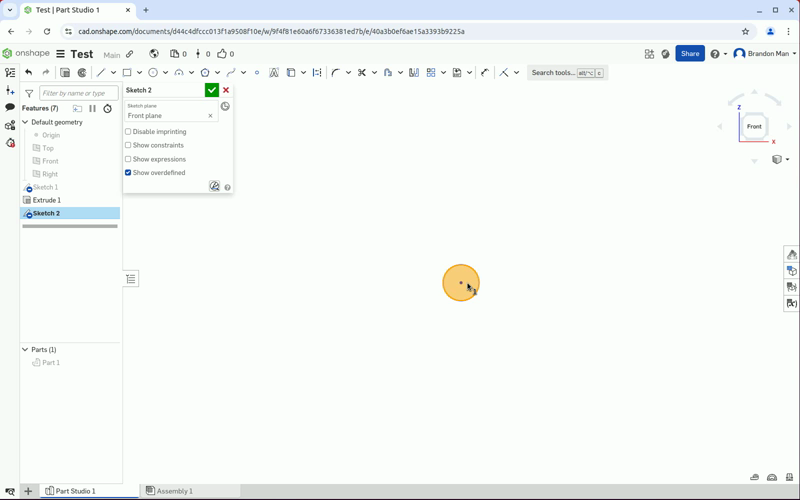
scroll(-6)
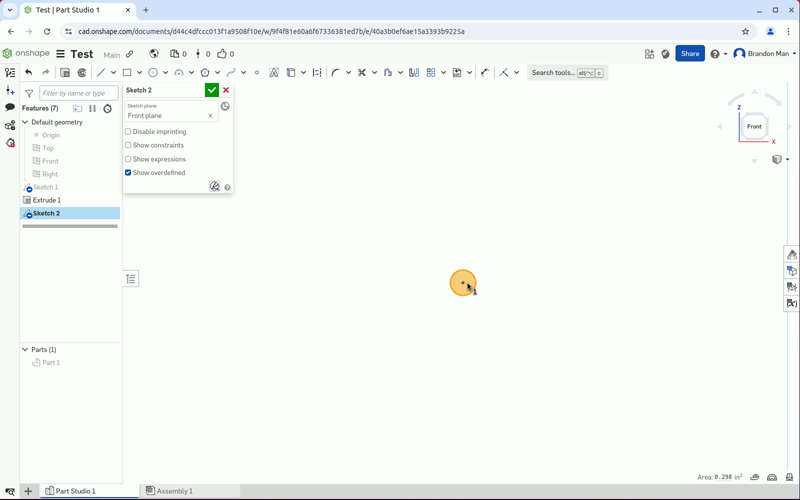
scroll(-6)
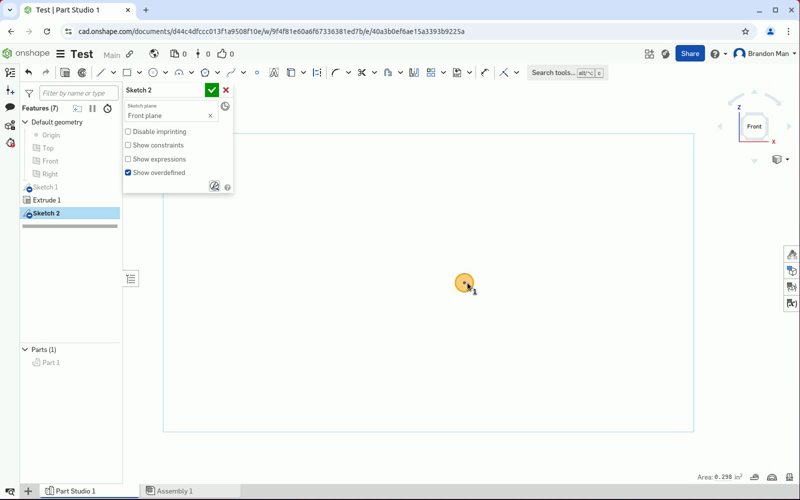
scroll(-6)
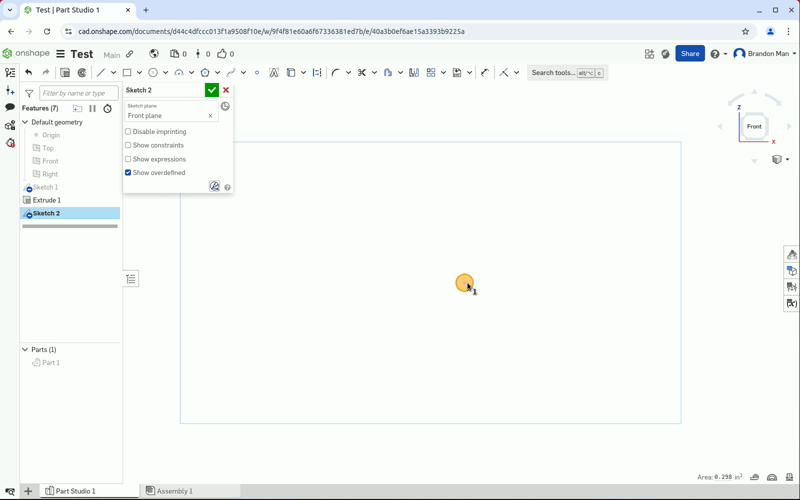
scroll(-6)
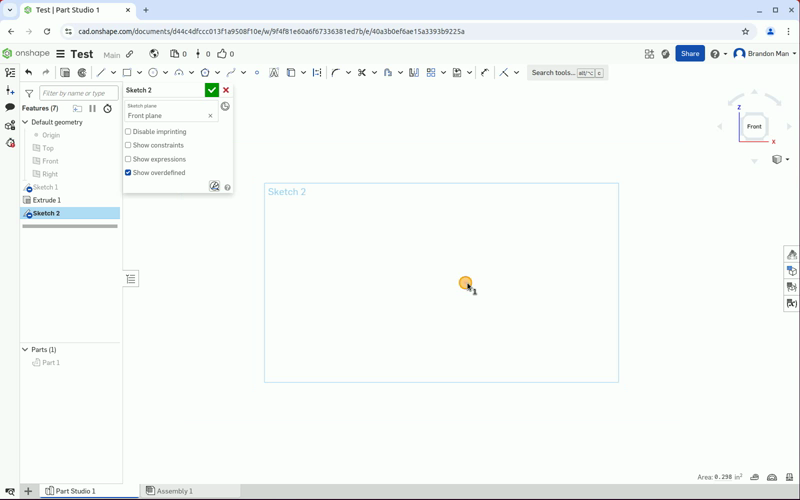
scroll(-6)
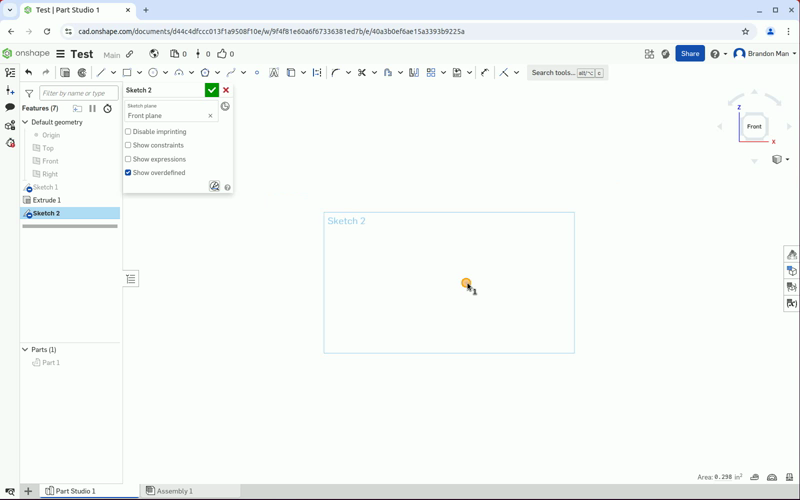
scroll(-6)
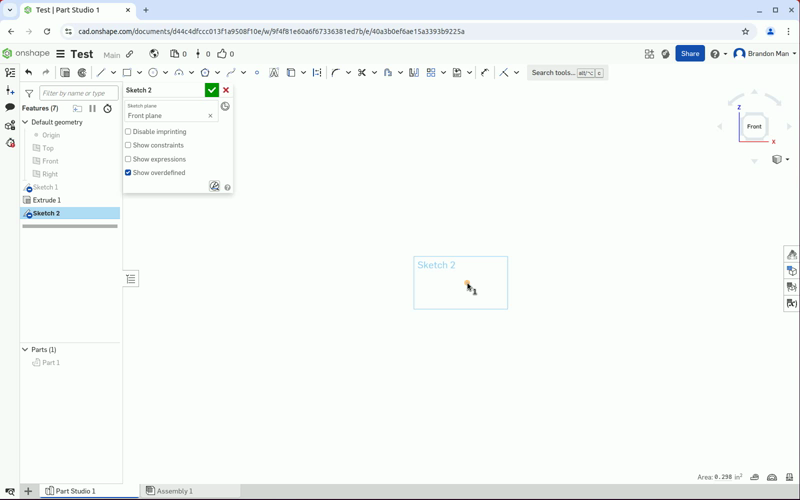
mouse_move(73, 352)
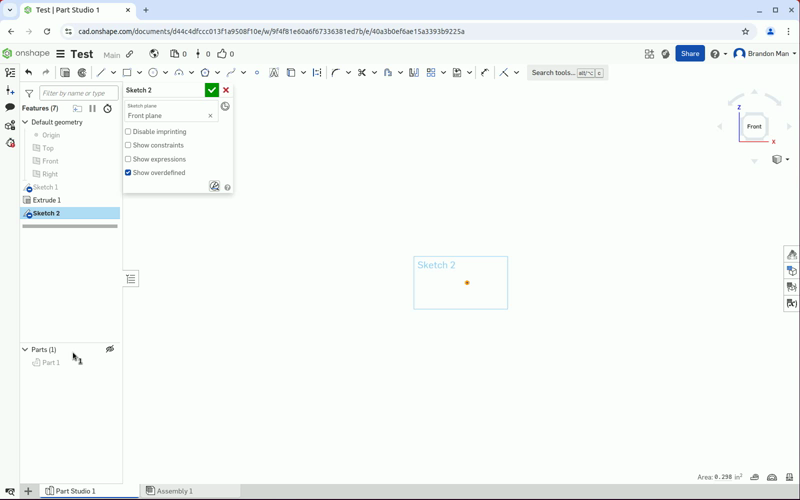
key(shift+y)
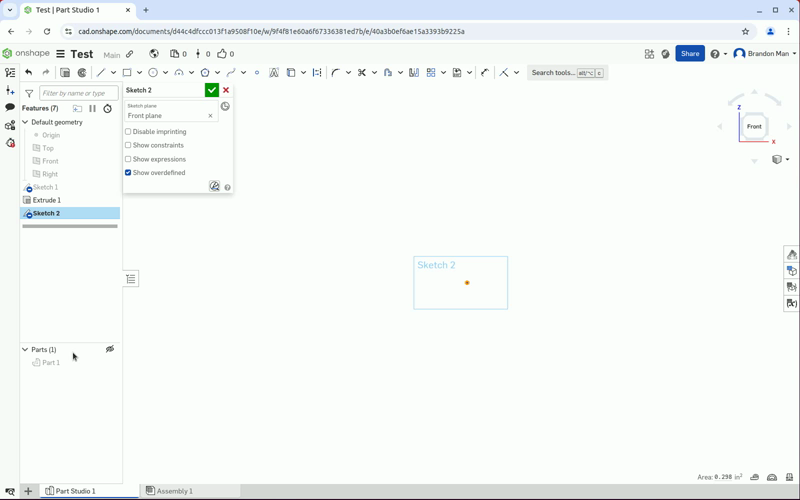
key(shift+e)
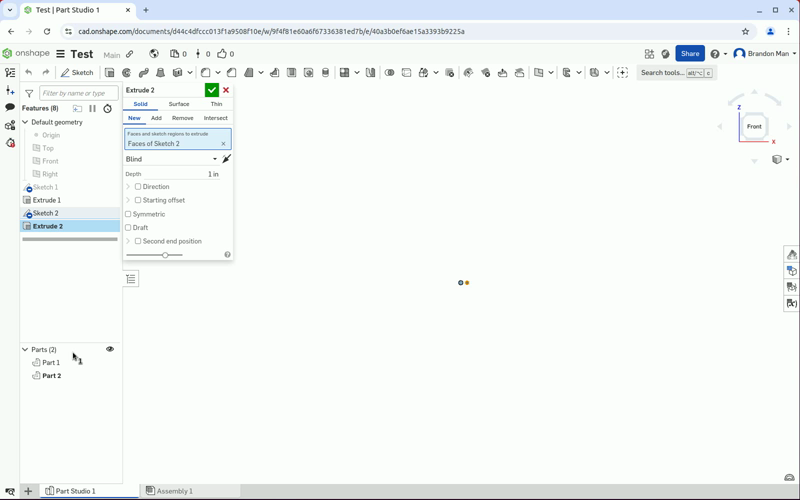
mouse_move(143, 106)
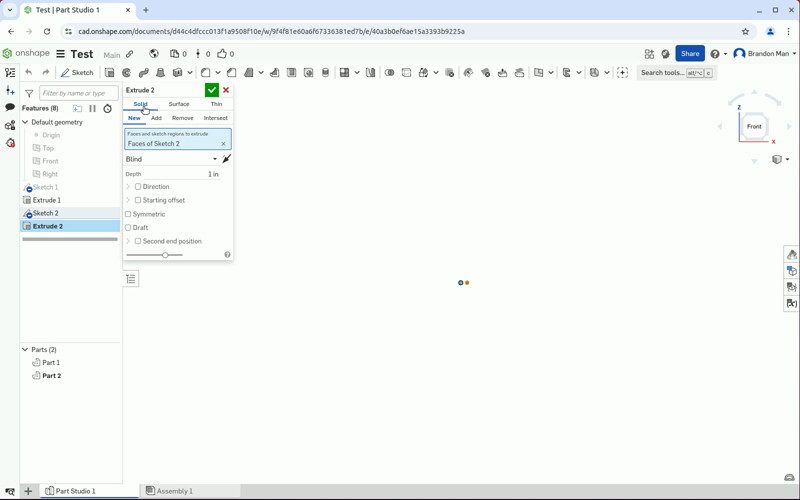
click(143, 106)
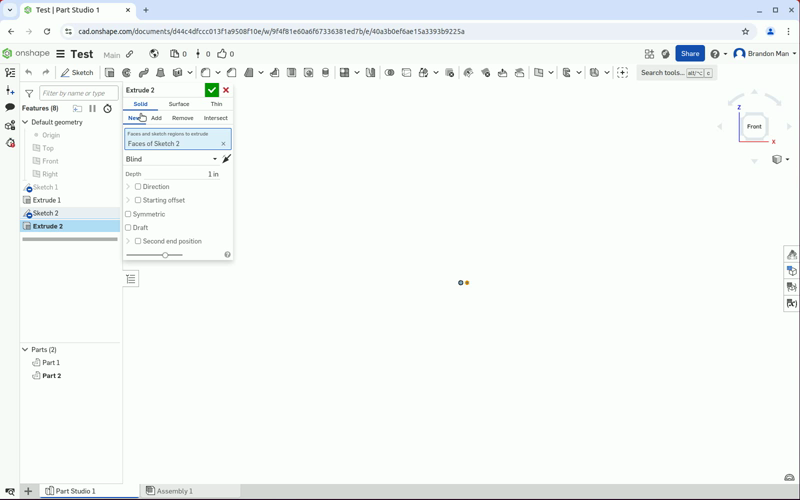
mouse_move(137, 120)
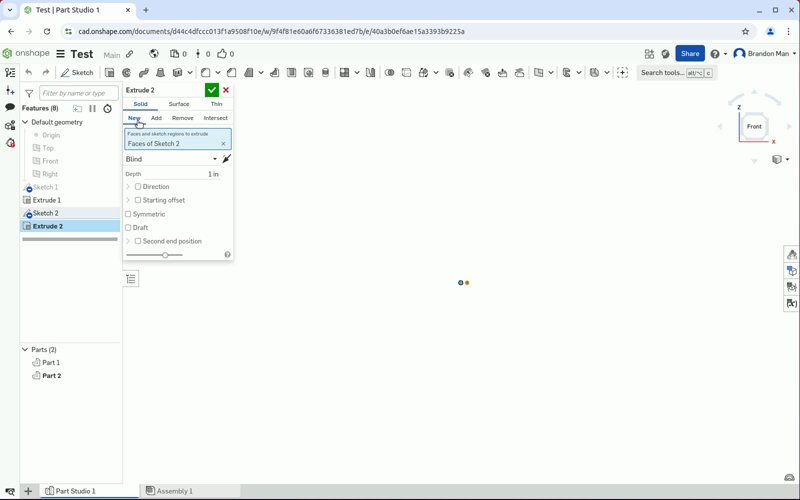
click(137, 120)
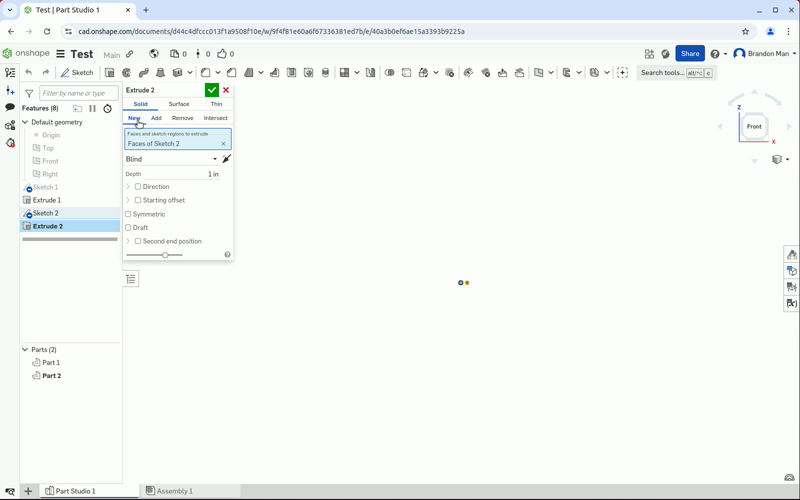
key(tab, 4)
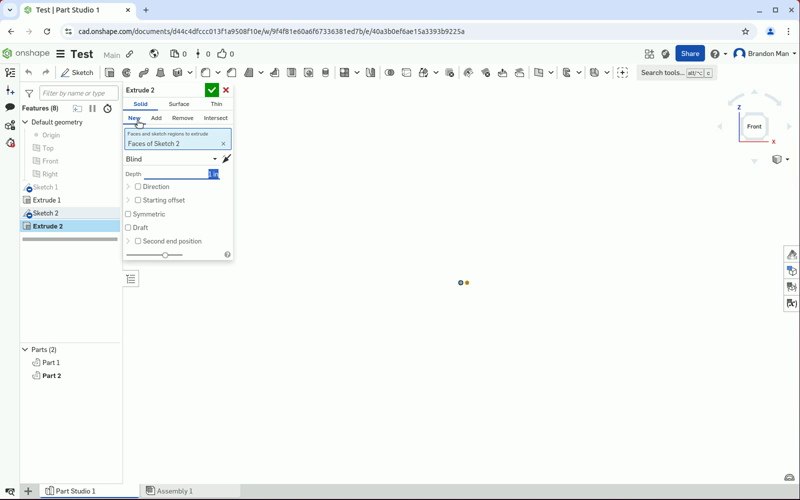
text(23.108)
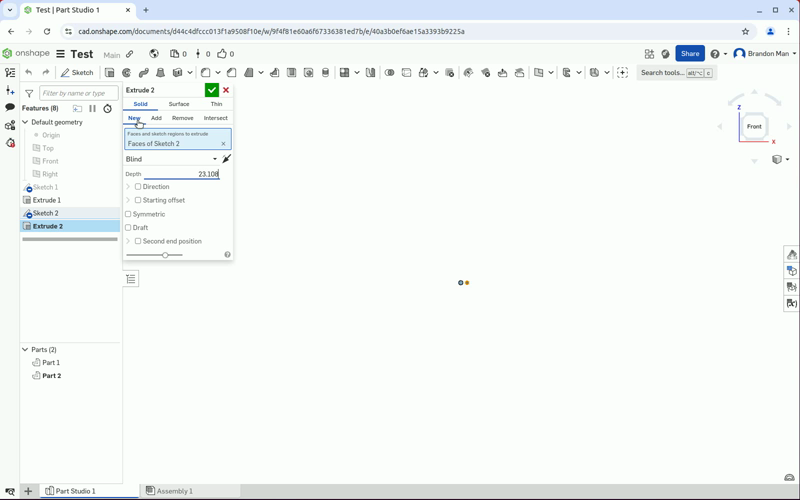
key(enter)
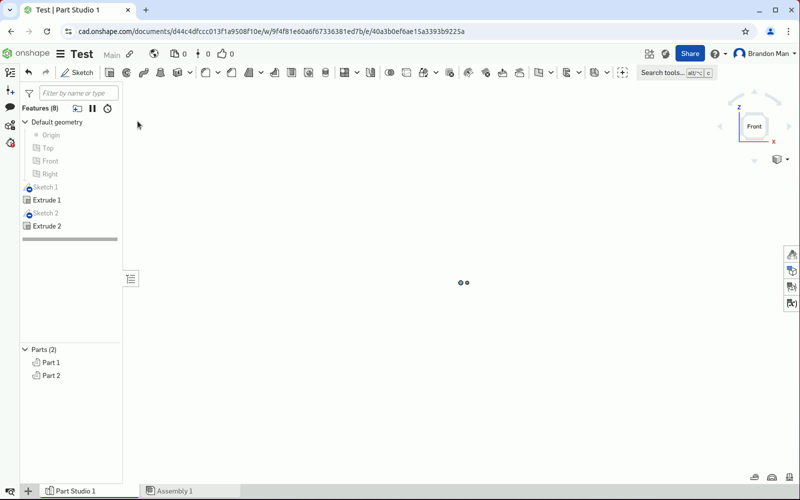
key(shift+h)
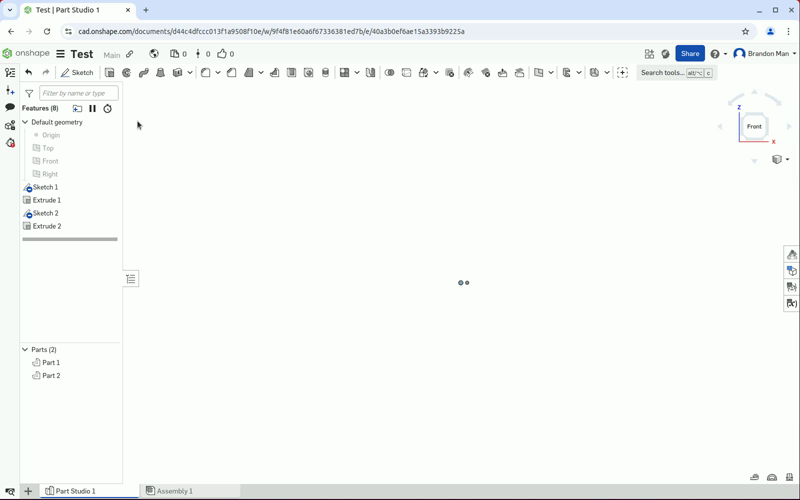
key(shift+h)
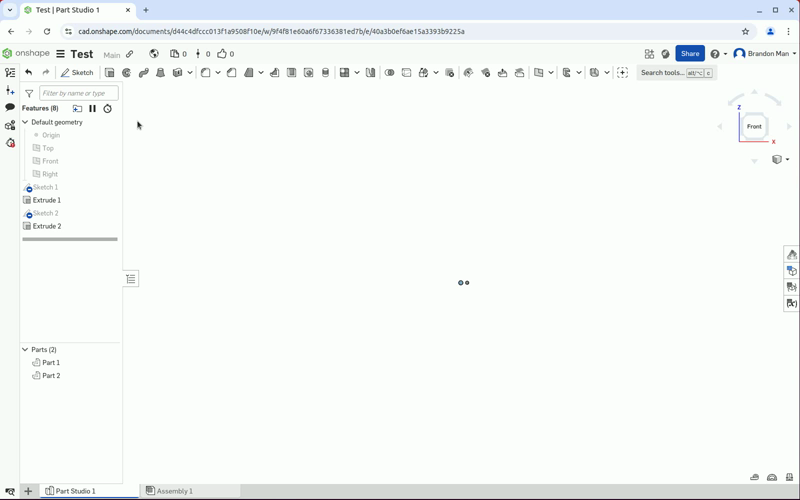
mouse_move(73, 189)
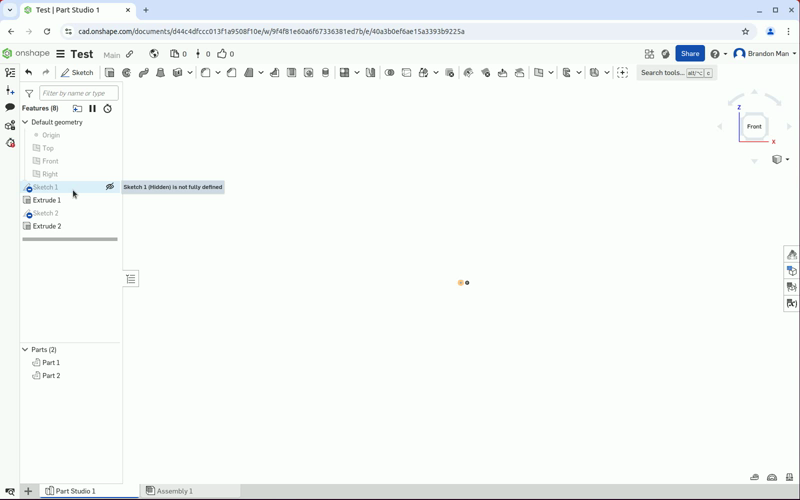
click(73, 189)
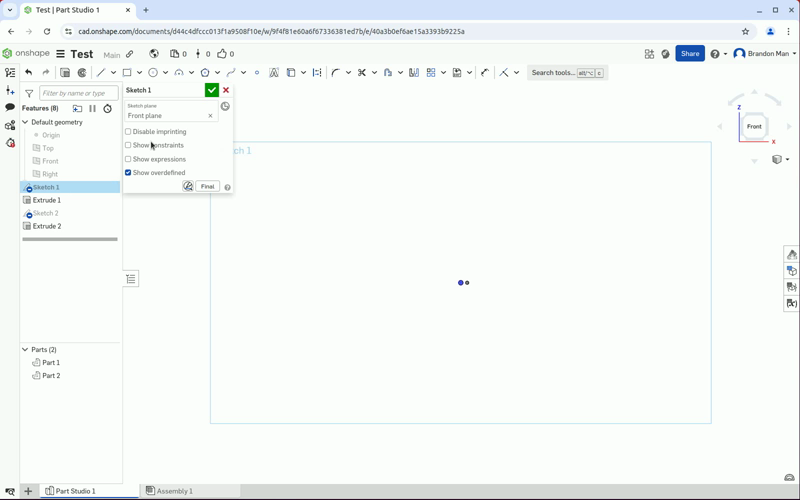
mouse_move(229, 92)
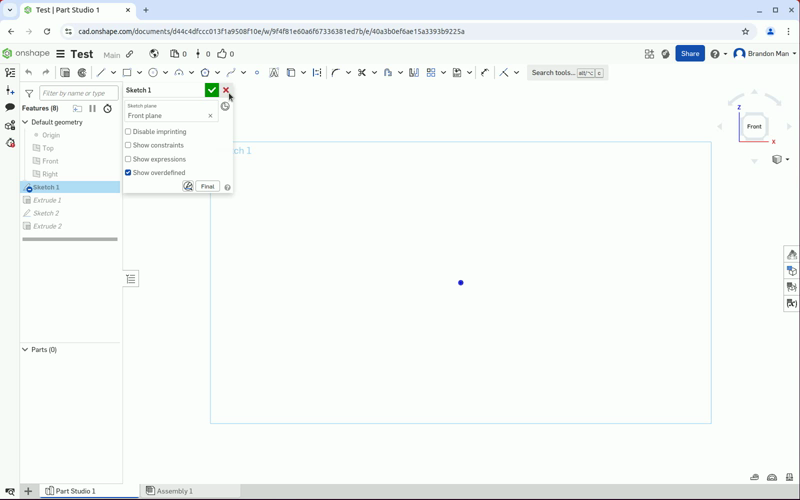
click(229, 92)
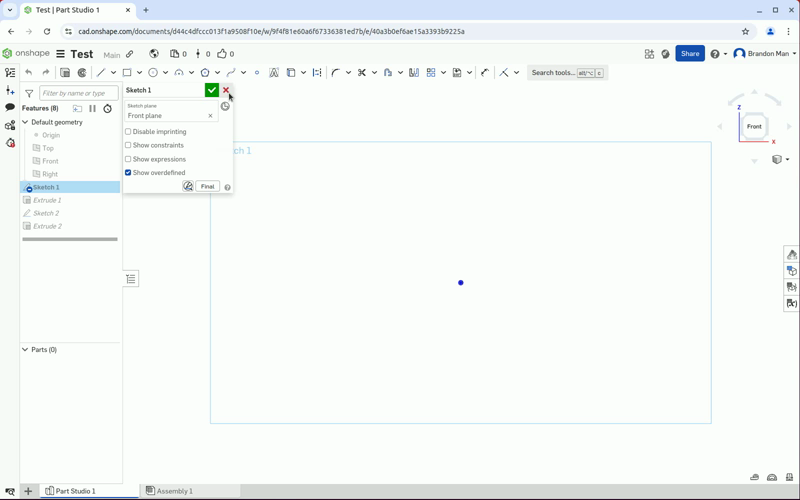
key(shift+s)
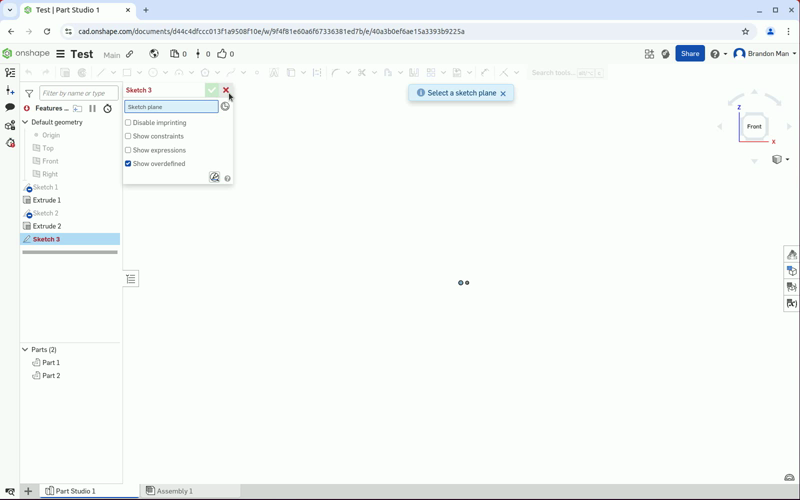
mouse_move(73, 163)
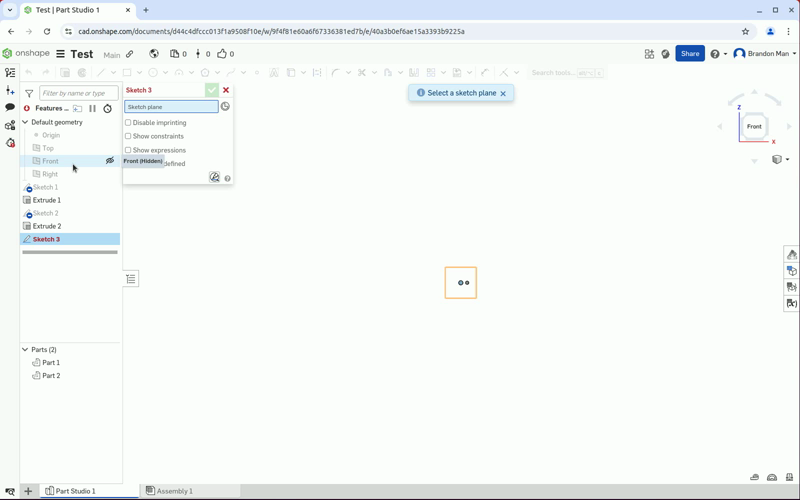
click(73, 163)
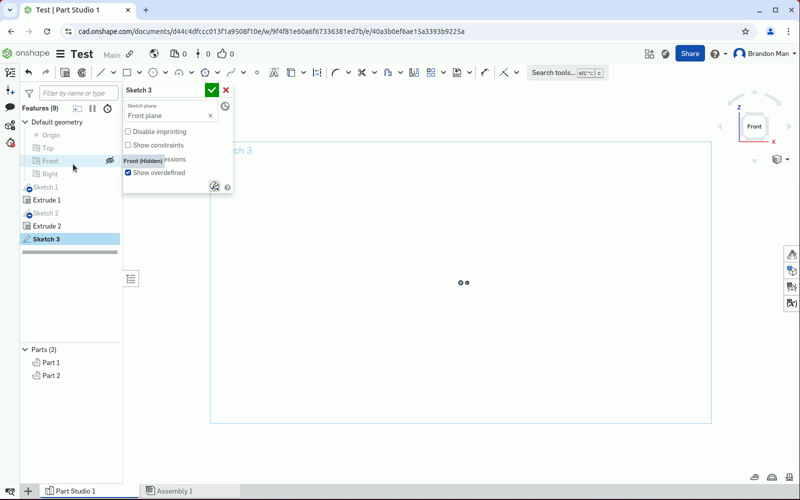
mouse_move(73, 352)
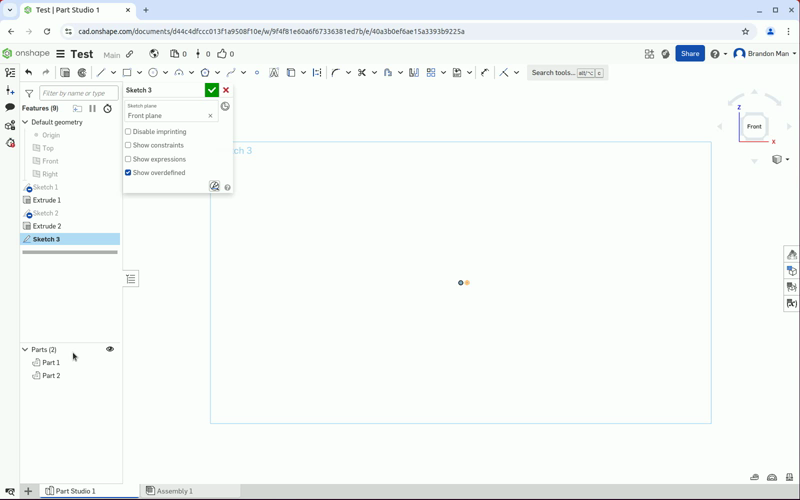
key(y)
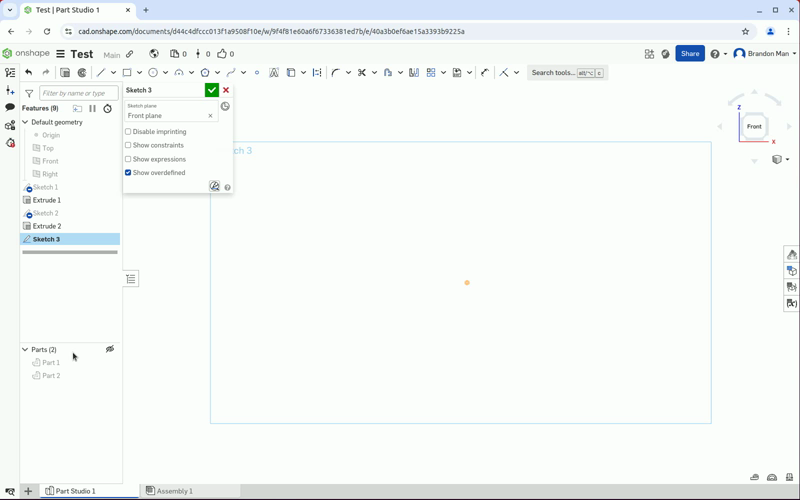
key(c)
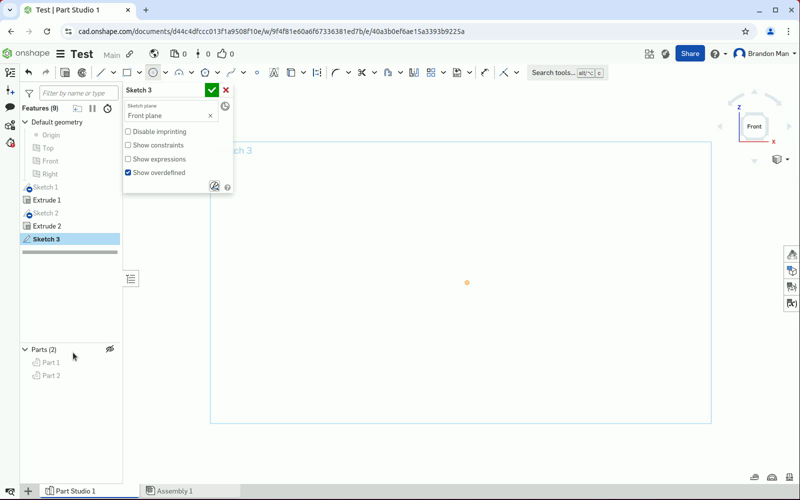
key_down(shift)
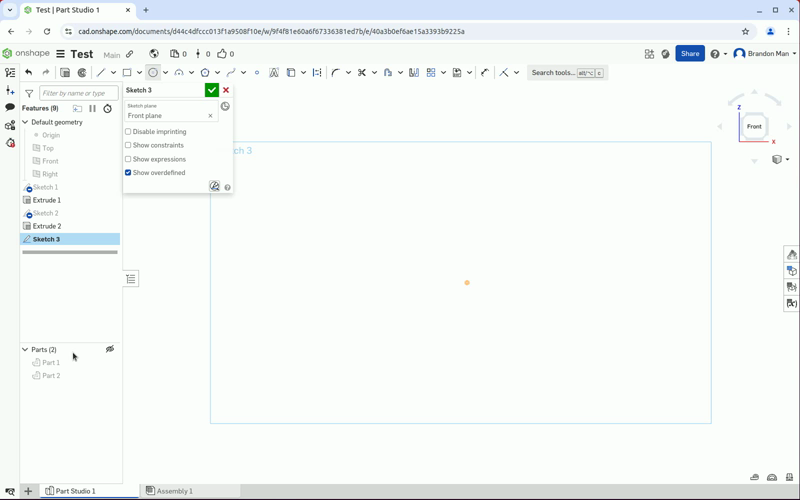
mouse_move(444, 282)
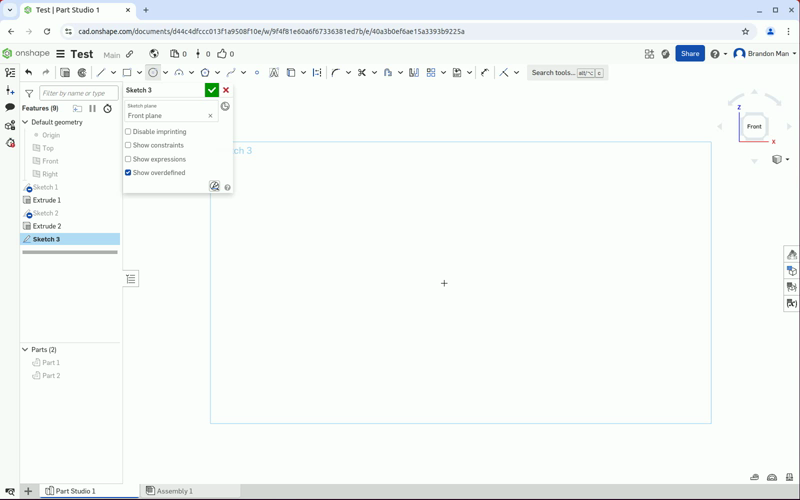
click(444, 282)
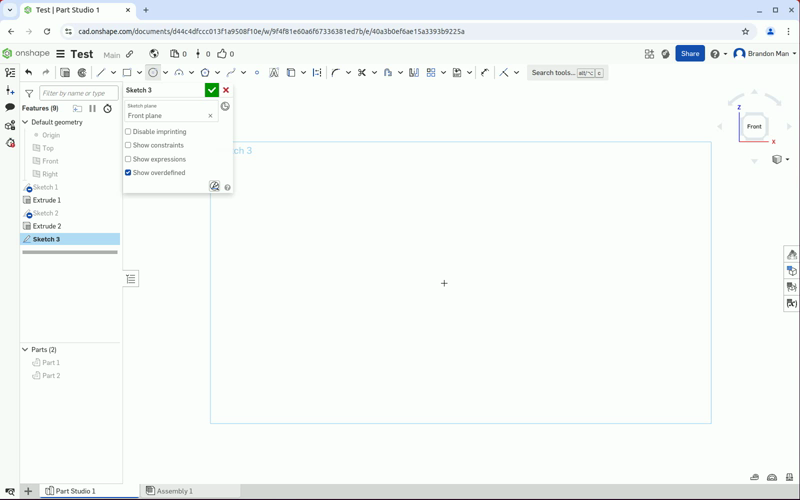
key_up(shift)
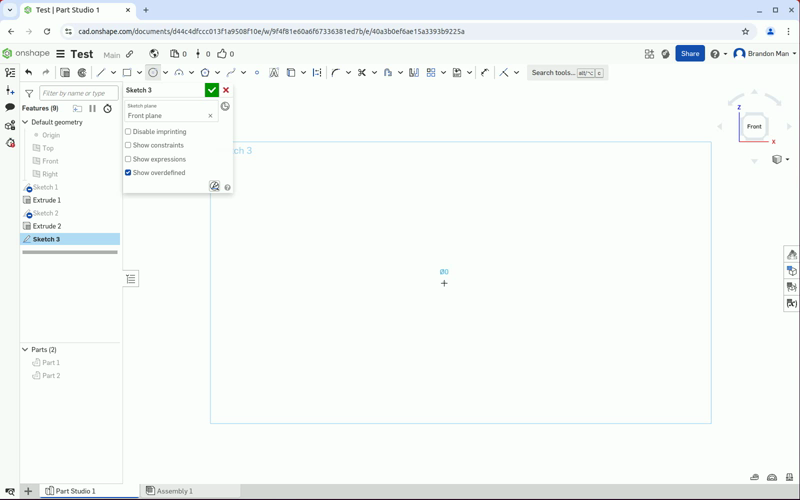
mouse_move(445, 282)
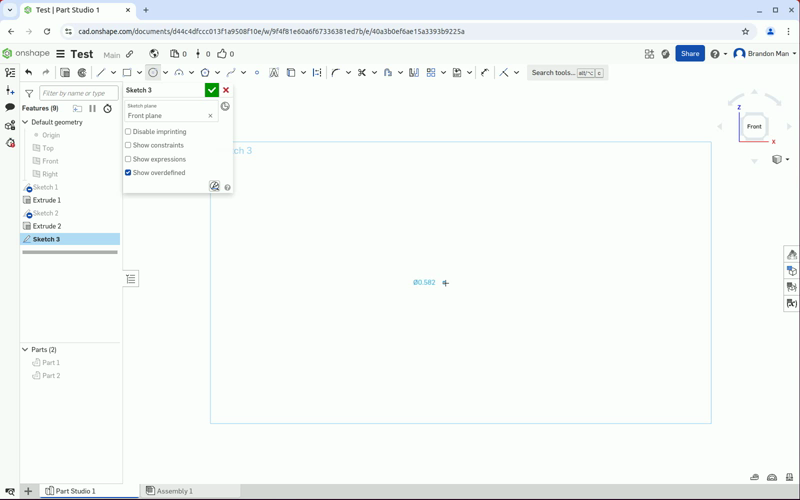
scroll(6)
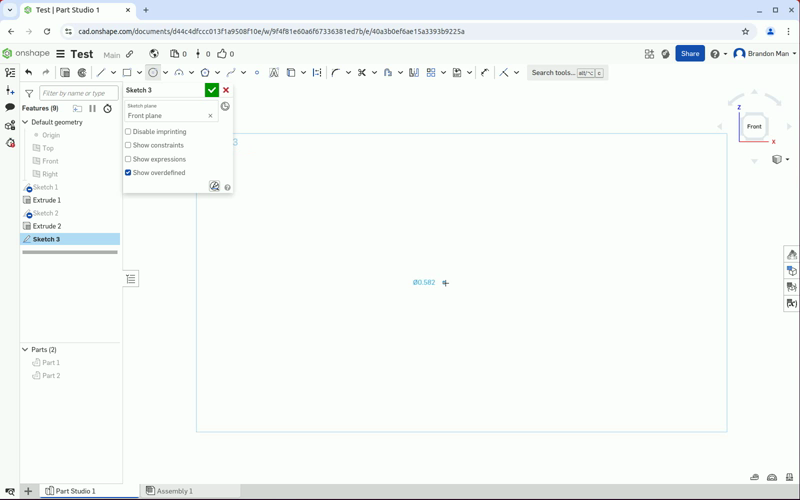
scroll(6)
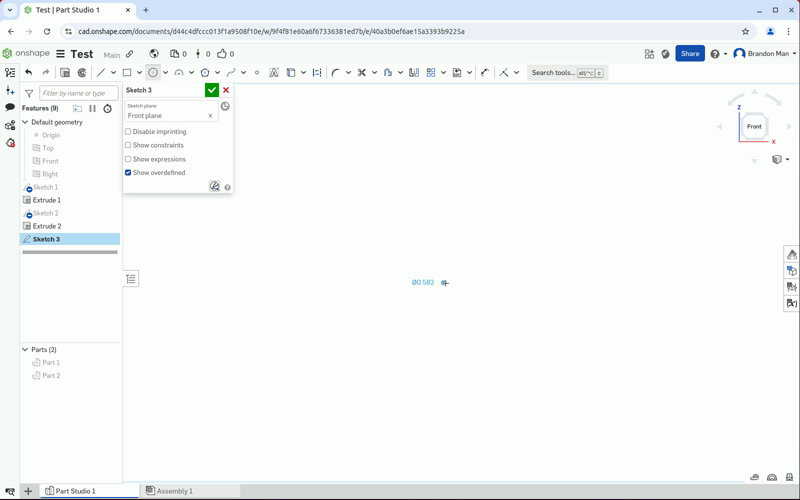
scroll(6)
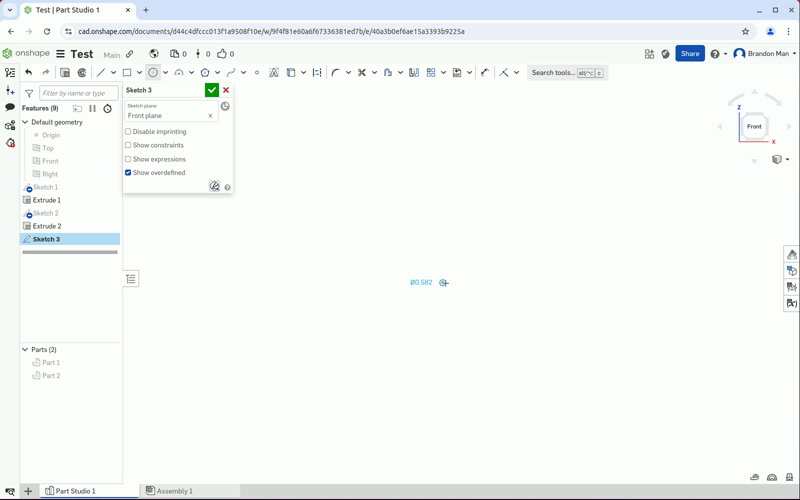
scroll(6)
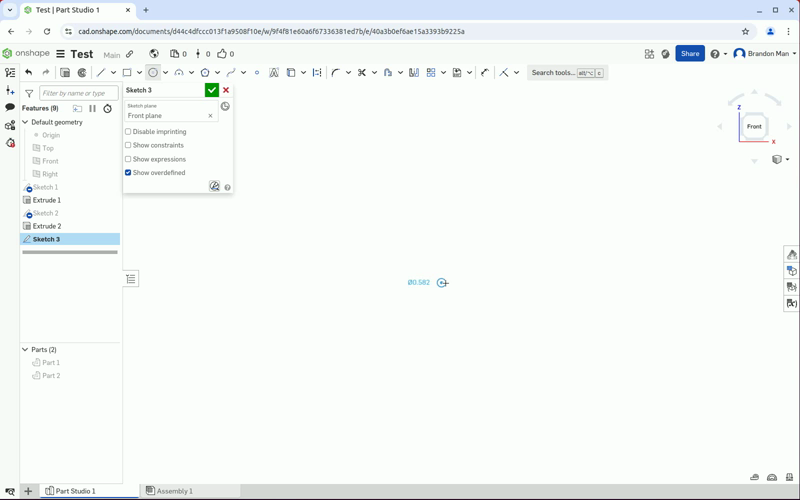
scroll(6)
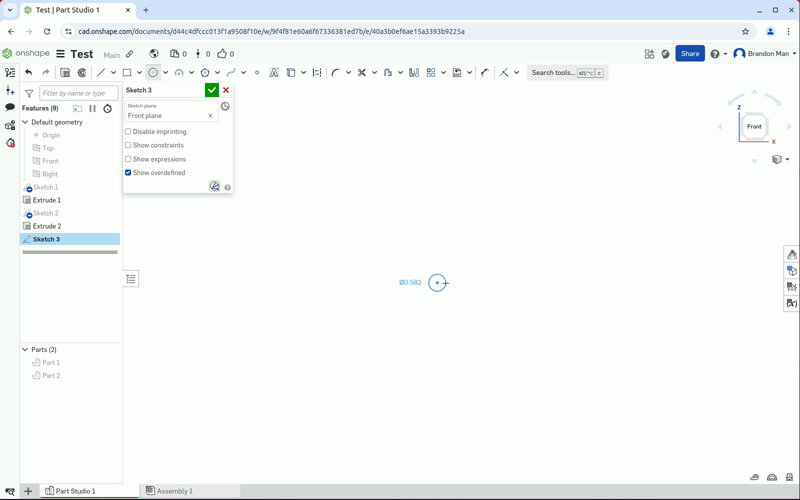
scroll(6)
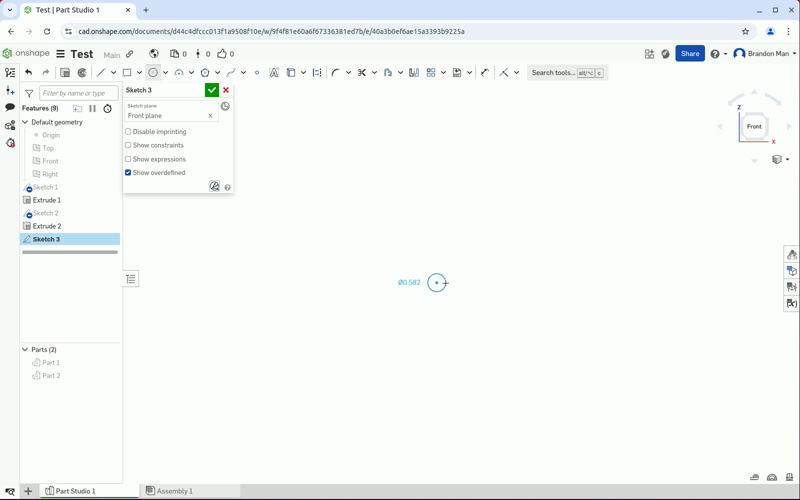
scroll(6)
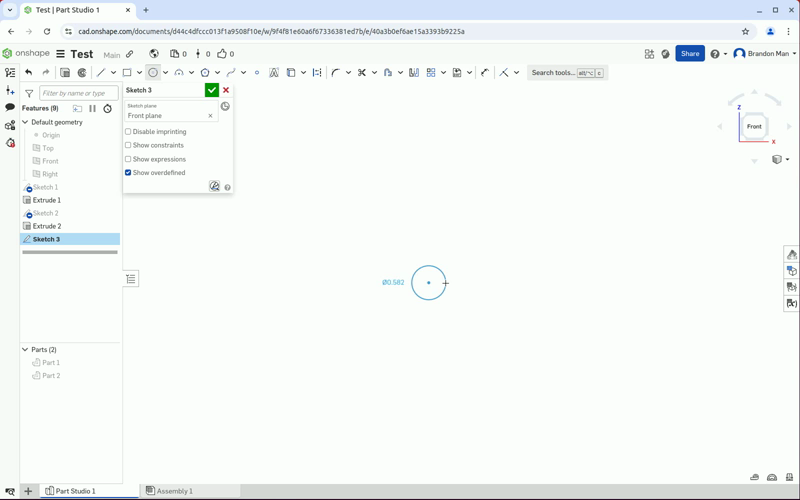
click(445, 282)
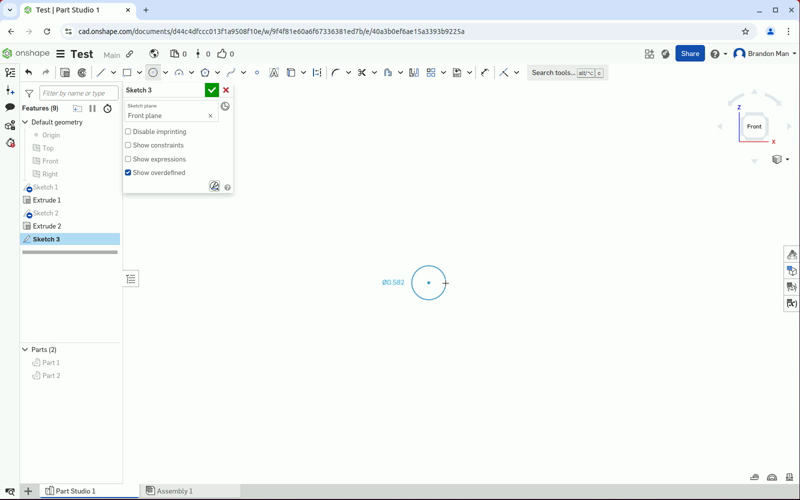
scroll(-6)
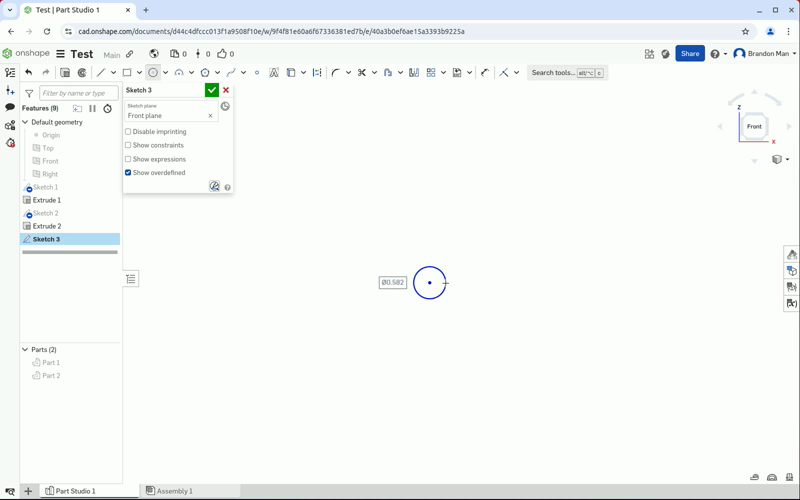
scroll(-6)
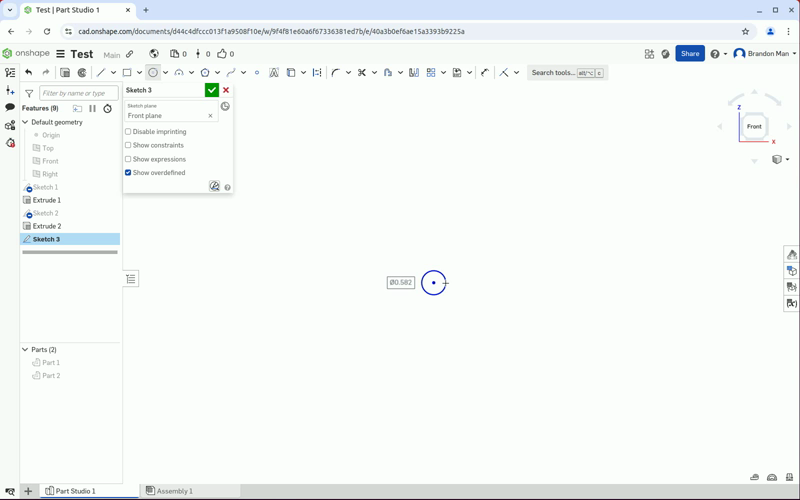
scroll(-6)
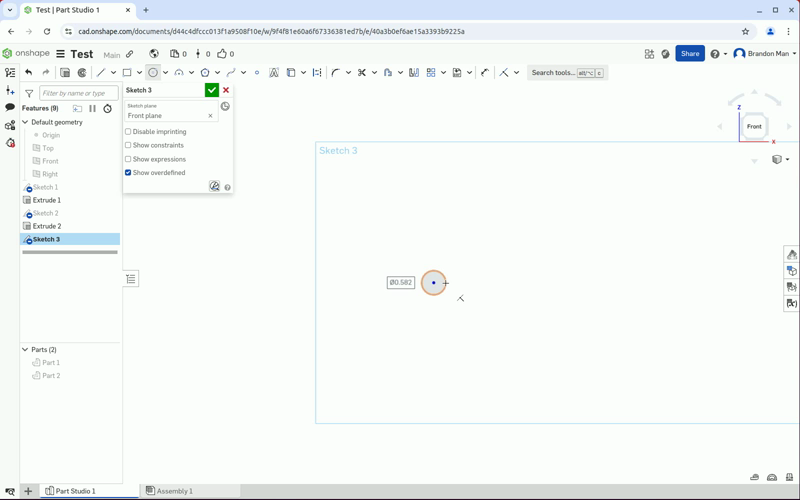
scroll(-6)
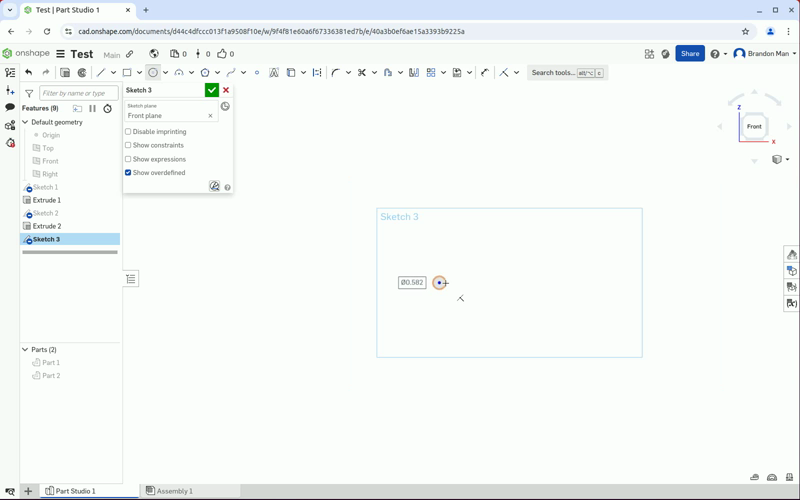
scroll(-6)
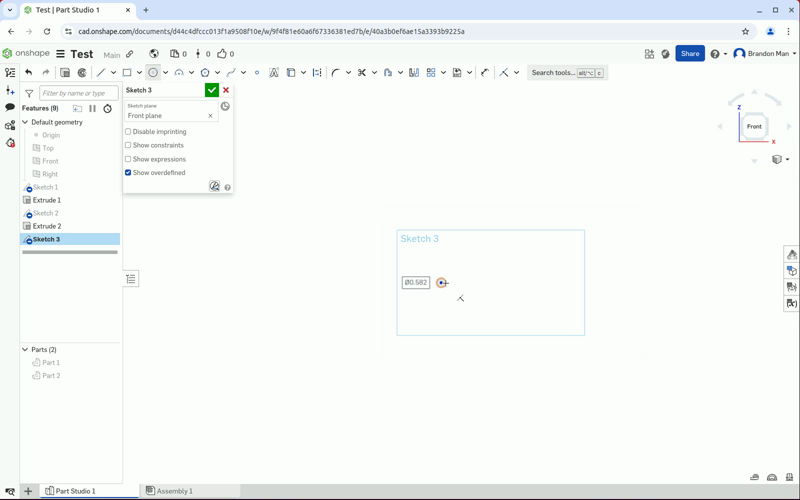
scroll(-6)
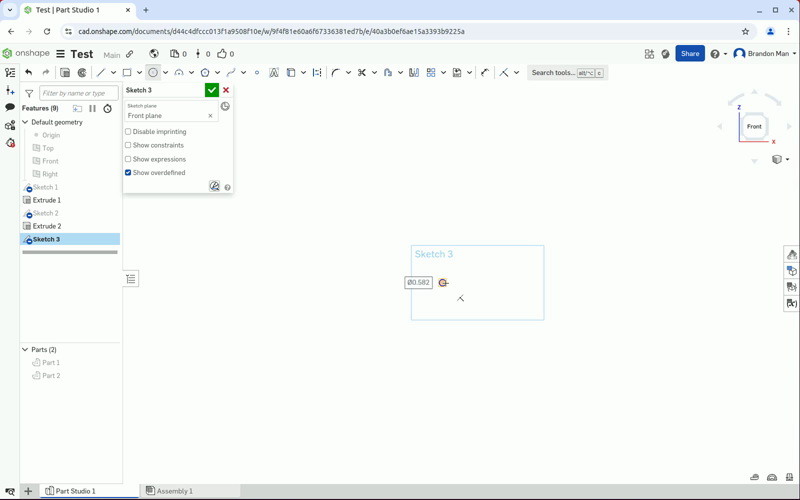
scroll(-6)
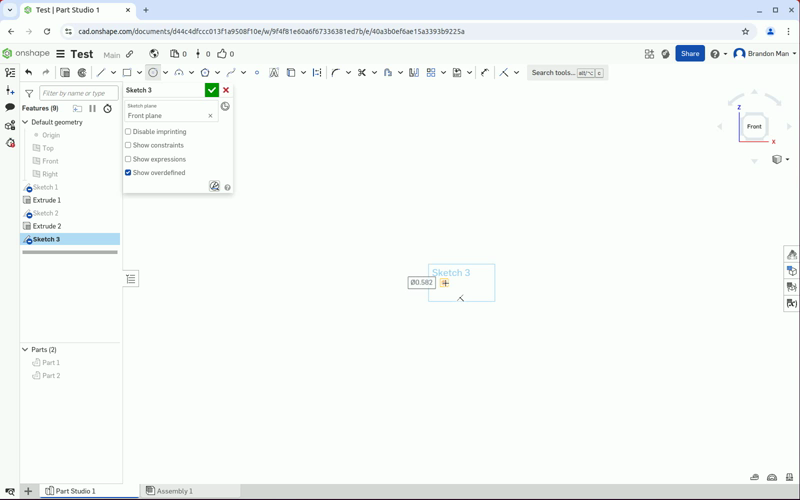
key(esc)
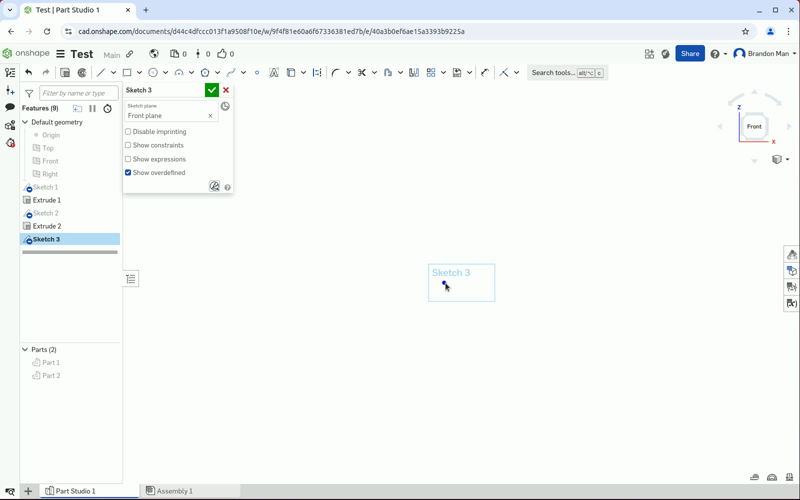
mouse_move(444, 282)
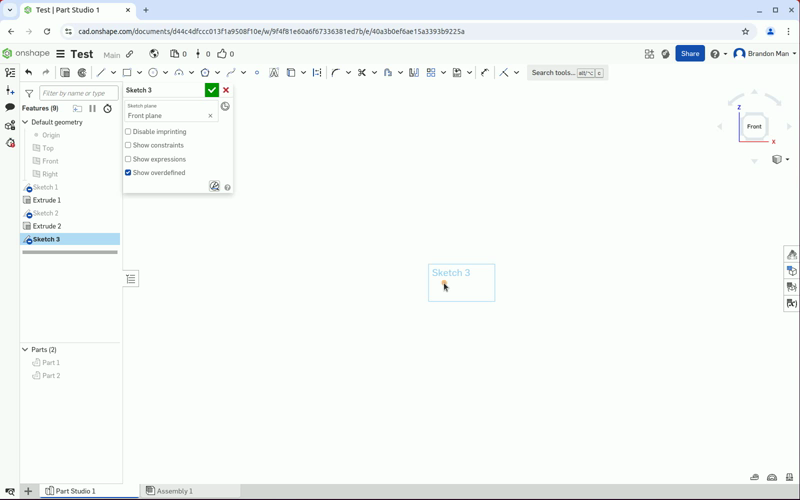
scroll(6)
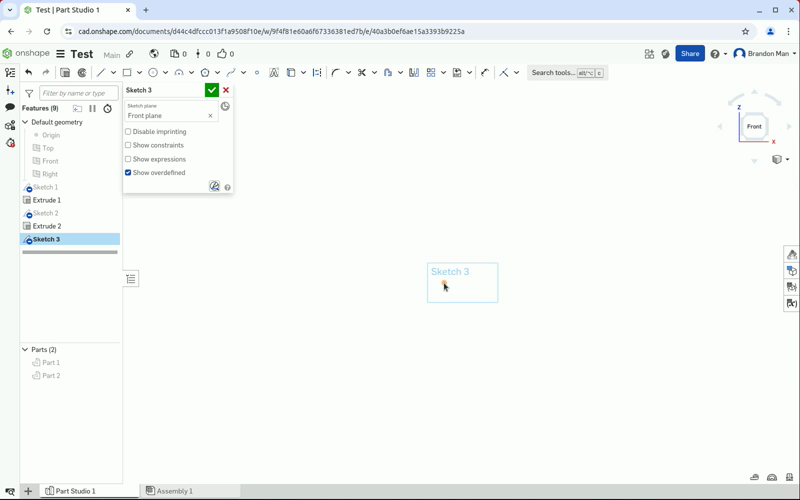
scroll(6)
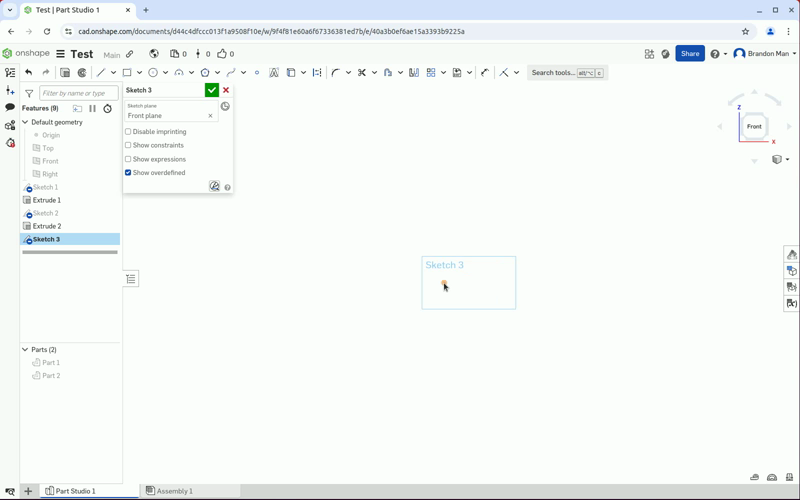
scroll(6)
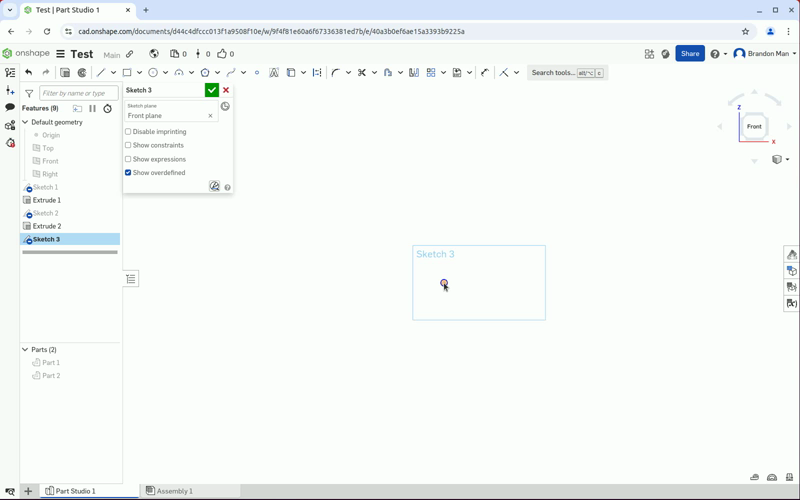
scroll(6)
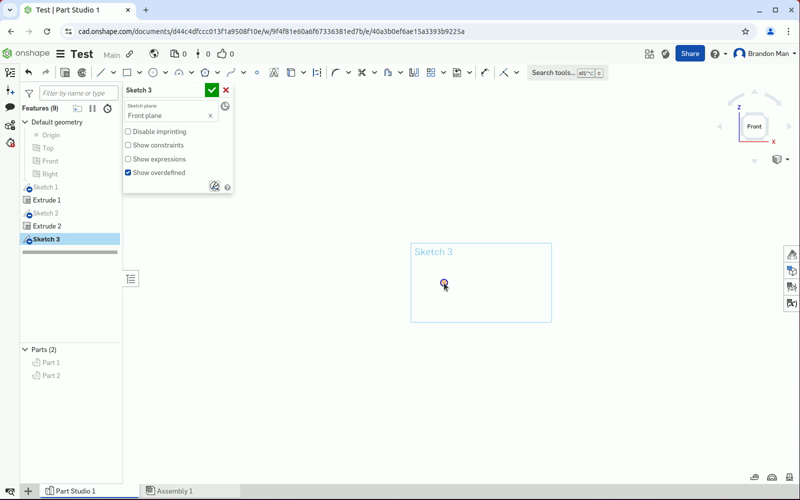
scroll(6)
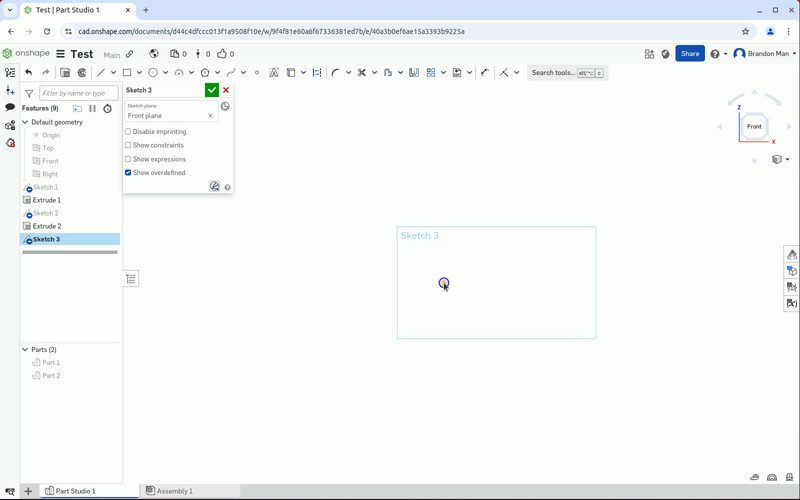
scroll(6)
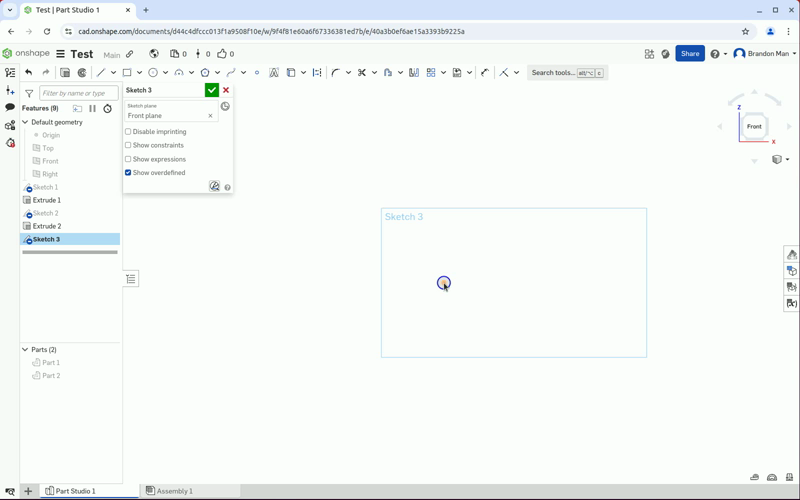
scroll(6)
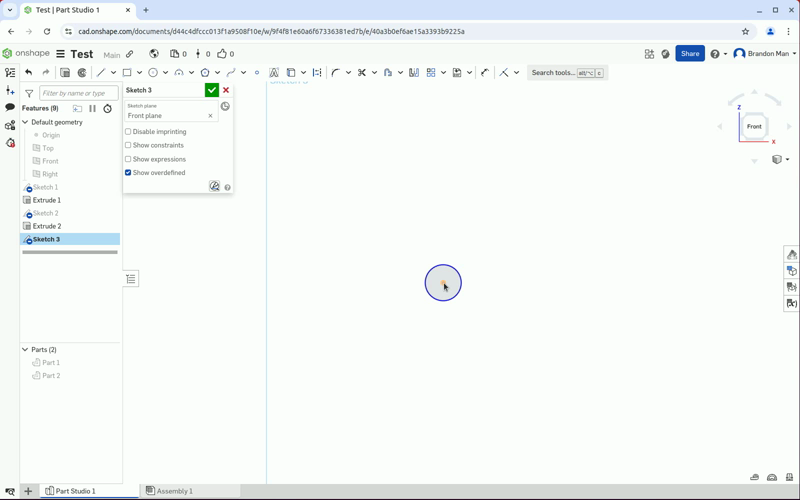
click(444, 282)
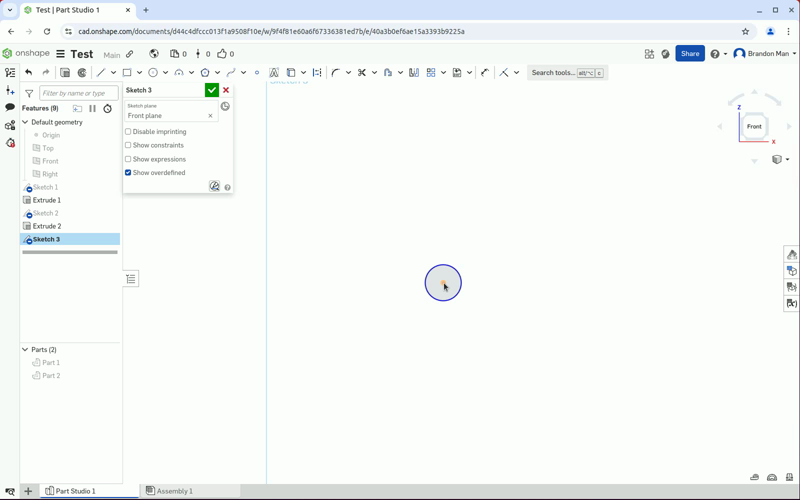
scroll(-6)
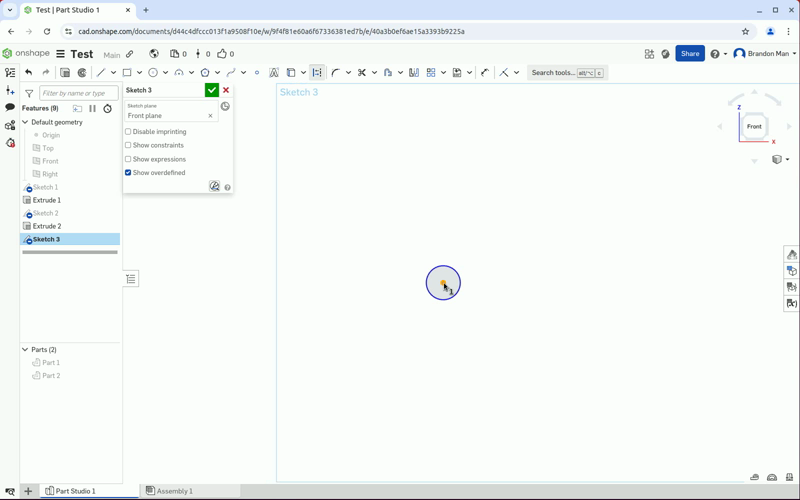
scroll(-6)
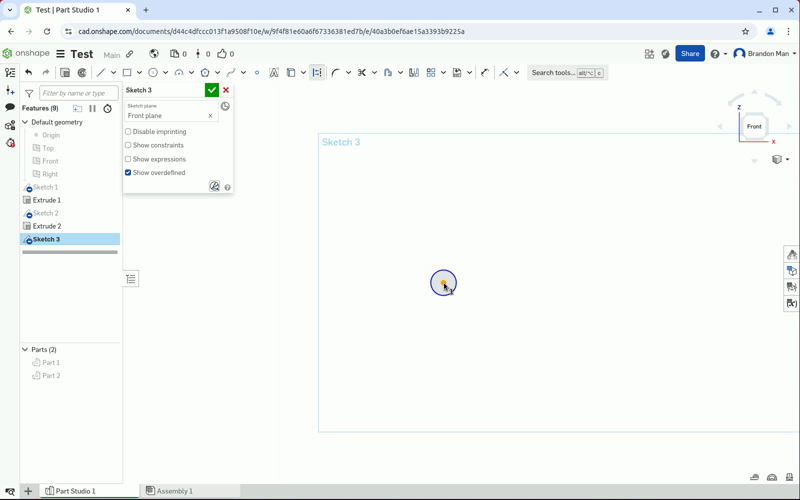
scroll(-6)
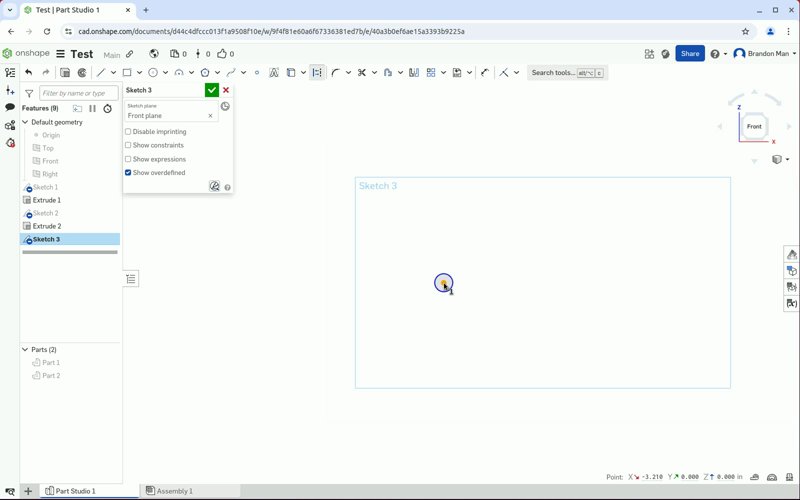
scroll(-6)
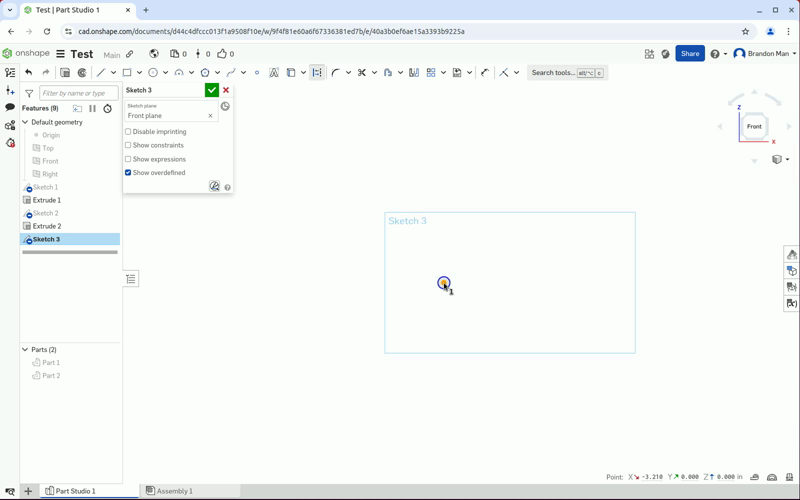
scroll(-6)
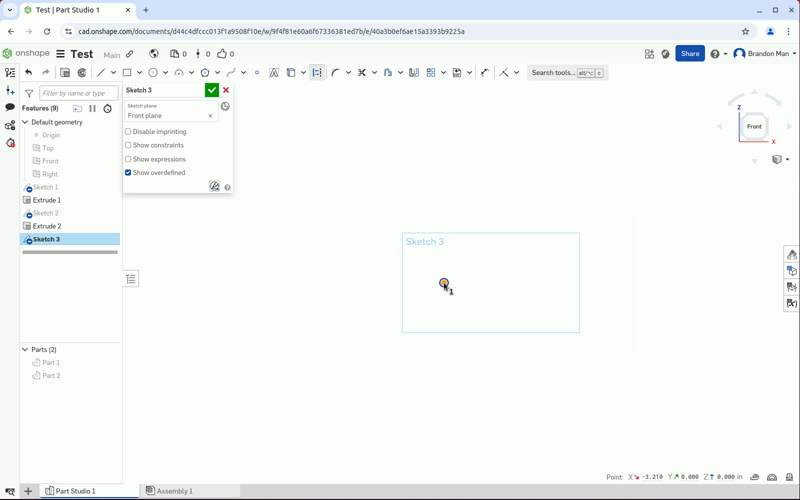
scroll(-6)
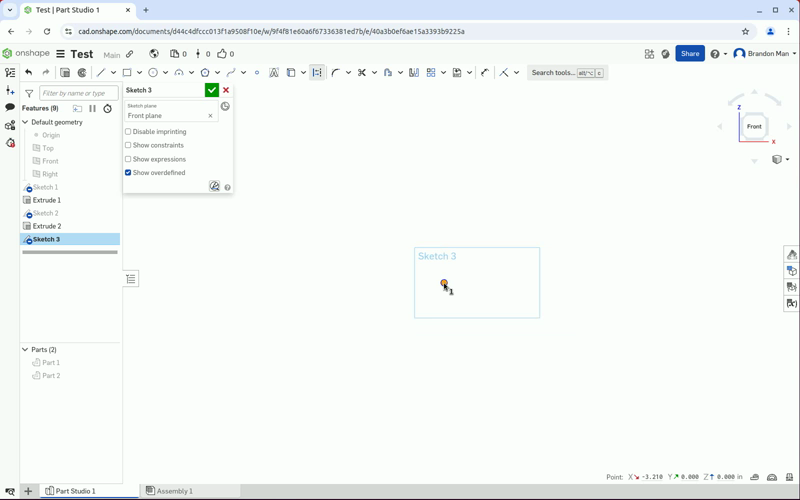
scroll(-6)
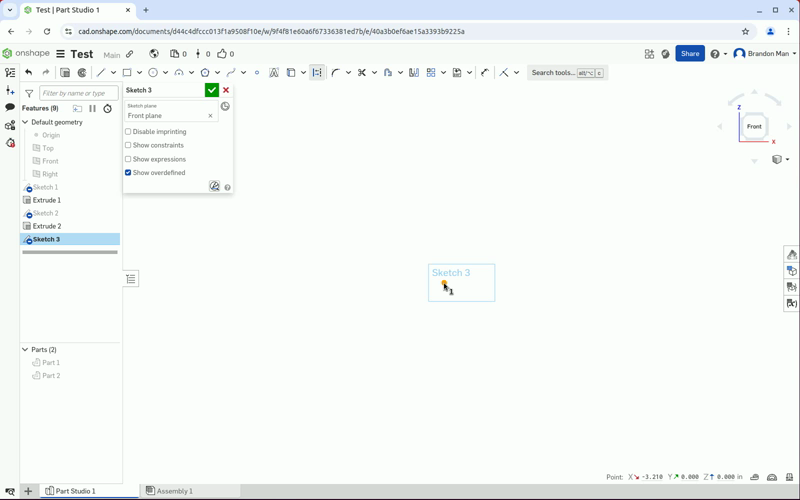
mouse_move(73, 352)
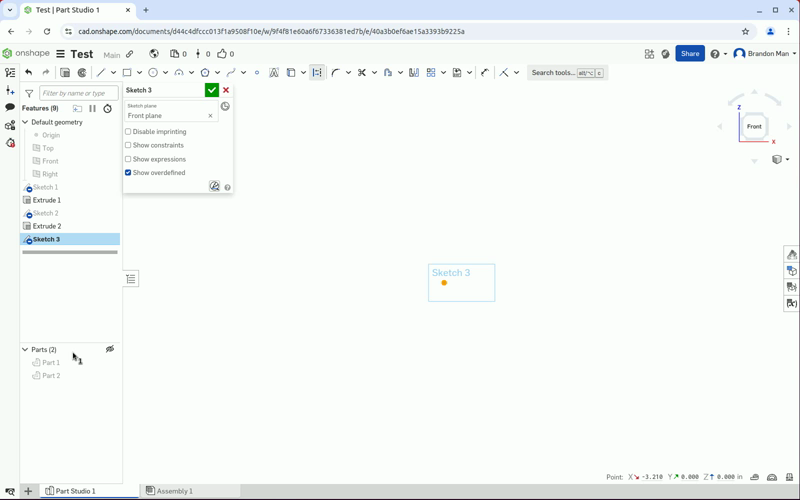
key(shift+y)
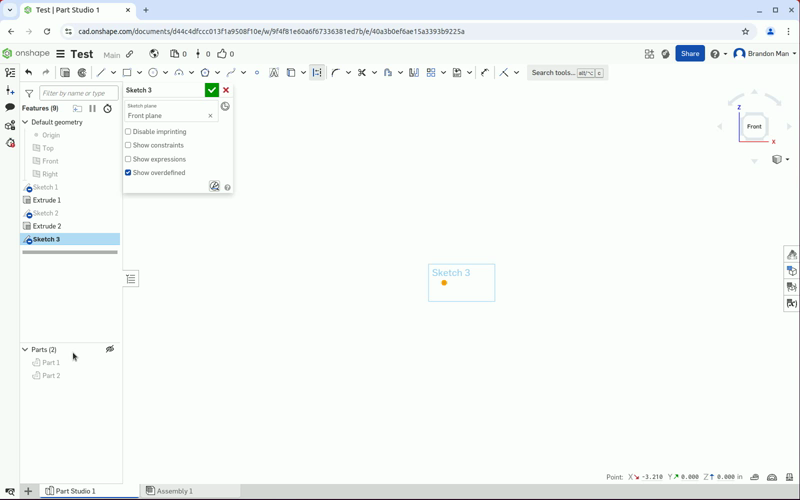
key(shift+e)
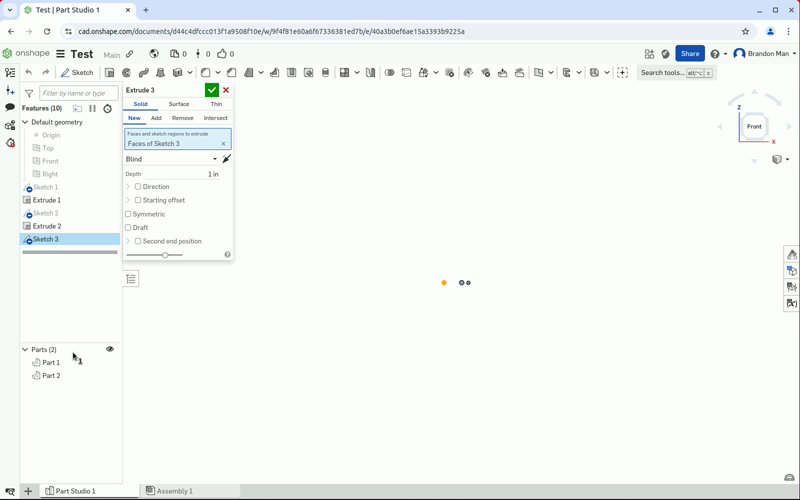
mouse_move(143, 106)
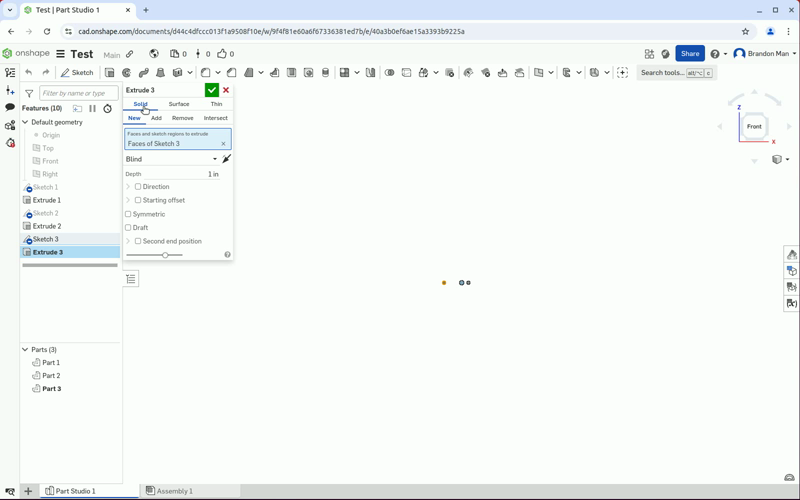
click(143, 106)
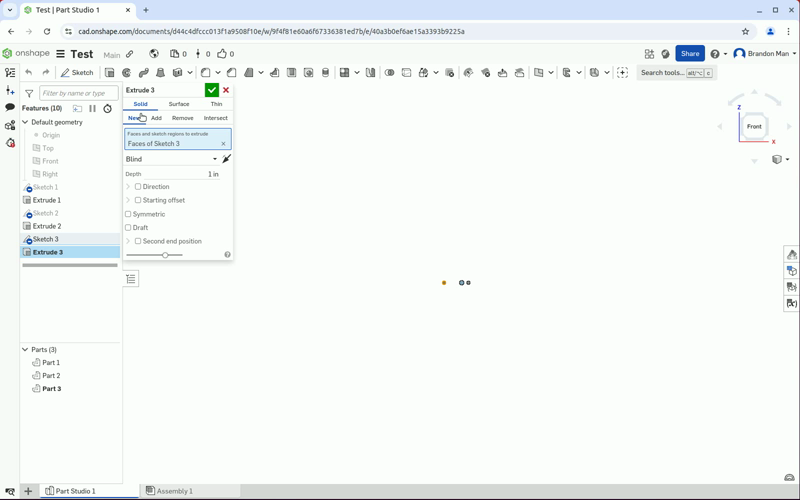
mouse_move(137, 120)
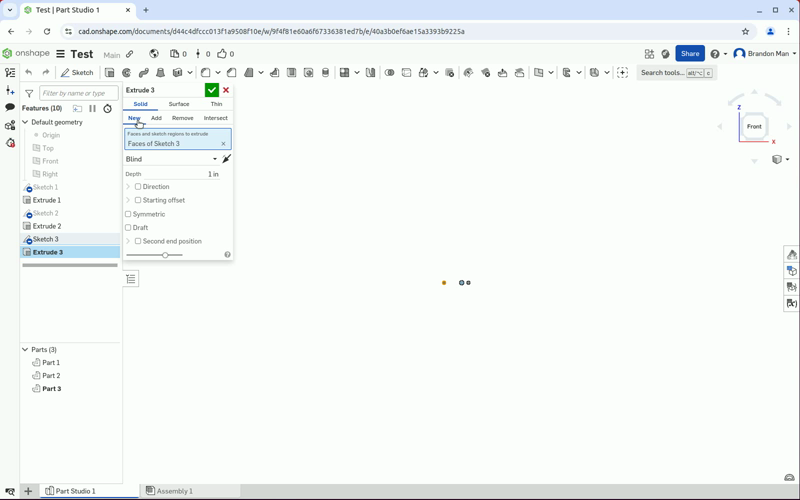
click(137, 120)
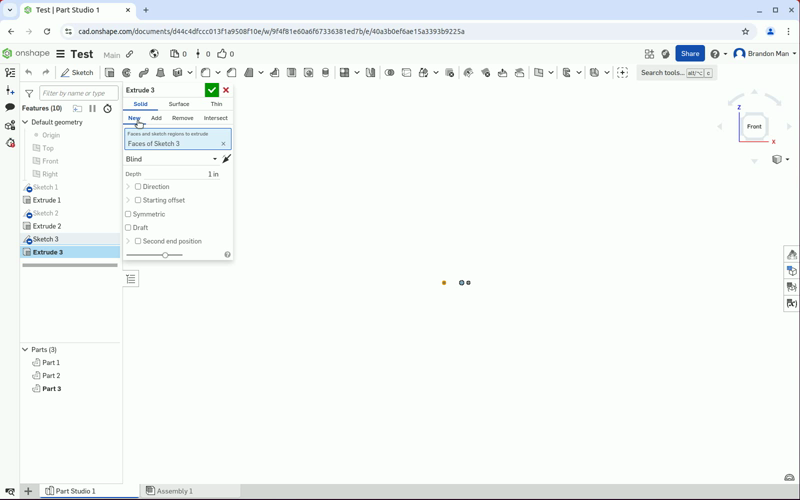
key(tab, 4)
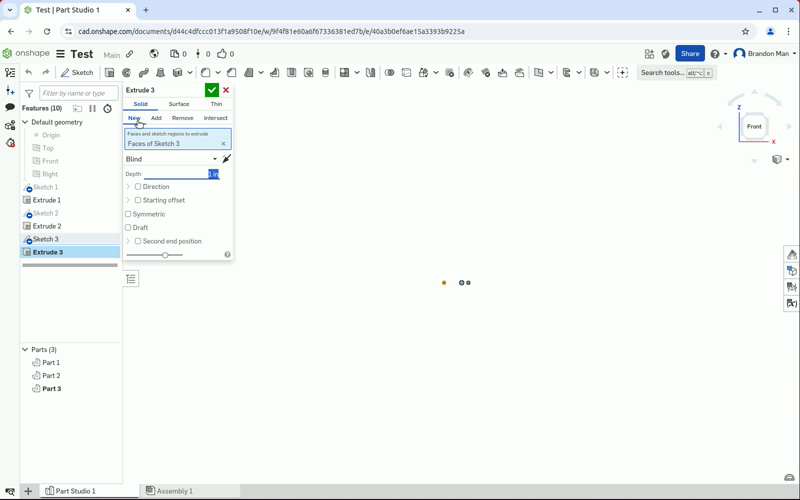
text(3.851)
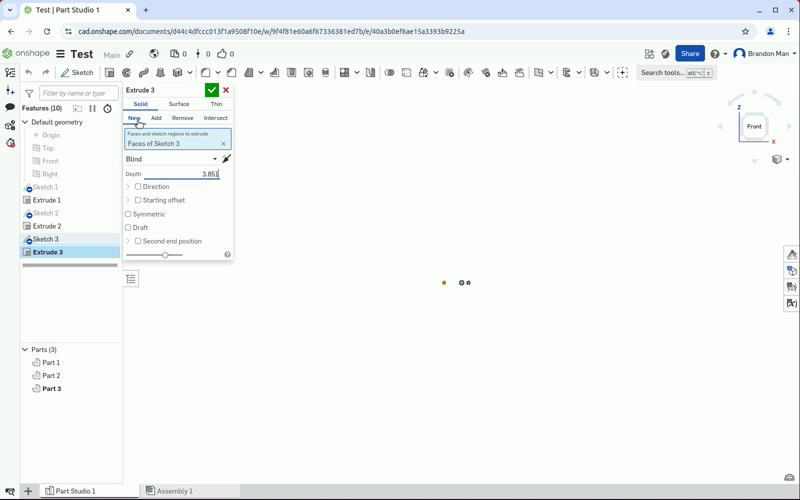
key(enter)
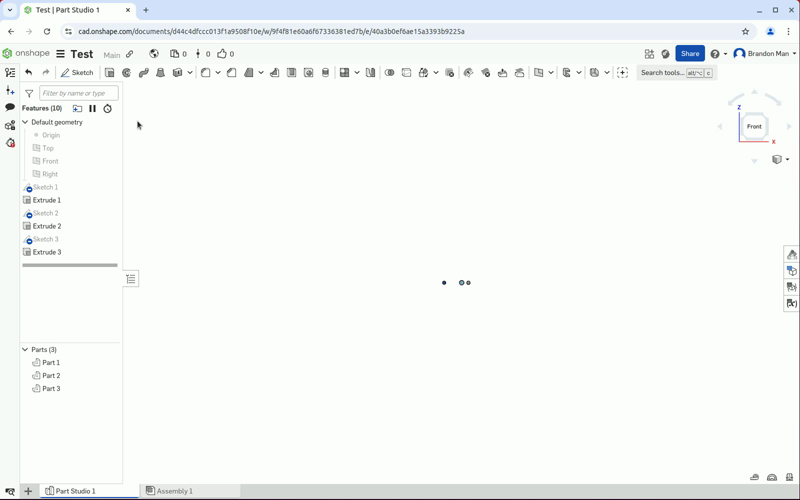
key(shift+h)
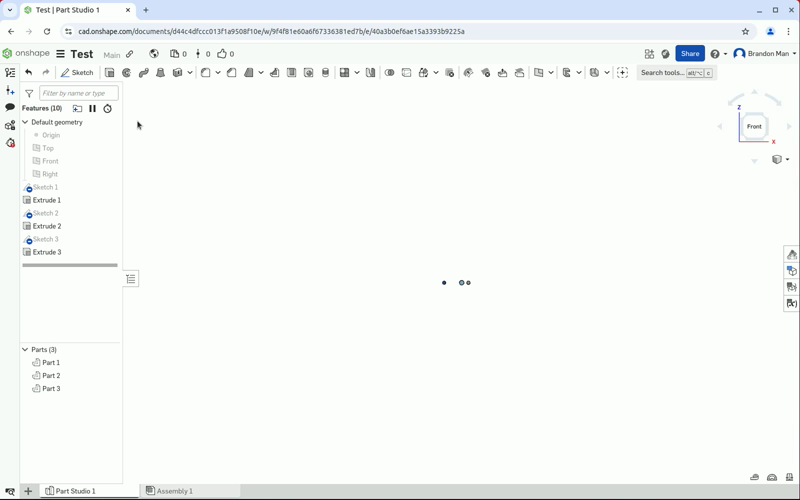
key(shift+h)
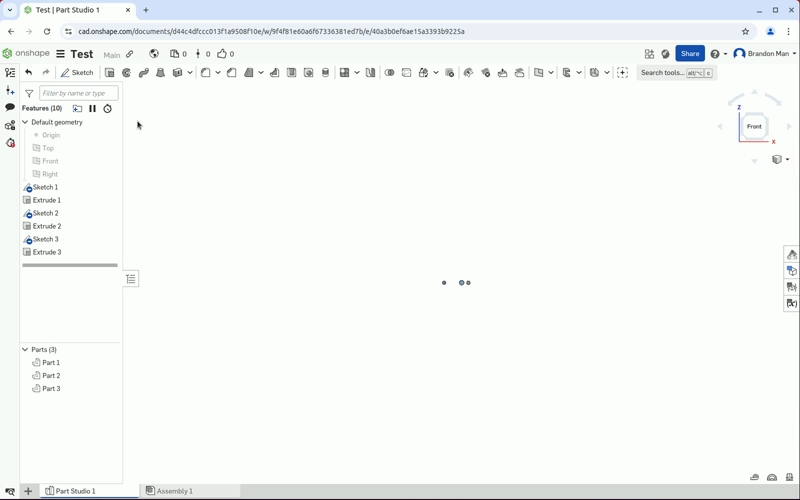
key(shift+7)
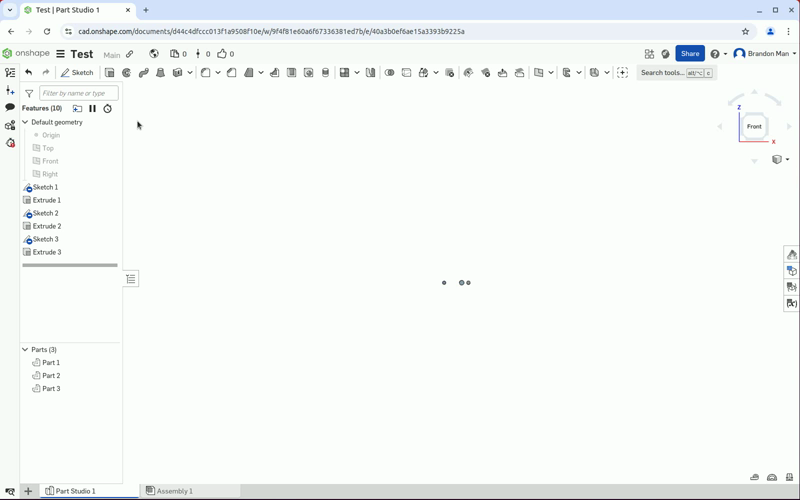
key(left, 2)
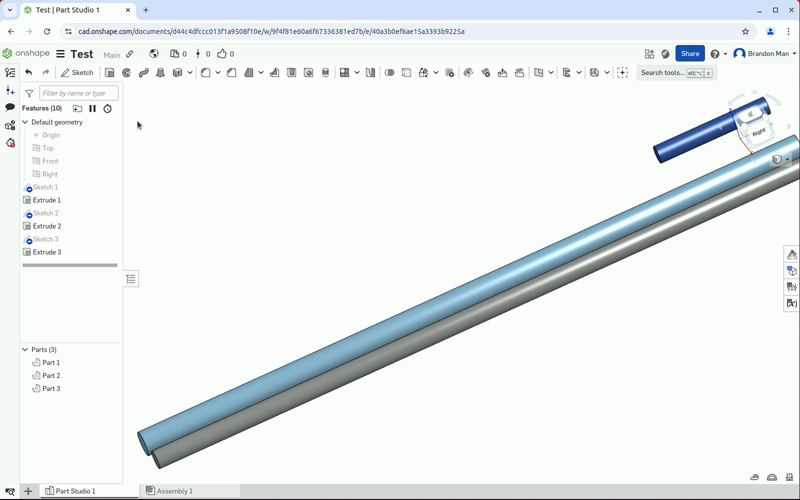
key(down, 2)
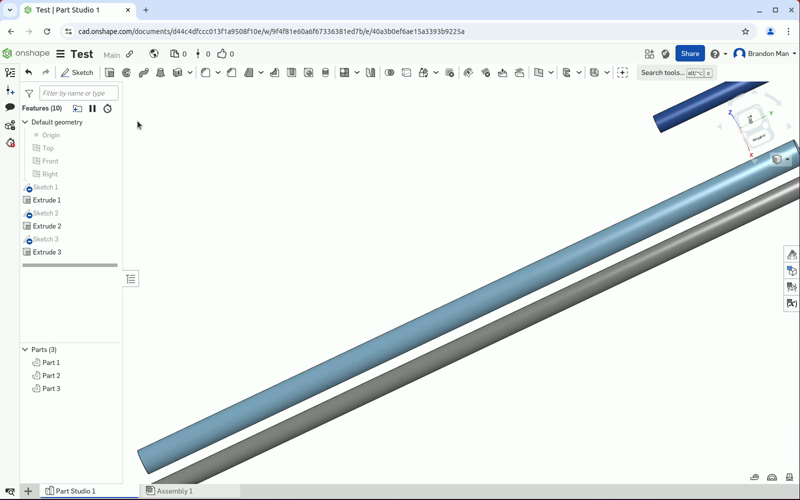
key(up, 2)
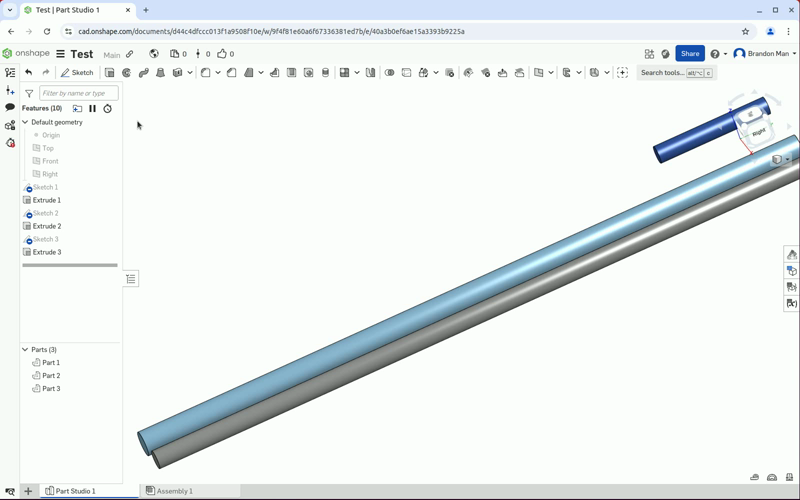
key(right, 2)
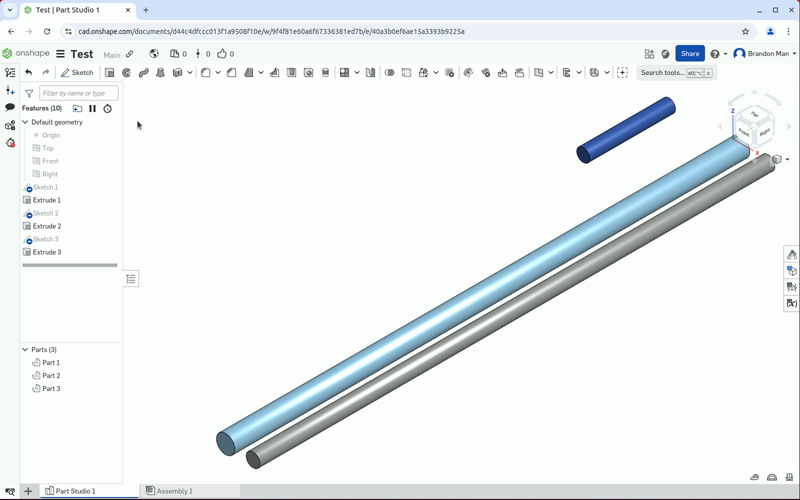
mouse_move(73, 189)
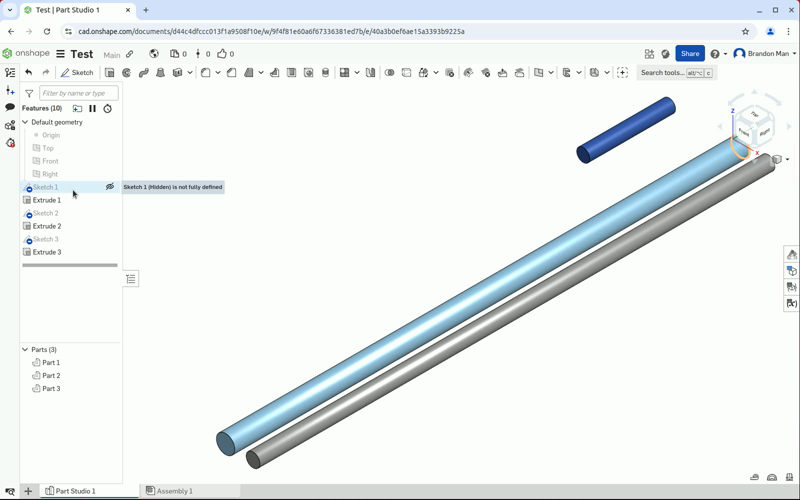
click(73, 189)